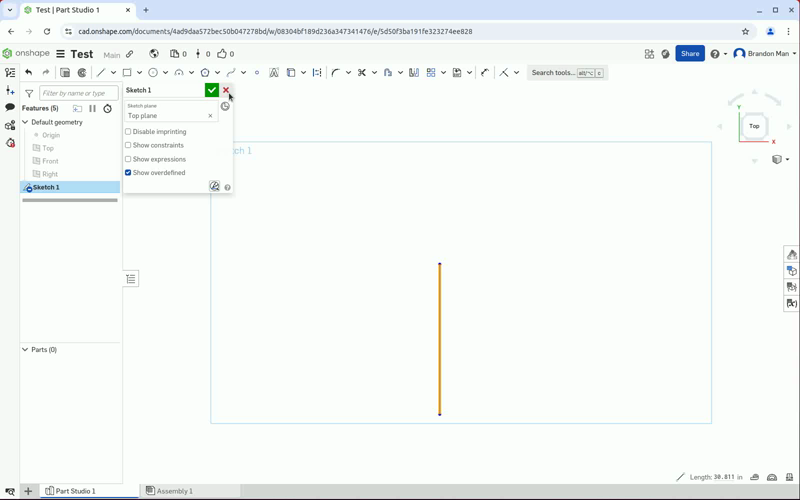
key(shift+h)
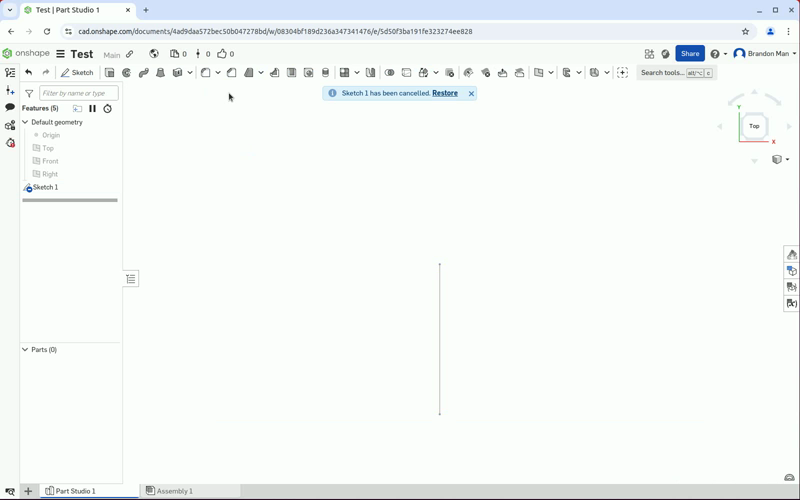
key(shift+s)
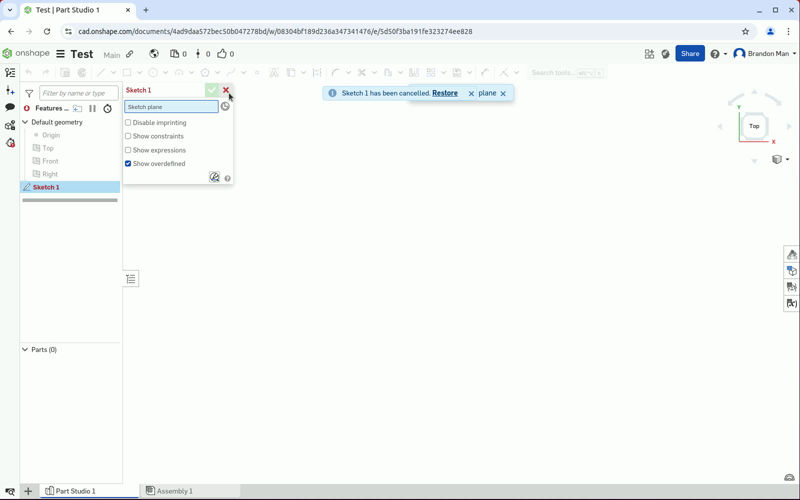
mouse_move(73, 150)
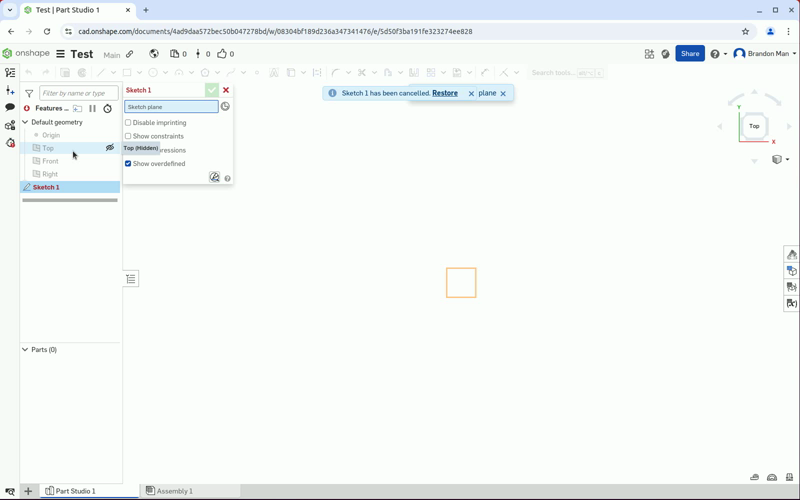
click(73, 150)
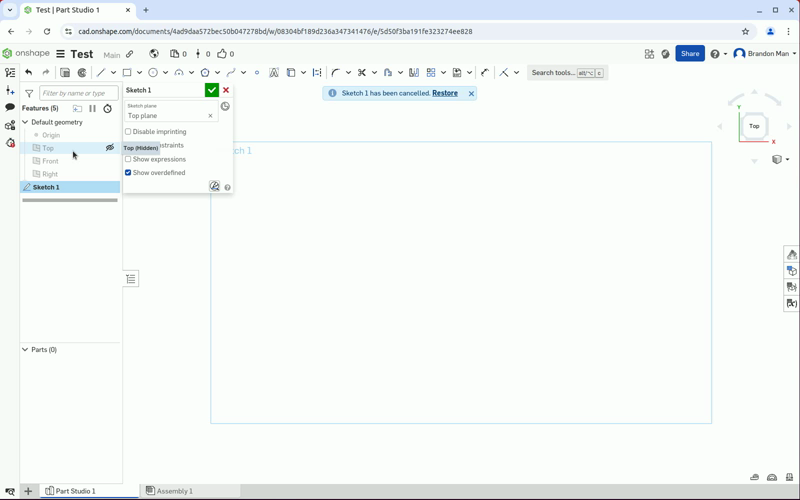
mouse_move(73, 352)
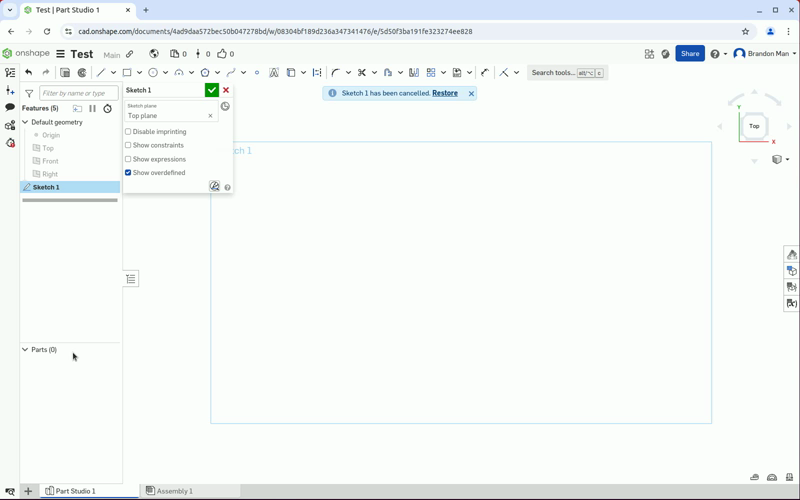
key(y)
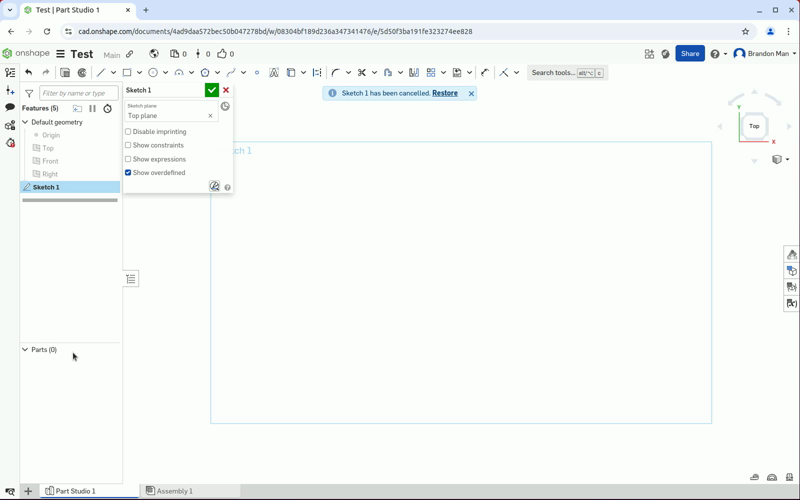
key(l)
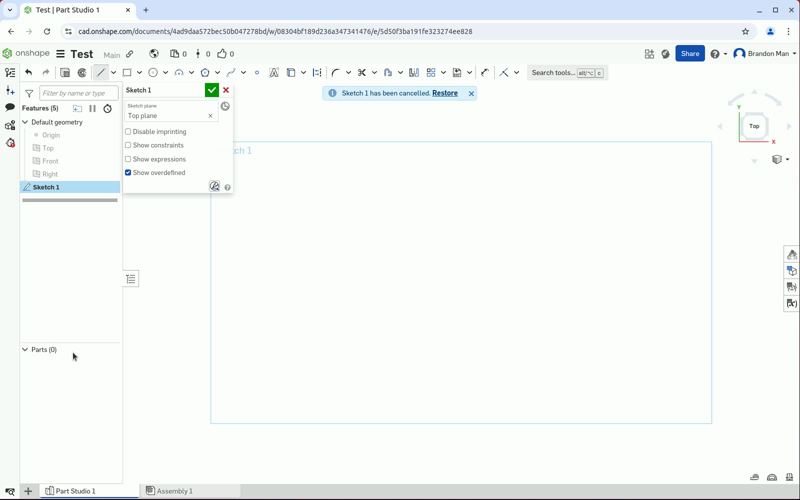
key_down(shift)
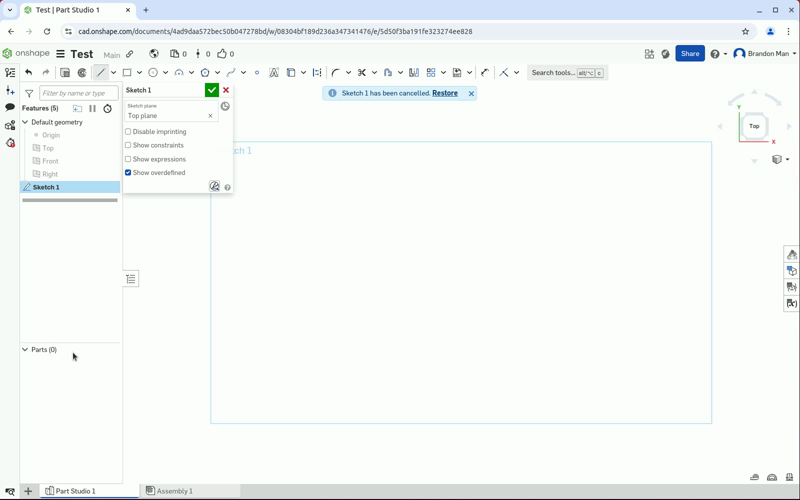
mouse_move(366, 301)
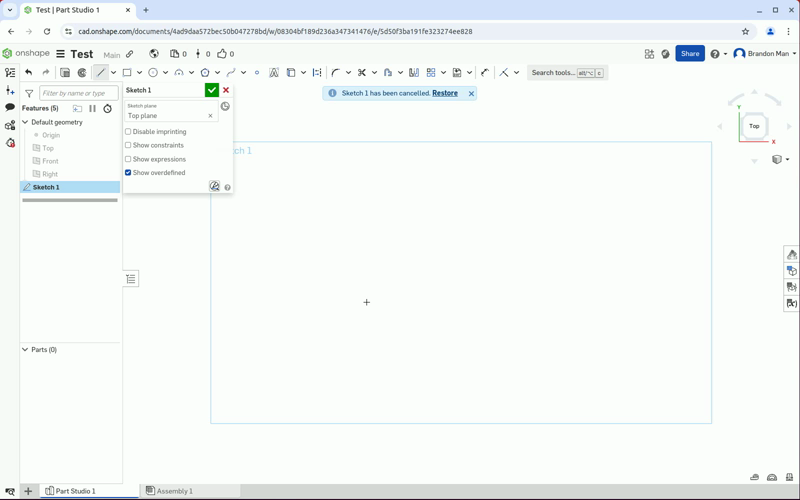
click(366, 301)
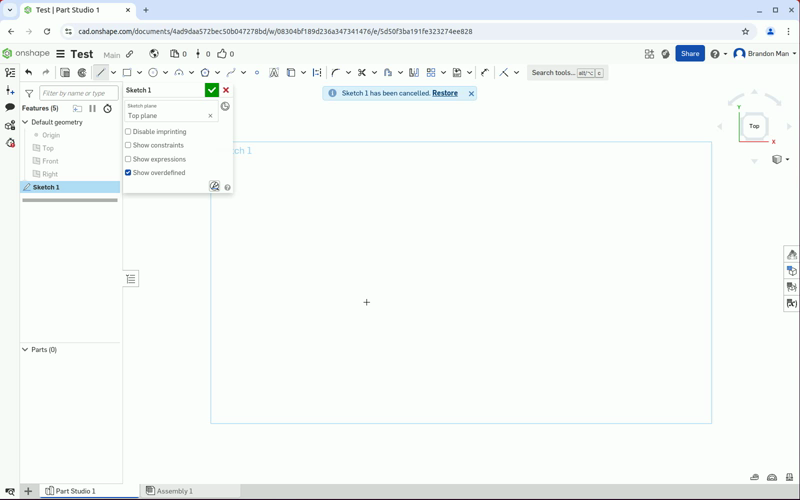
key_up(shift)
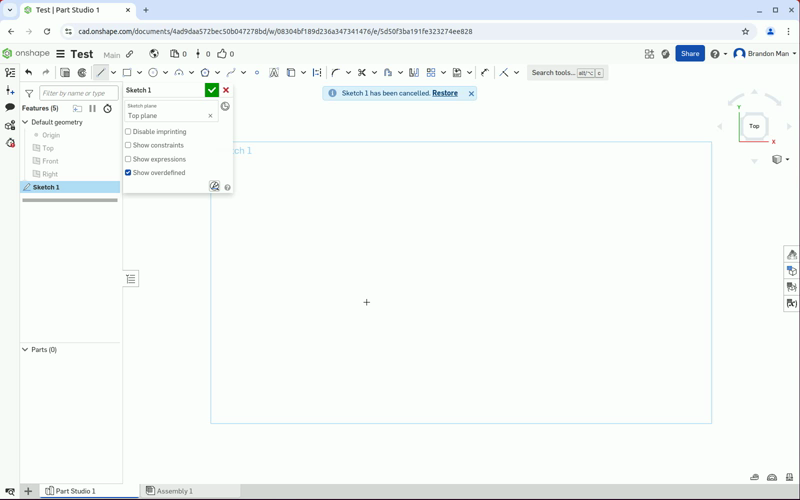
key_down(shift)
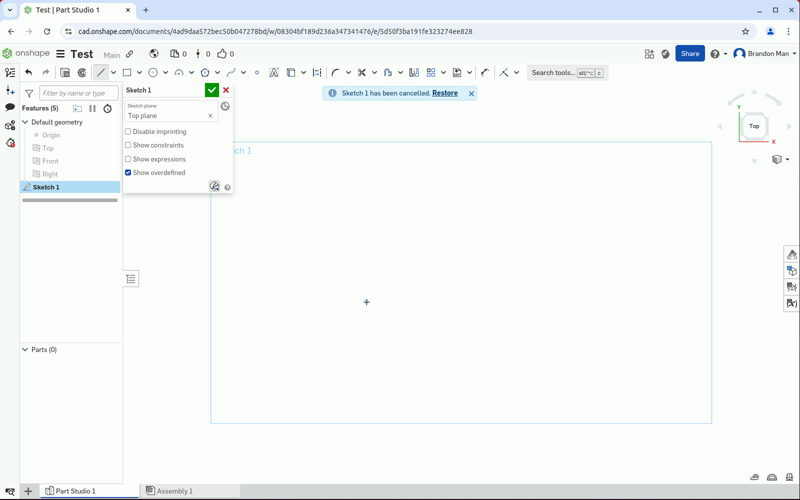
mouse_move(460, 301)
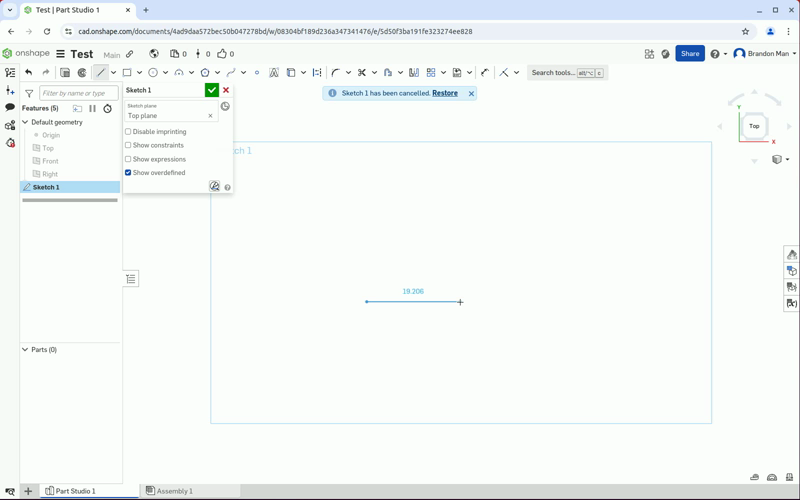
click(460, 301)
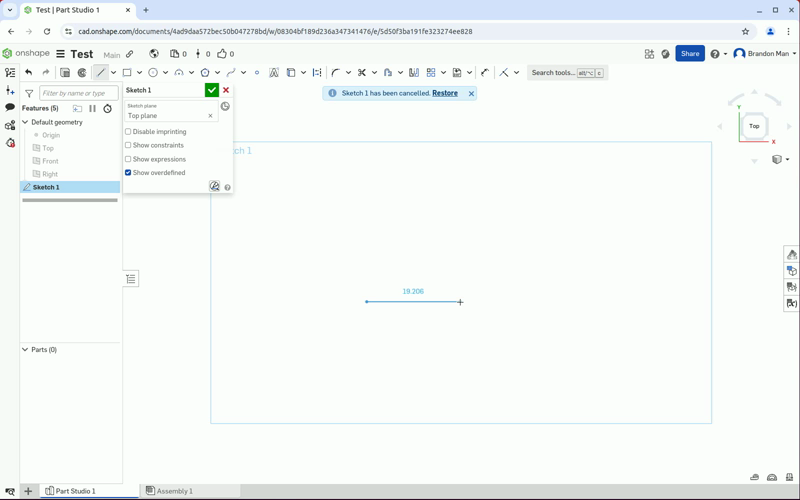
key_up(shift)
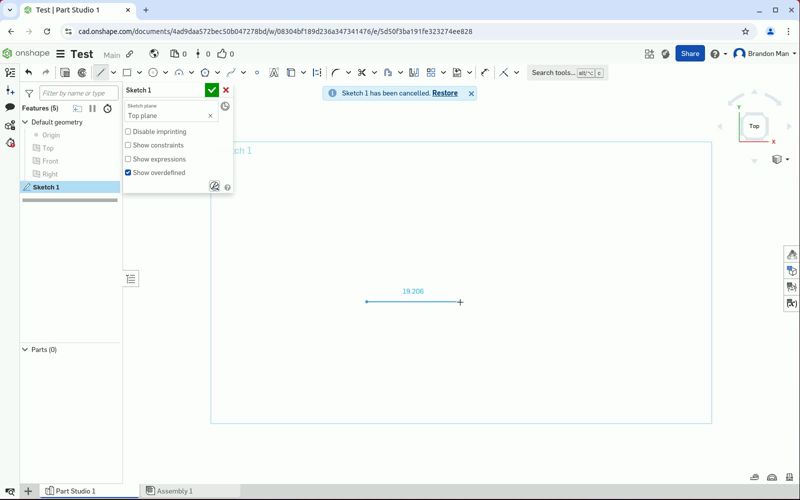
key(esc)
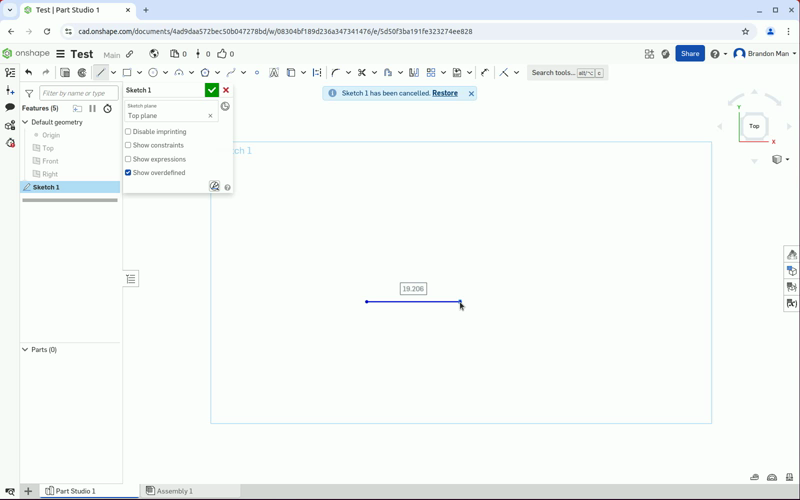
key(a)
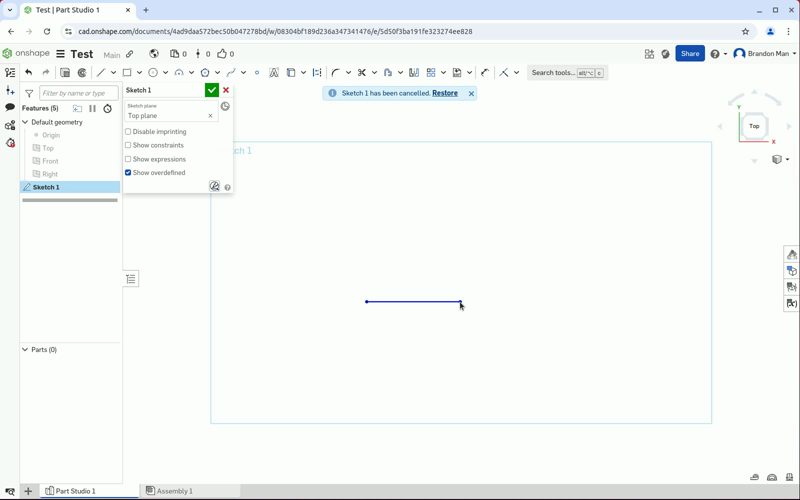
mouse_move(460, 301)
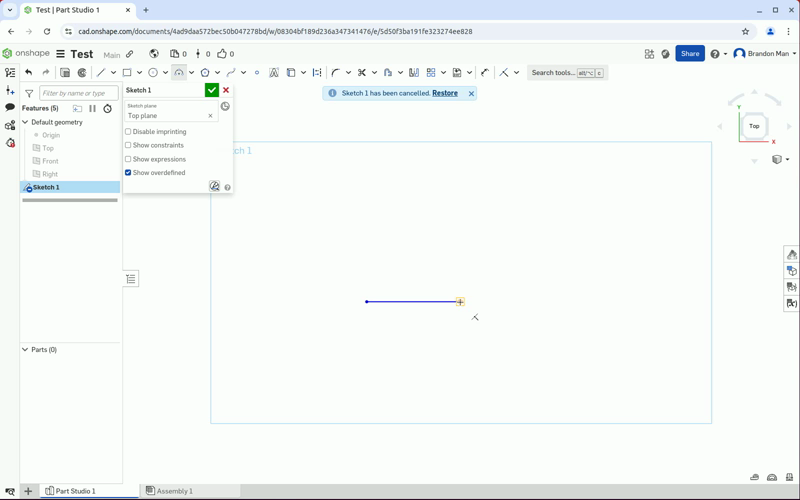
click(460, 301)
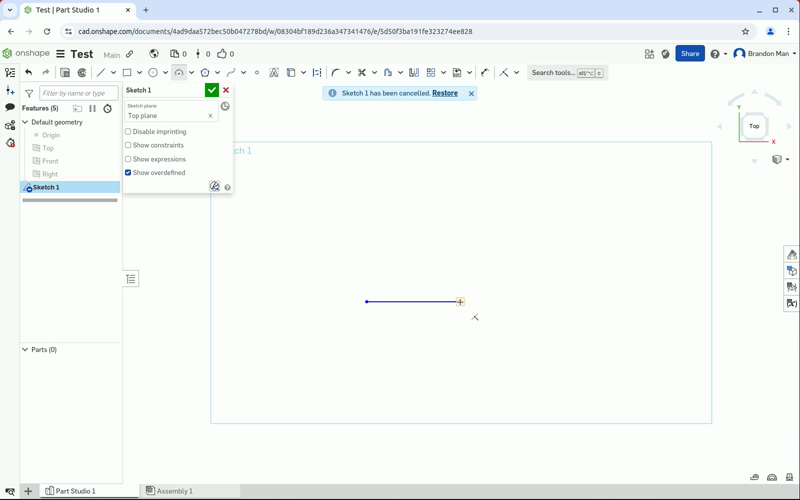
key_down(shift)
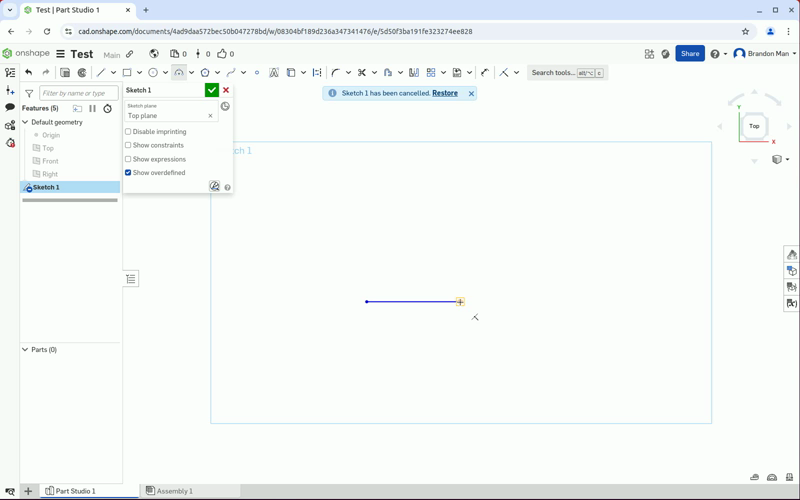
mouse_move(460, 263)
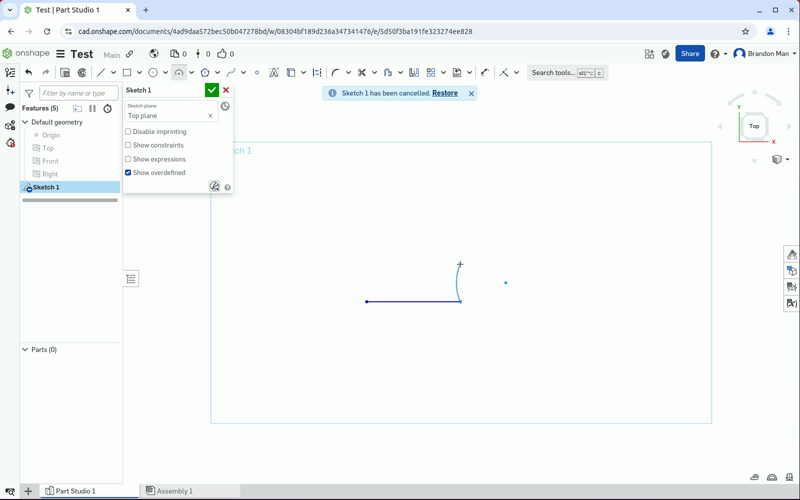
click(460, 263)
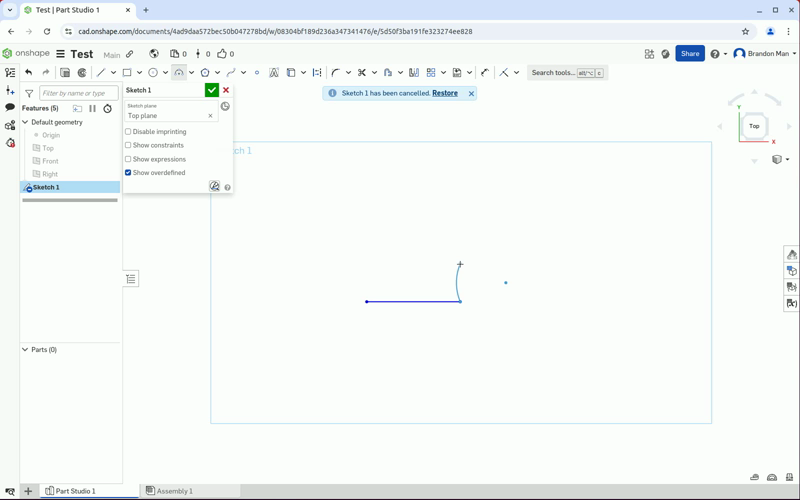
mouse_move(479, 282)
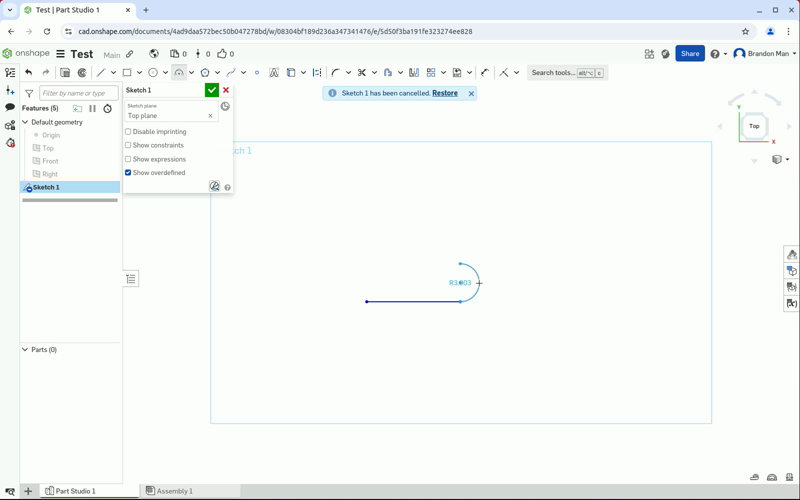
click(479, 282)
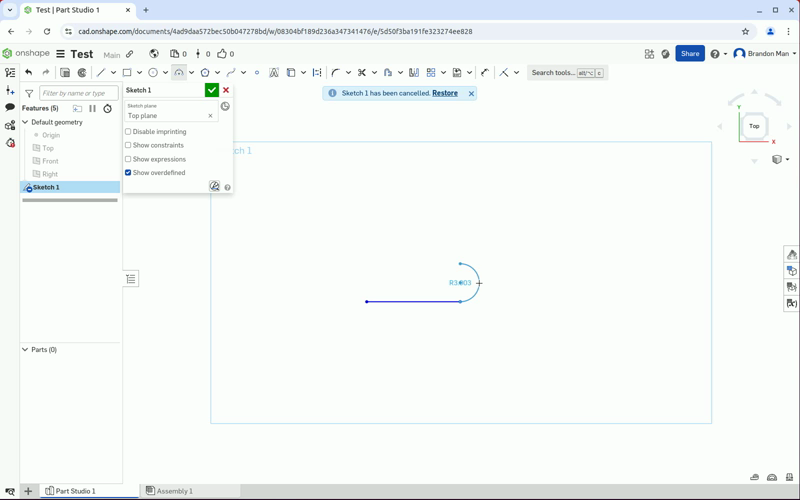
key_up(shift)
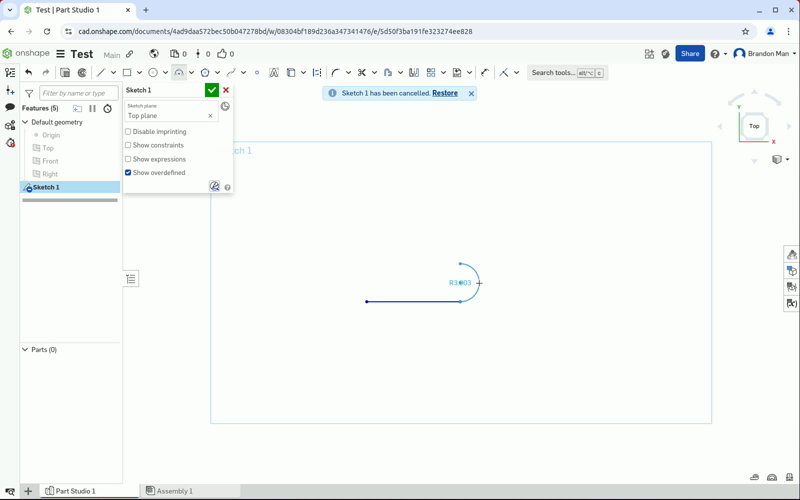
key(esc)
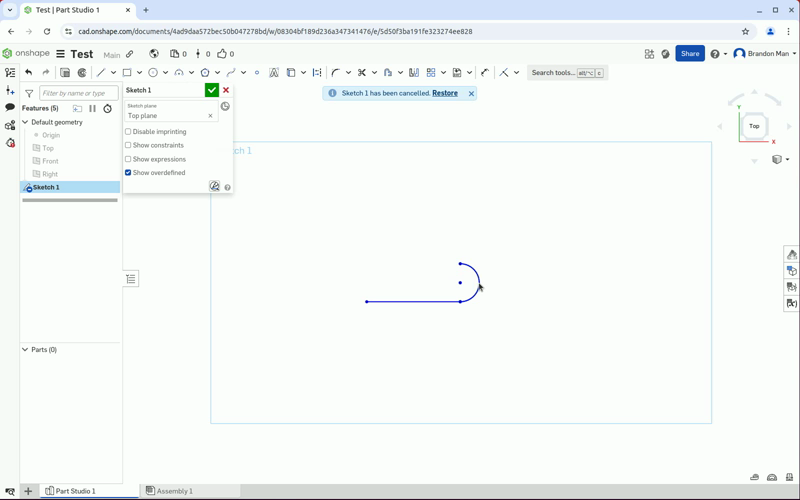
key(l)
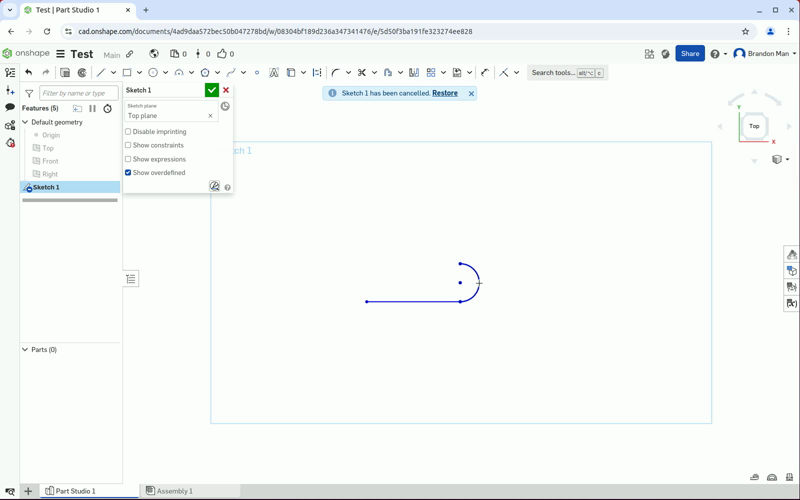
mouse_move(460, 263)
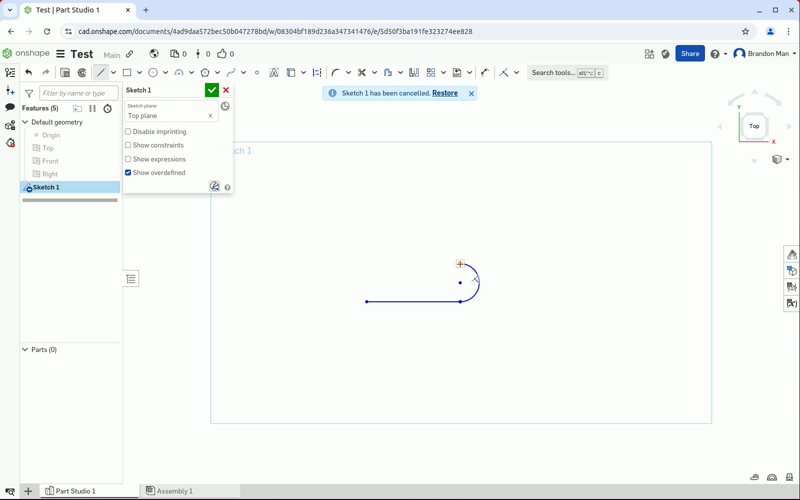
click(460, 263)
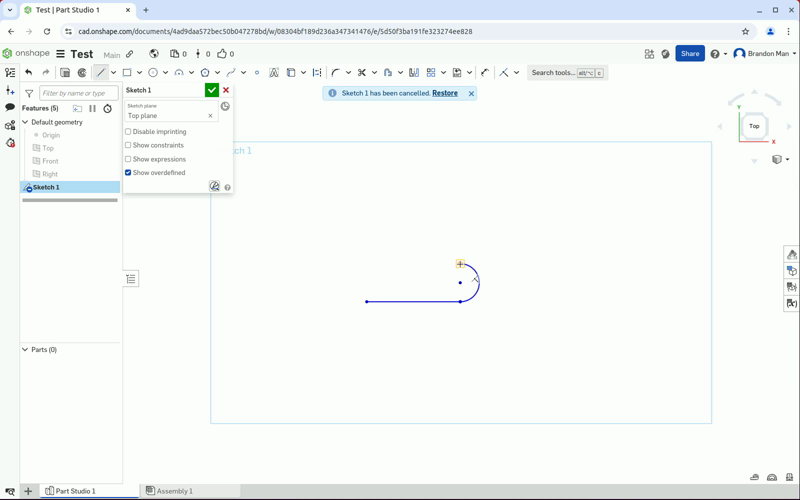
key_down(shift)
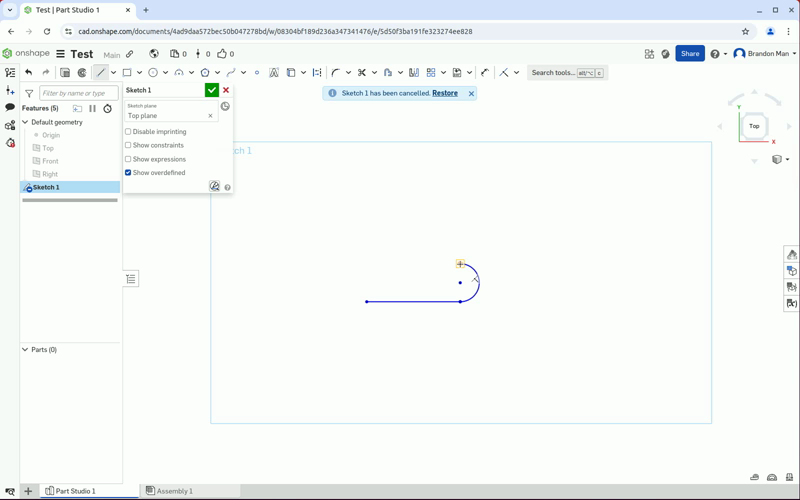
mouse_move(366, 263)
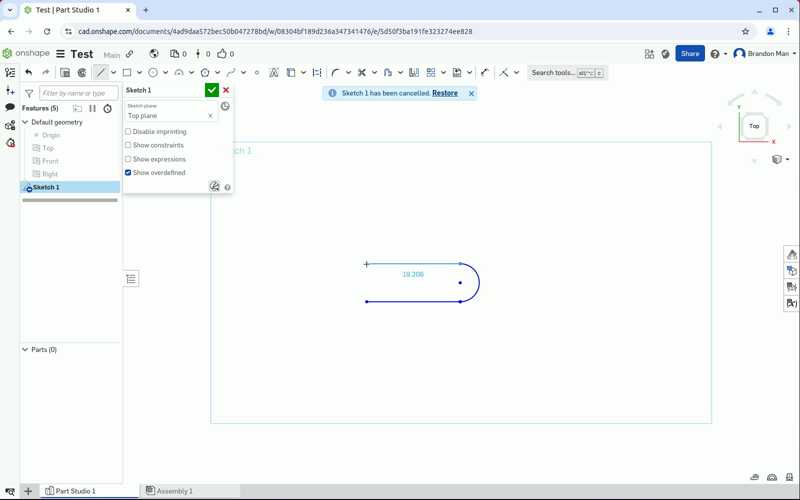
click(366, 263)
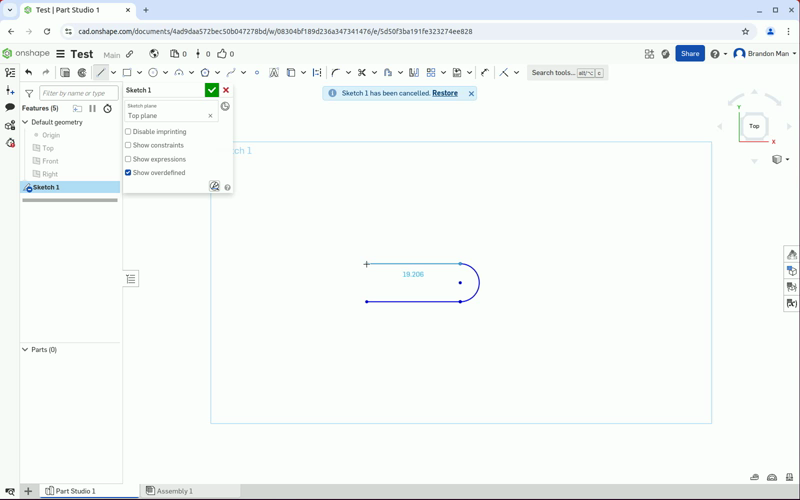
key_up(shift)
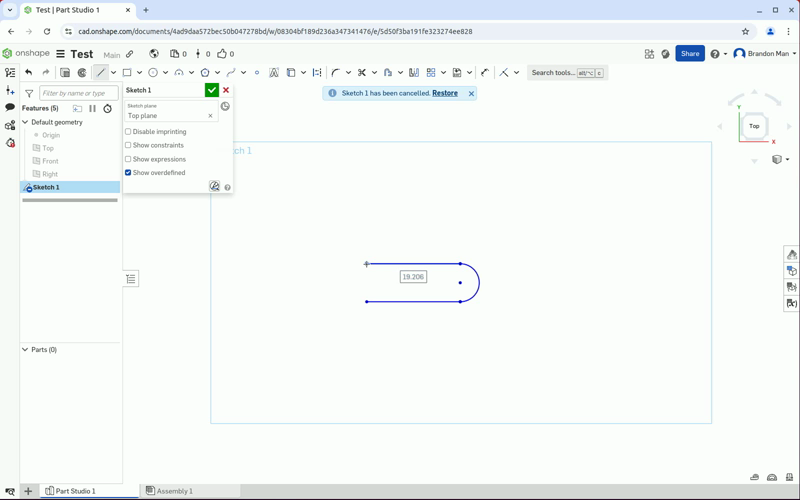
key(esc)
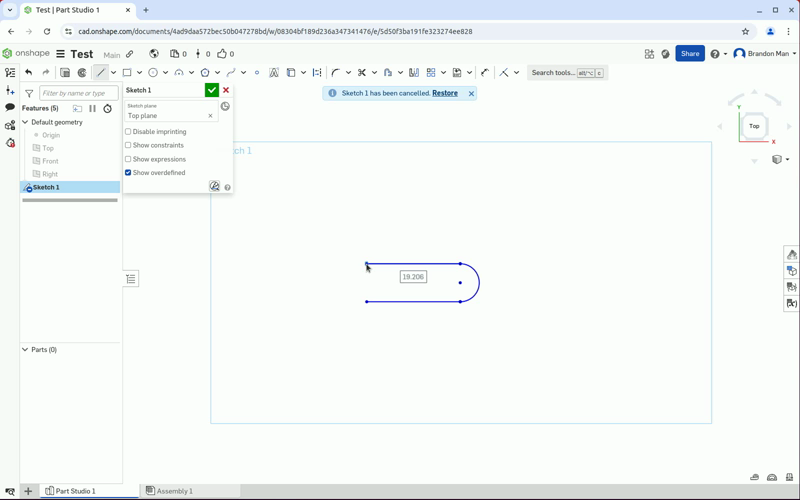
key(a)
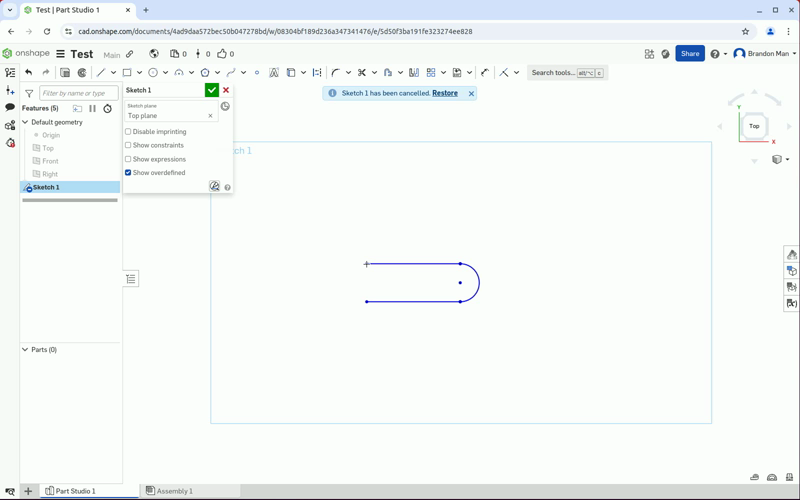
mouse_move(366, 263)
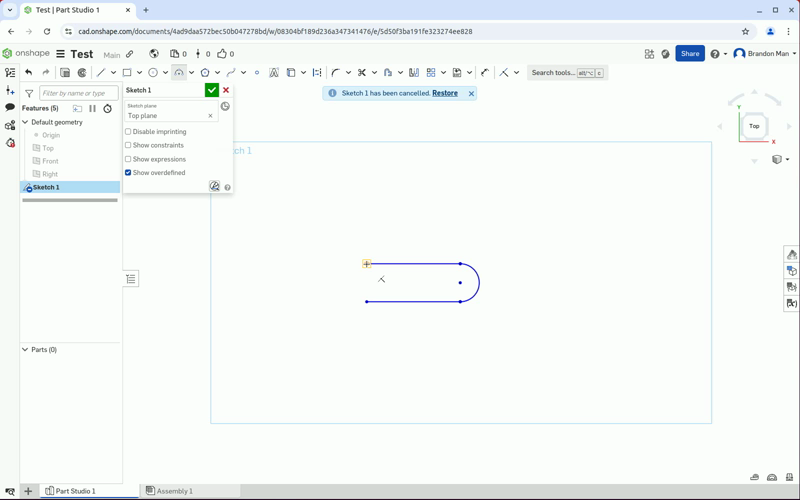
click(366, 263)
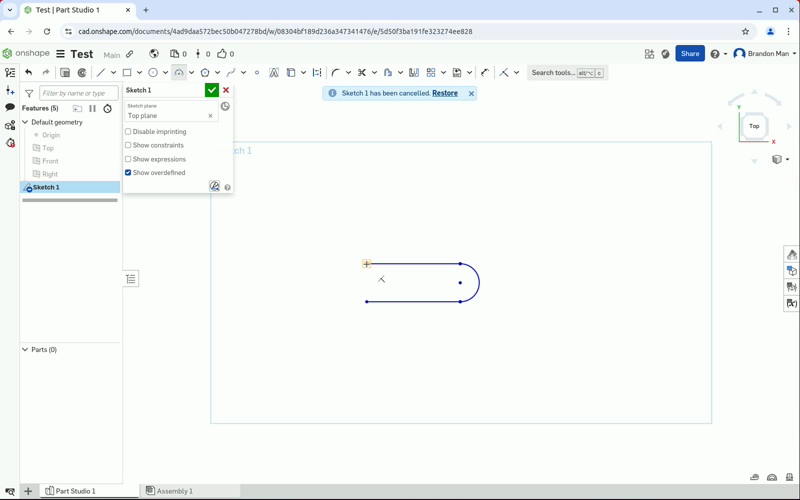
mouse_move(366, 301)
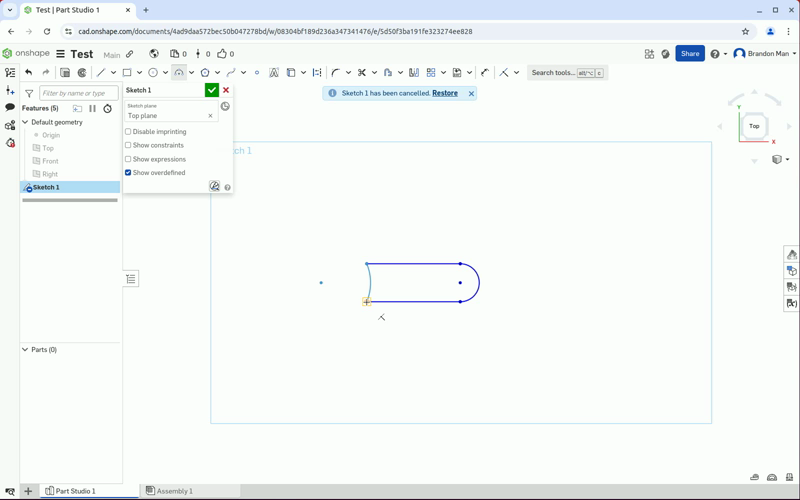
click(366, 301)
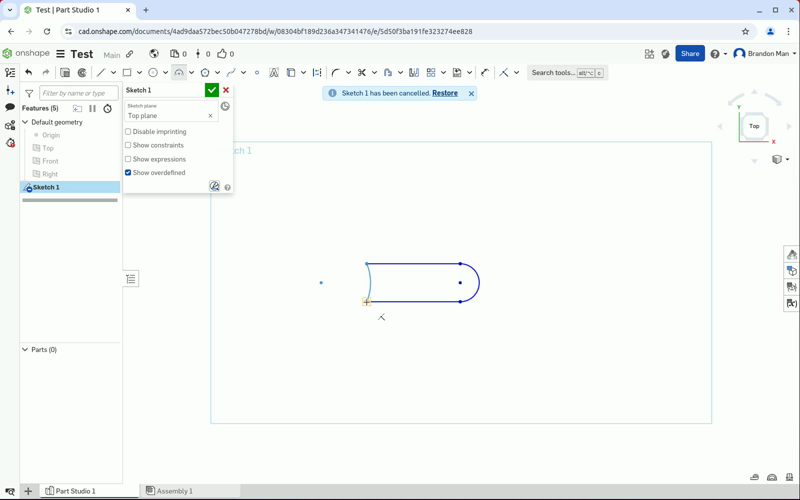
key_down(shift)
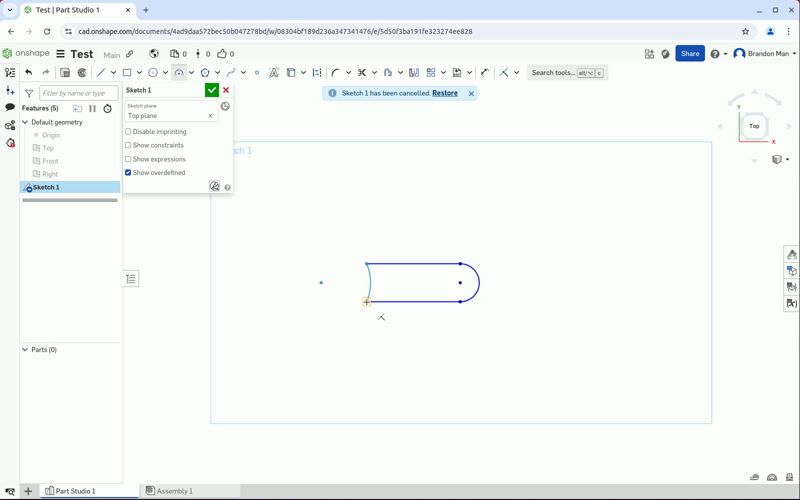
mouse_move(386, 282)
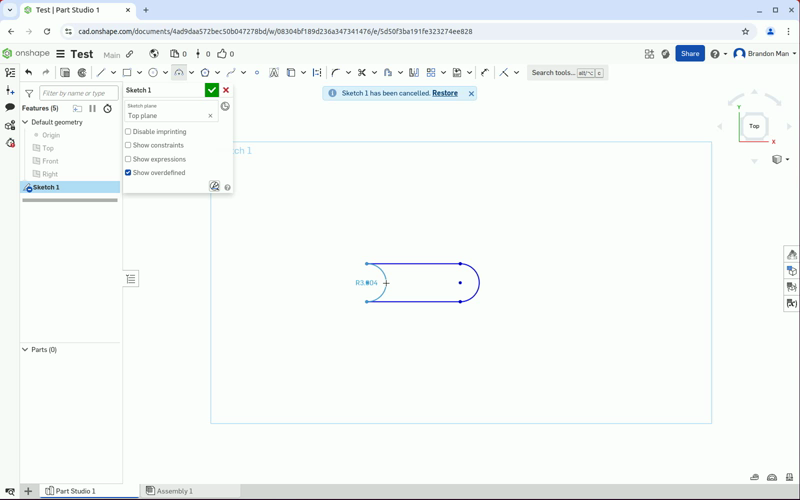
click(386, 282)
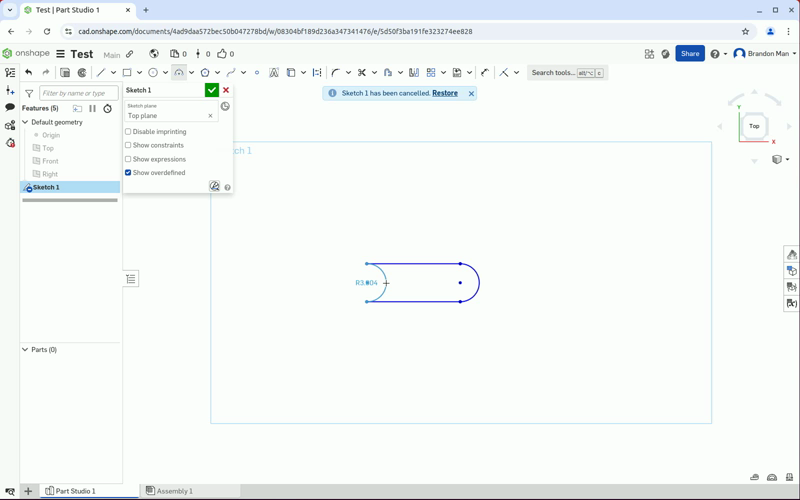
key_up(shift)
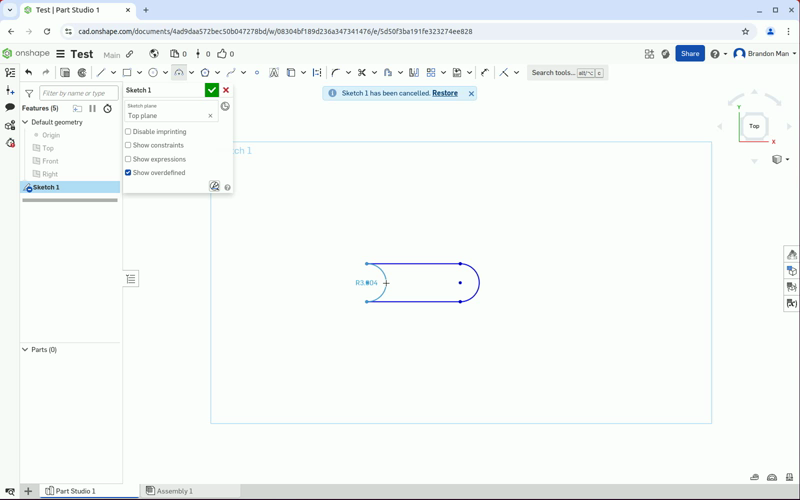
key(esc)
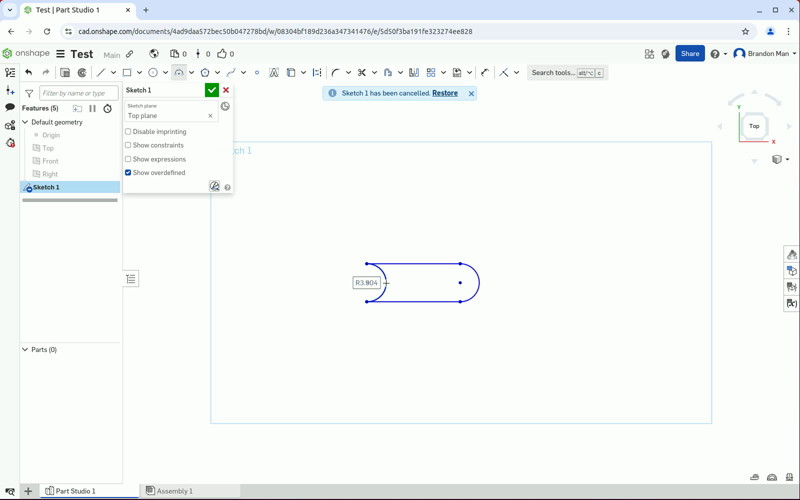
key(l)
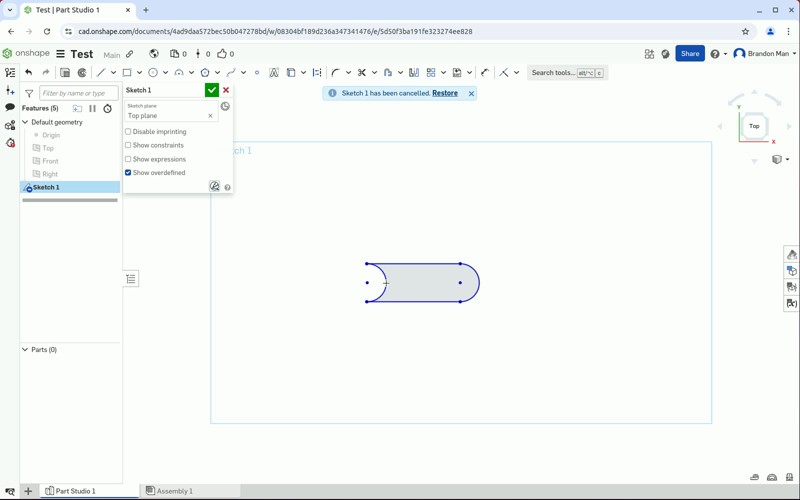
key_down(shift)
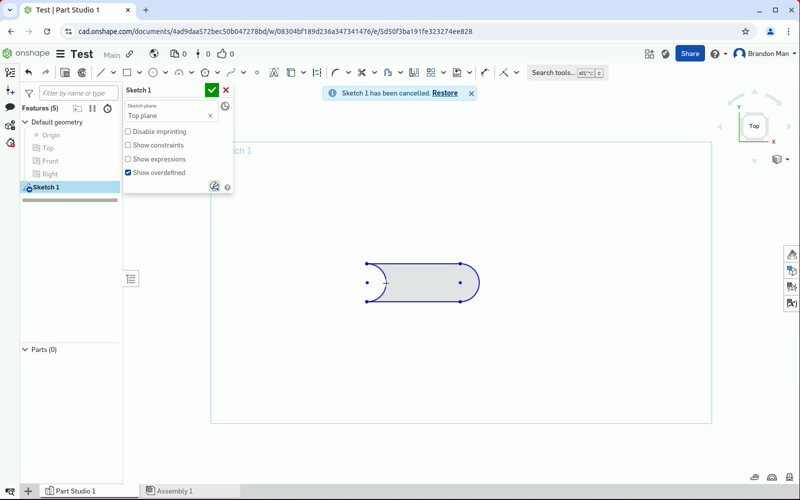
mouse_move(404, 289)
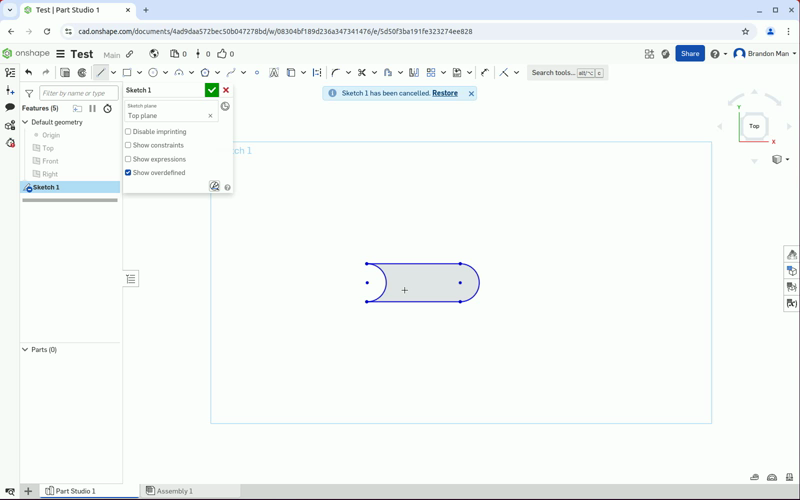
click(404, 289)
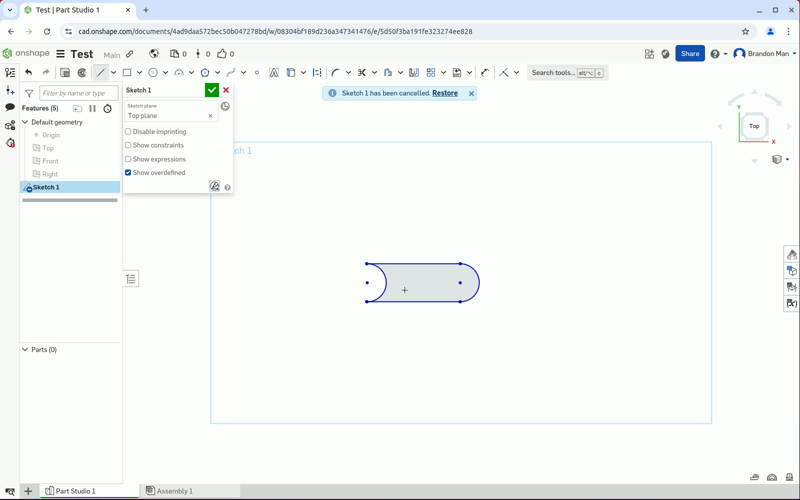
key_up(shift)
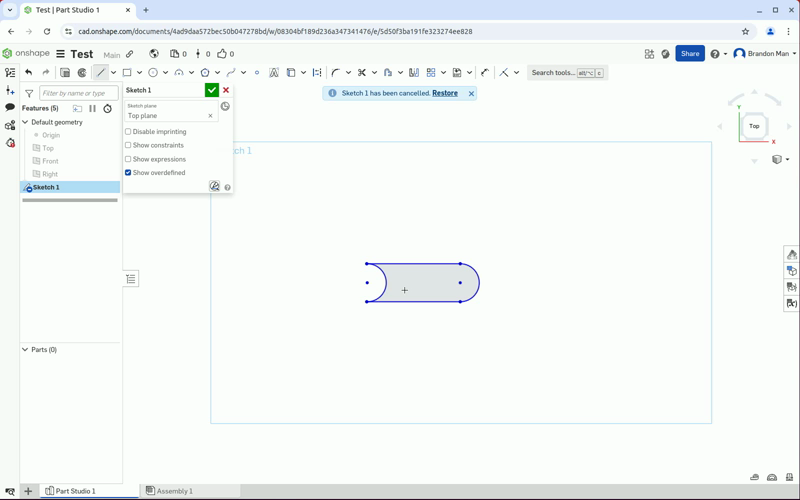
key_down(shift)
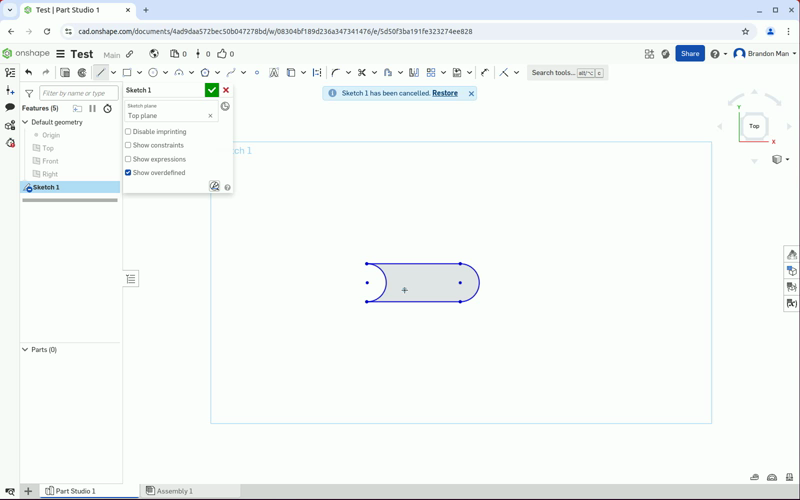
mouse_move(434, 289)
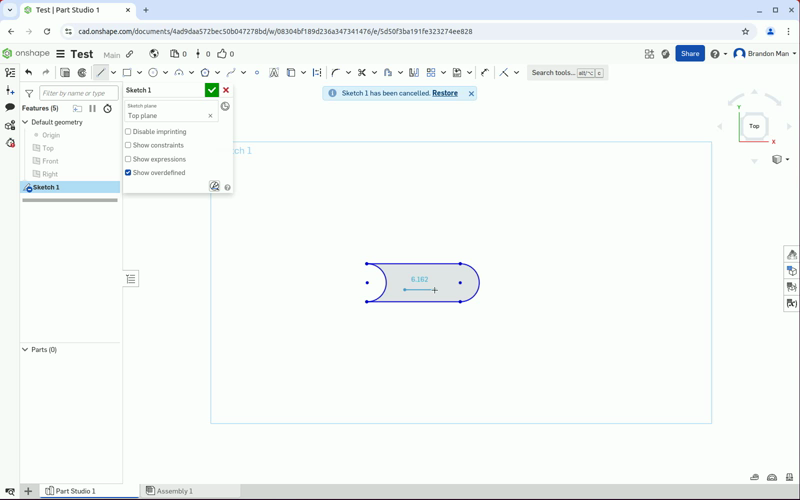
mouse_move(460, 289)
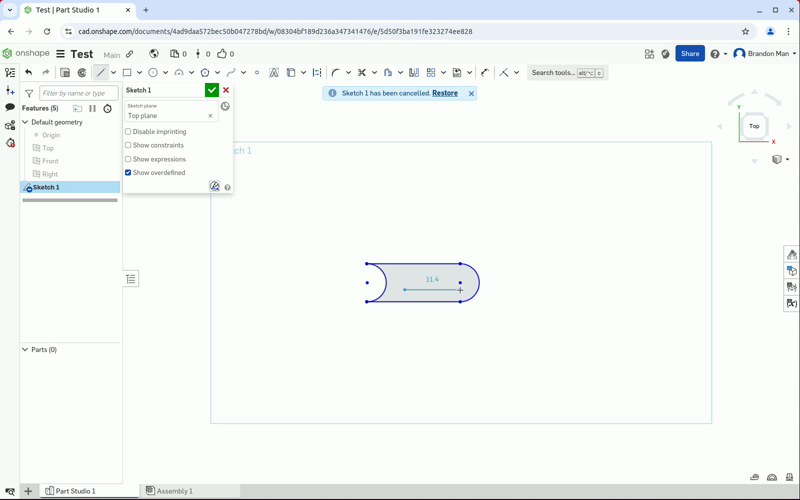
click(460, 289)
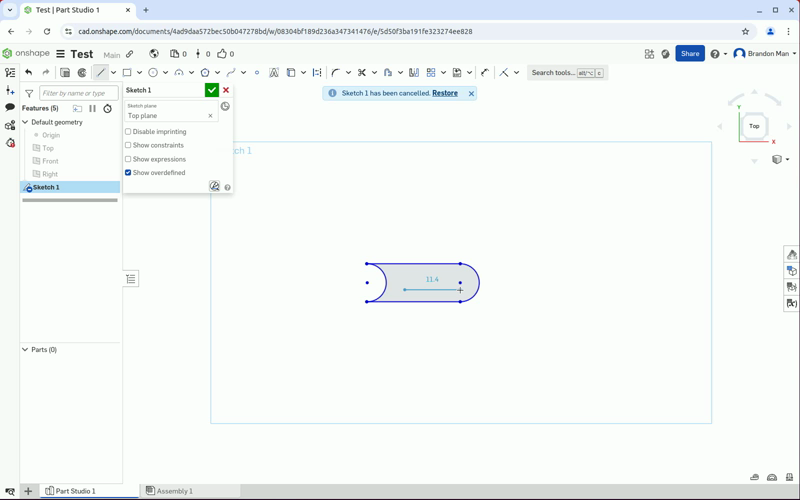
key_up(shift)
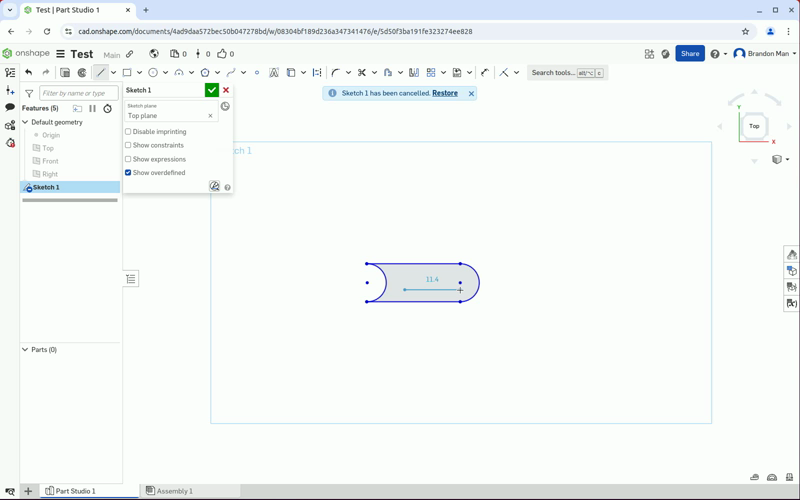
key(esc)
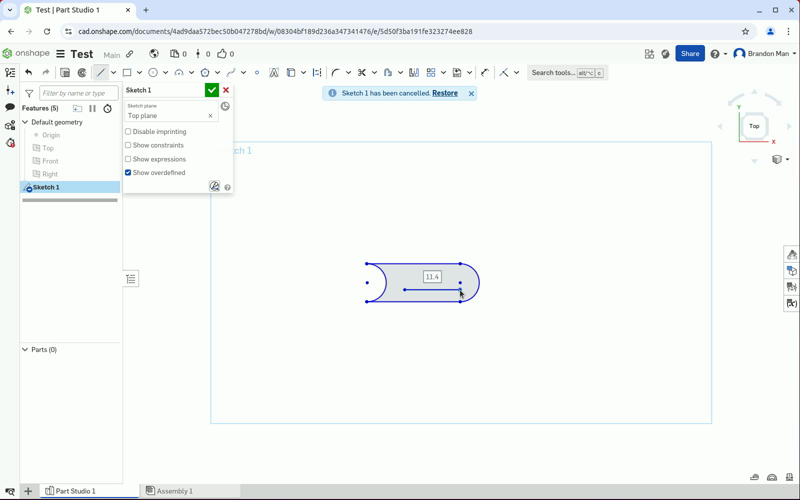
key(a)
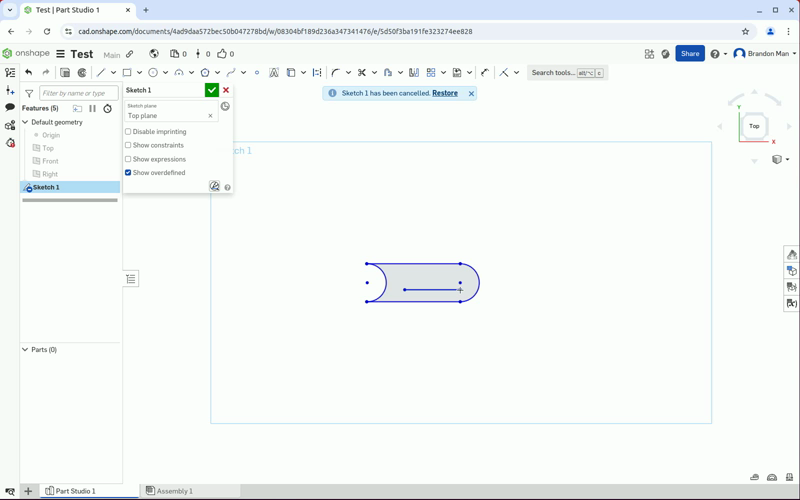
mouse_move(460, 289)
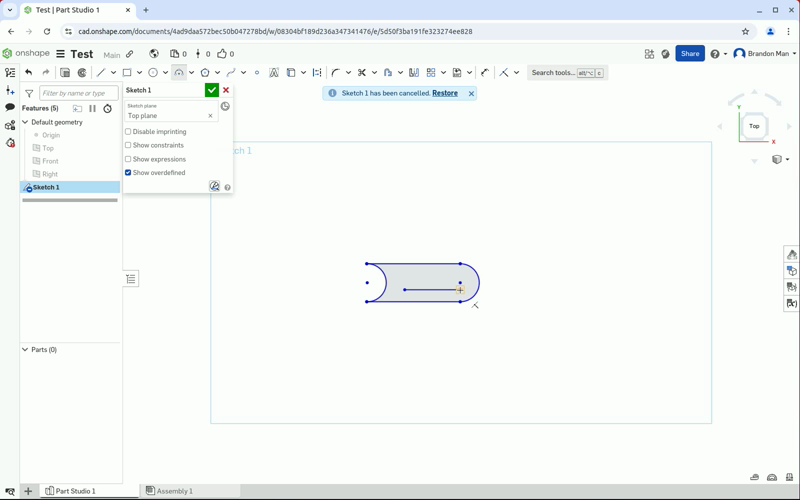
click(460, 289)
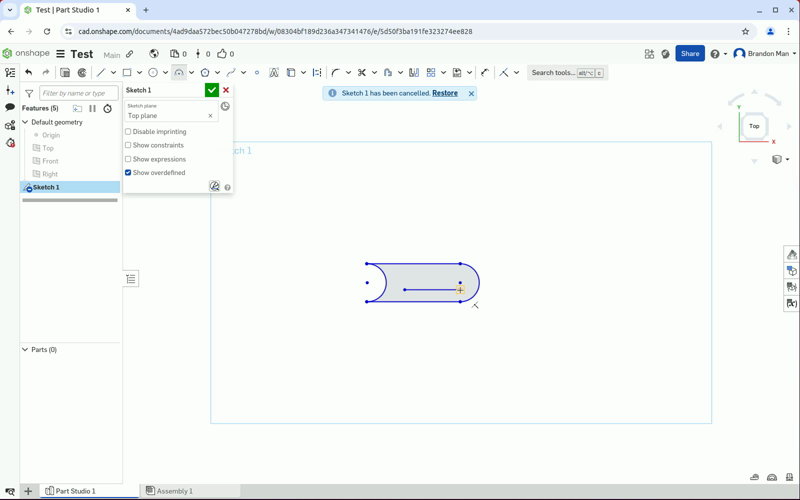
key_down(shift)
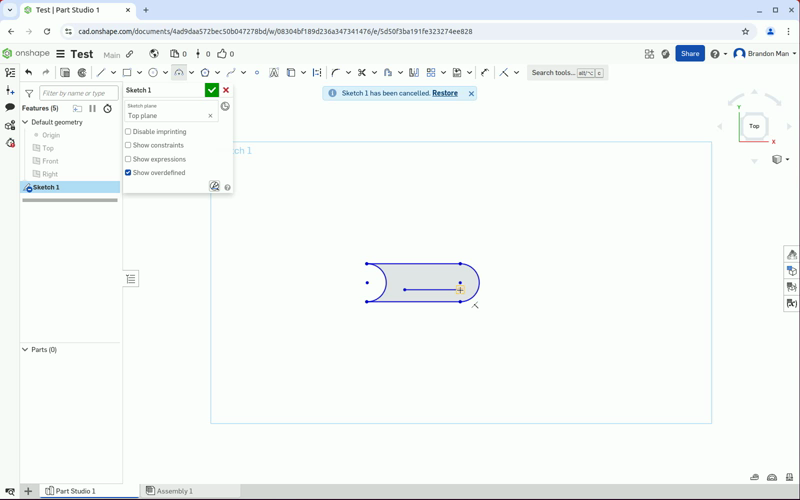
mouse_move(460, 275)
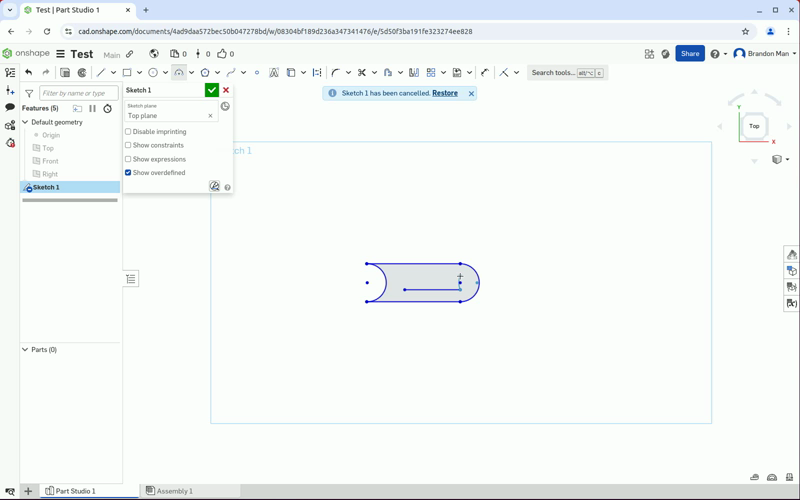
click(460, 275)
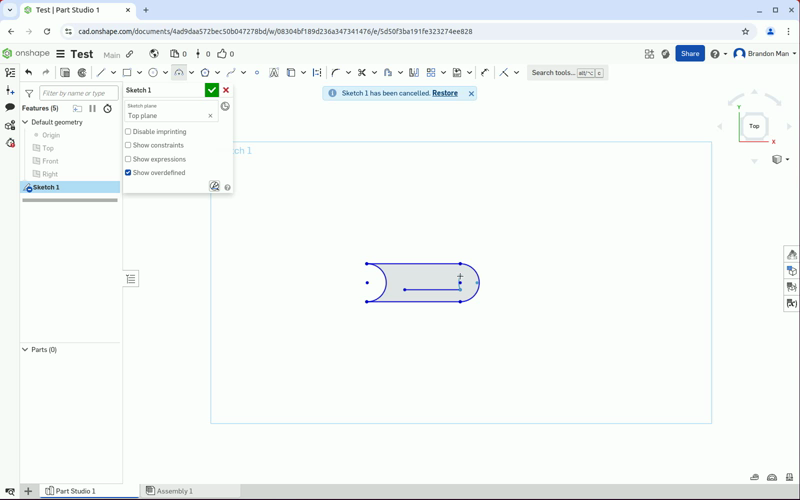
mouse_move(467, 282)
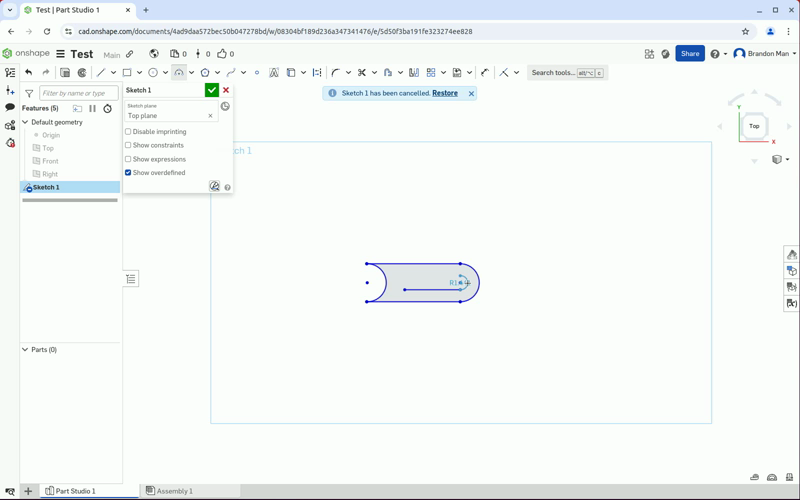
click(467, 282)
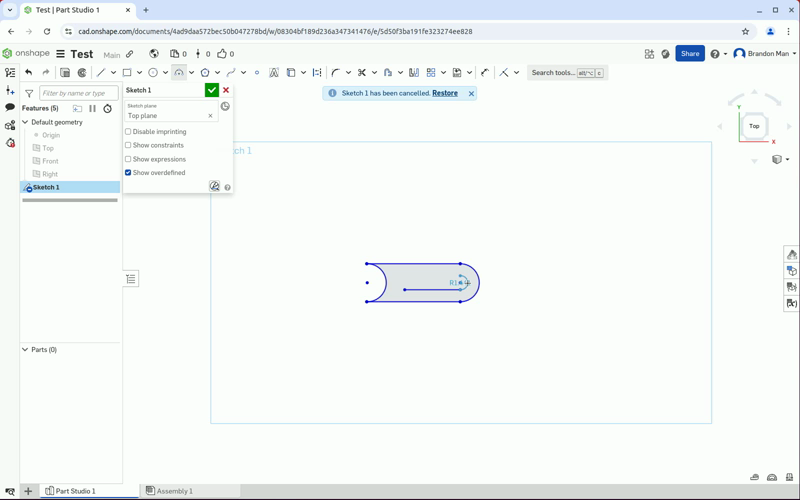
key_up(shift)
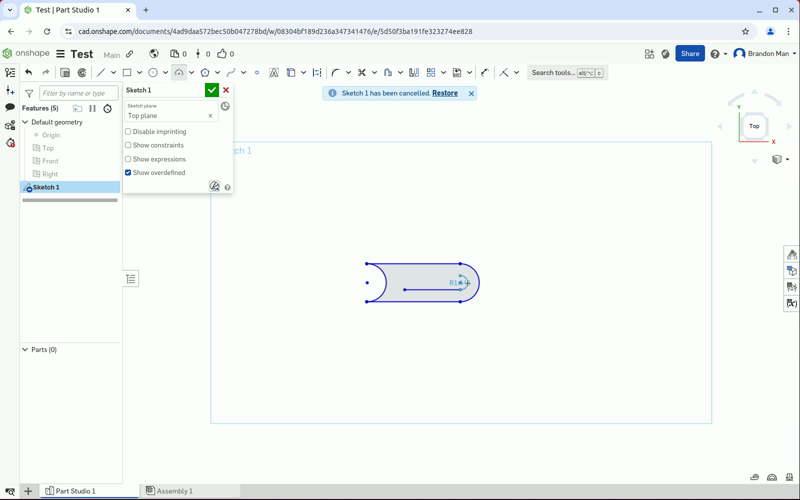
key(esc)
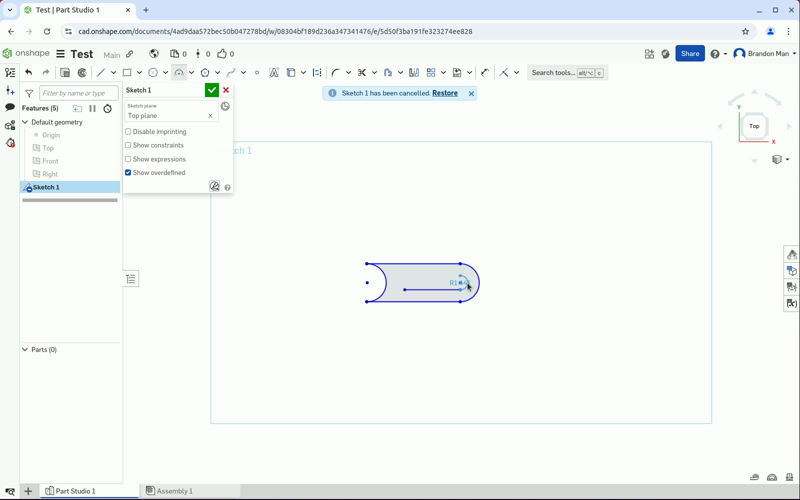
key(l)
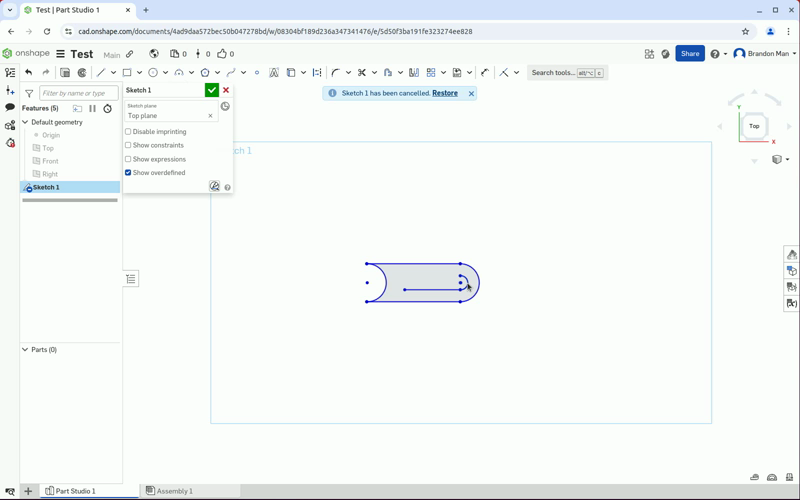
mouse_move(460, 275)
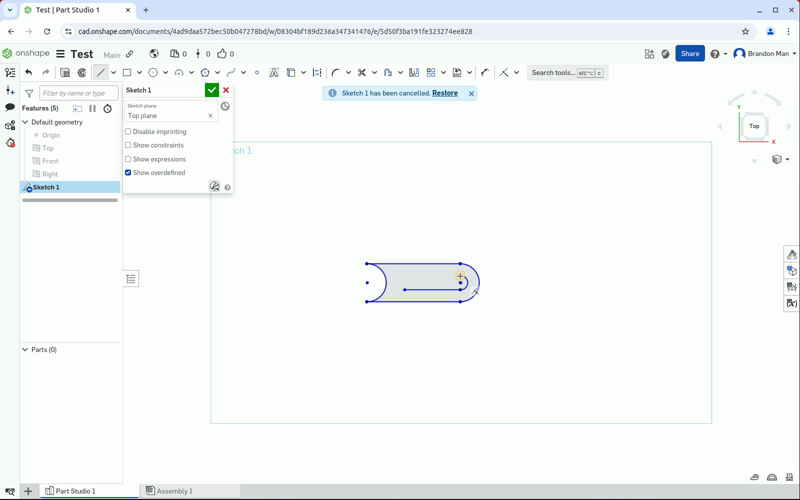
click(460, 275)
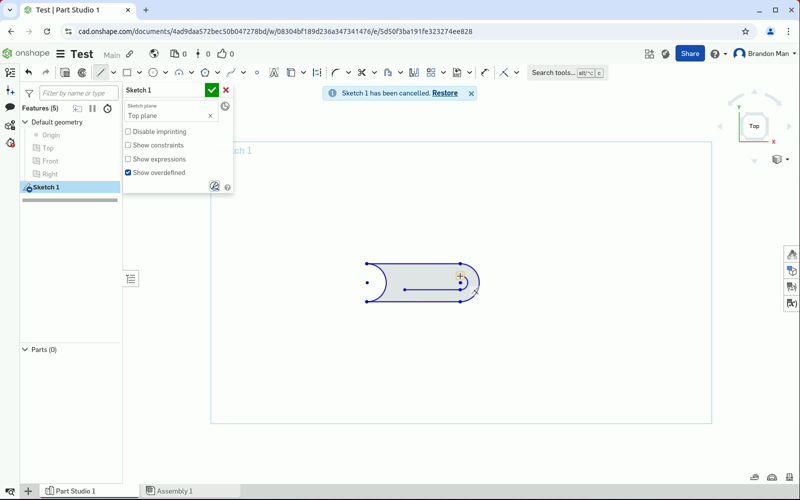
key_down(shift)
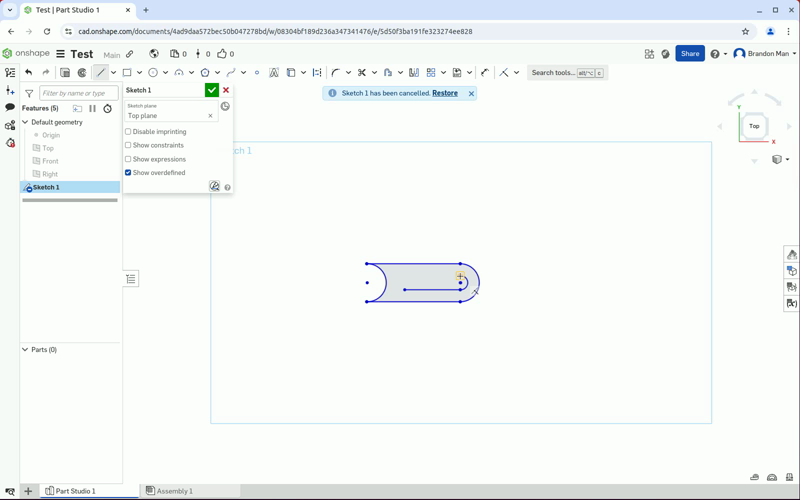
mouse_move(490, 275)
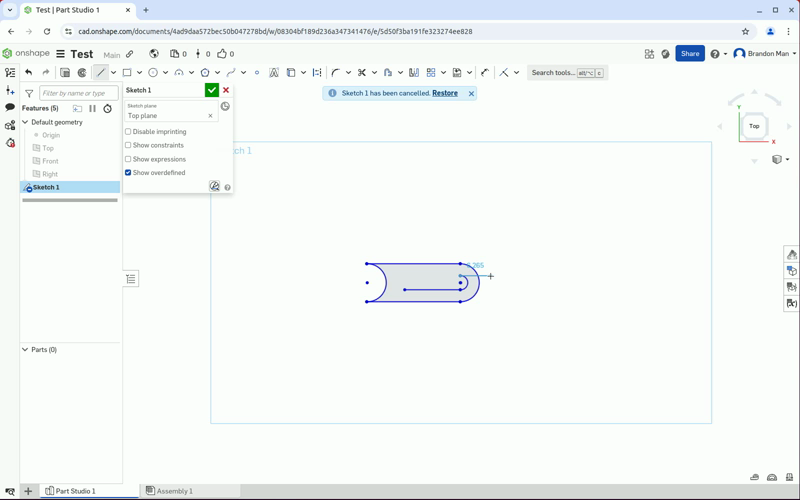
mouse_move(404, 275)
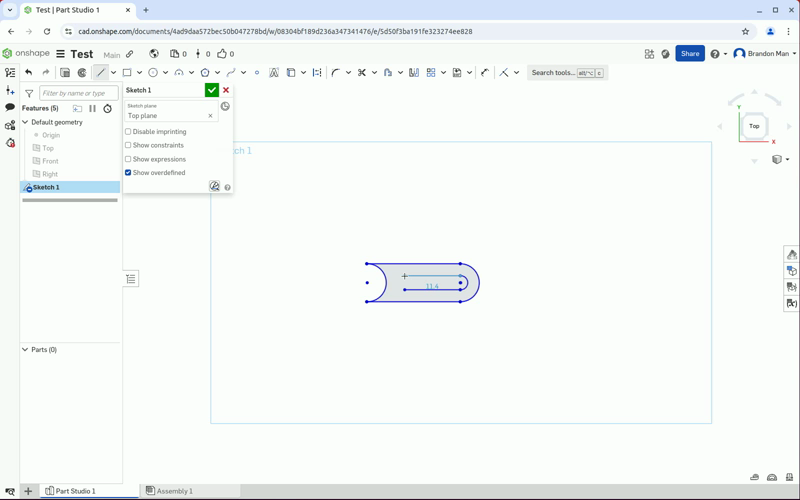
click(404, 275)
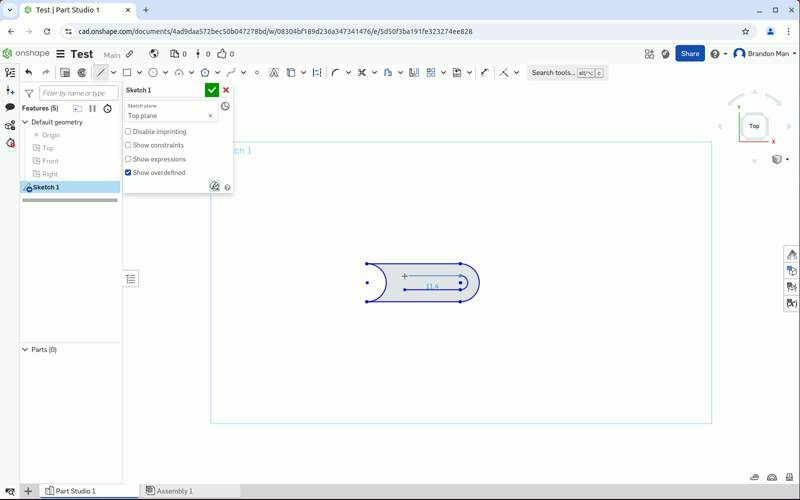
key_up(shift)
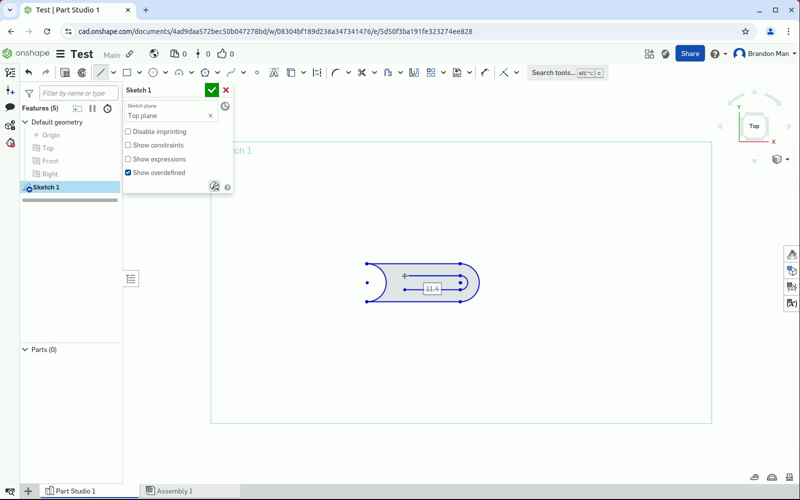
key(esc)
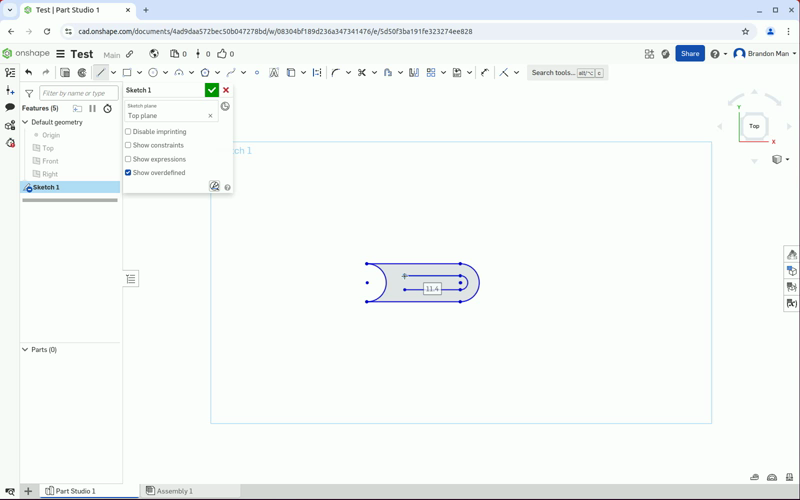
key(a)
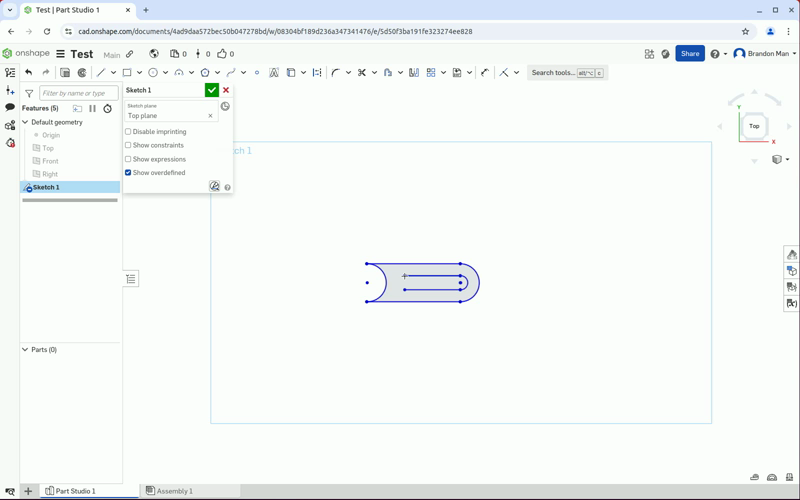
mouse_move(404, 275)
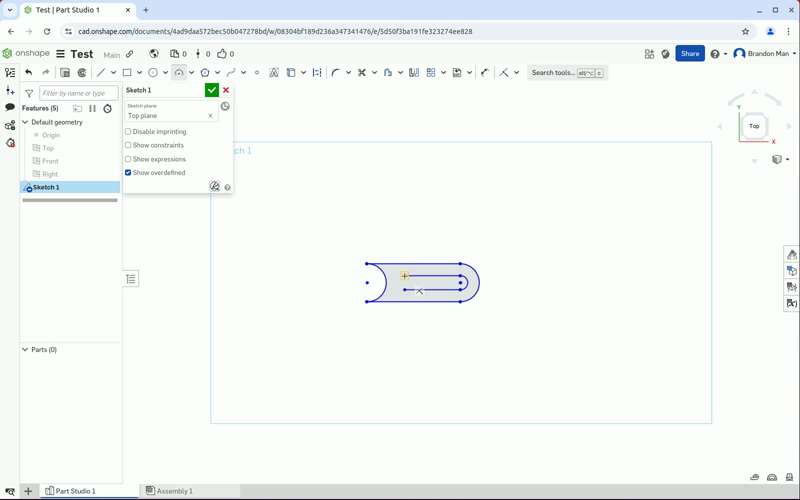
click(404, 275)
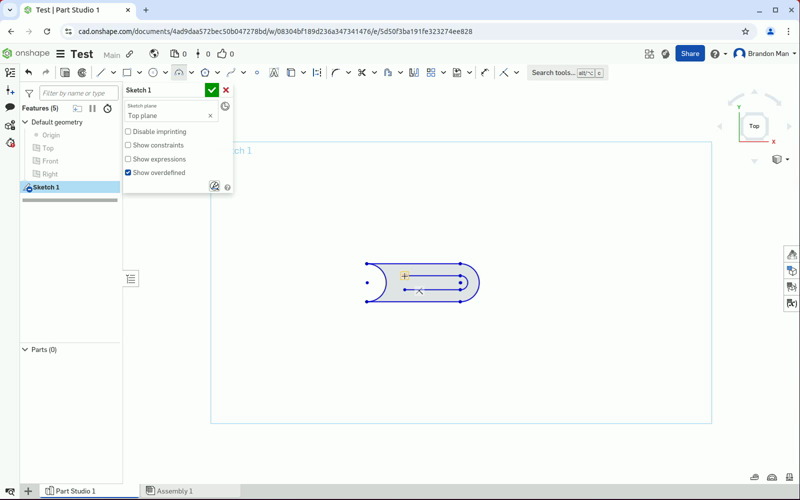
mouse_move(404, 289)
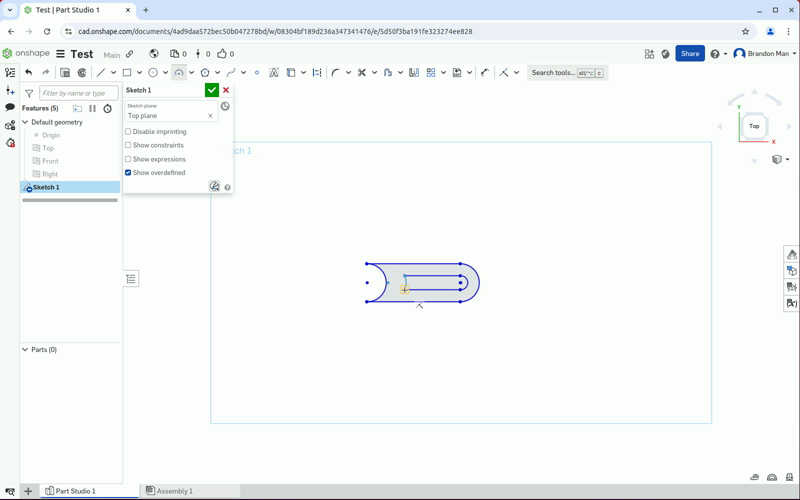
click(404, 289)
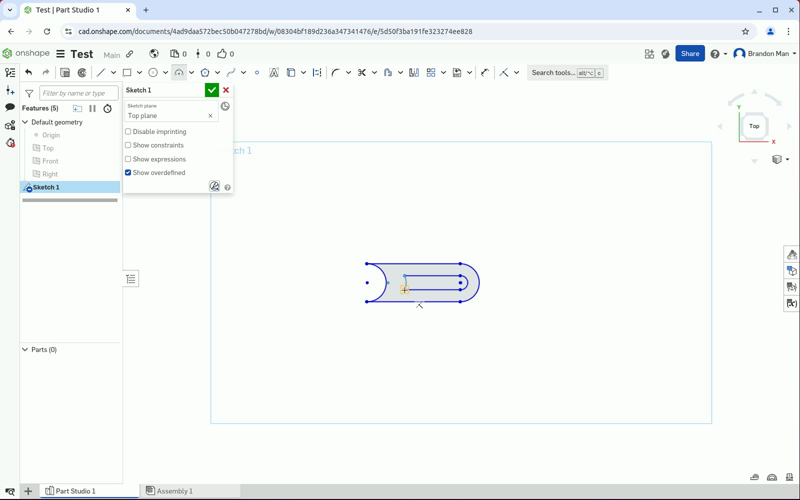
key_down(shift)
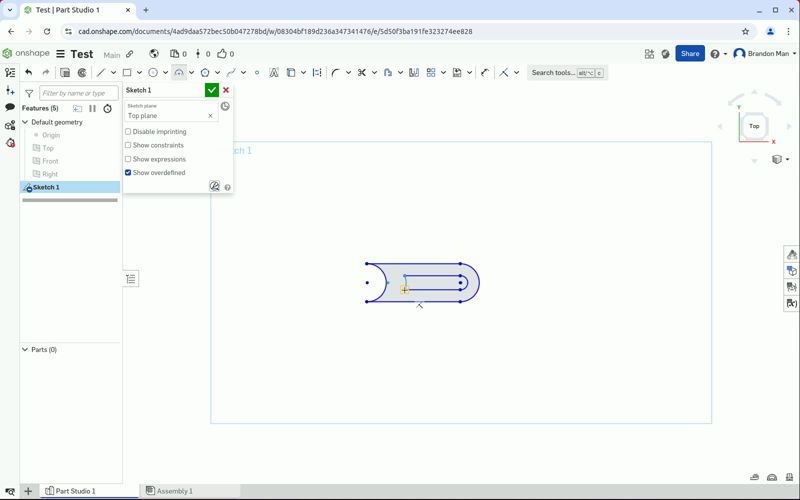
mouse_move(397, 282)
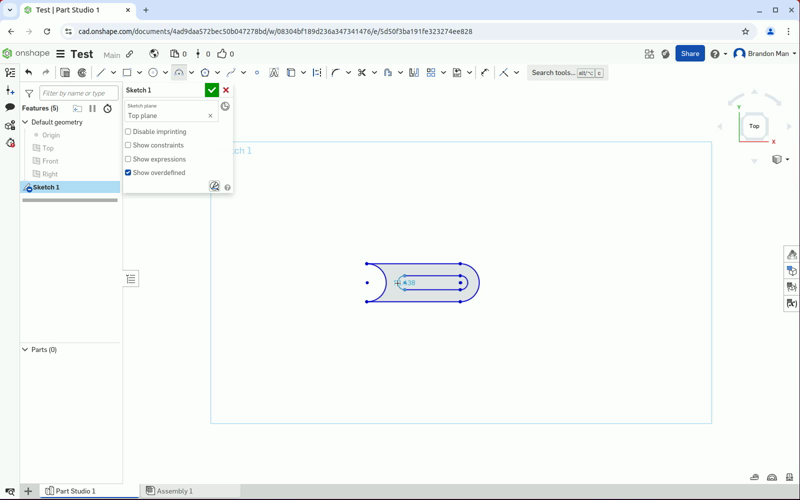
click(397, 282)
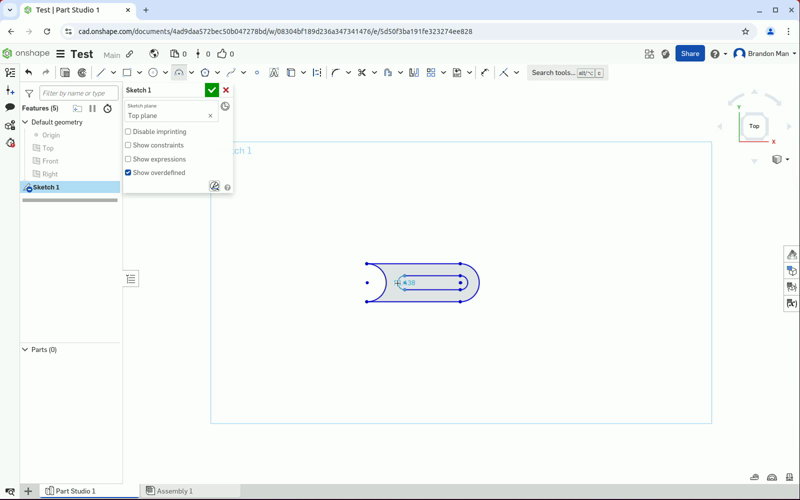
key_up(shift)
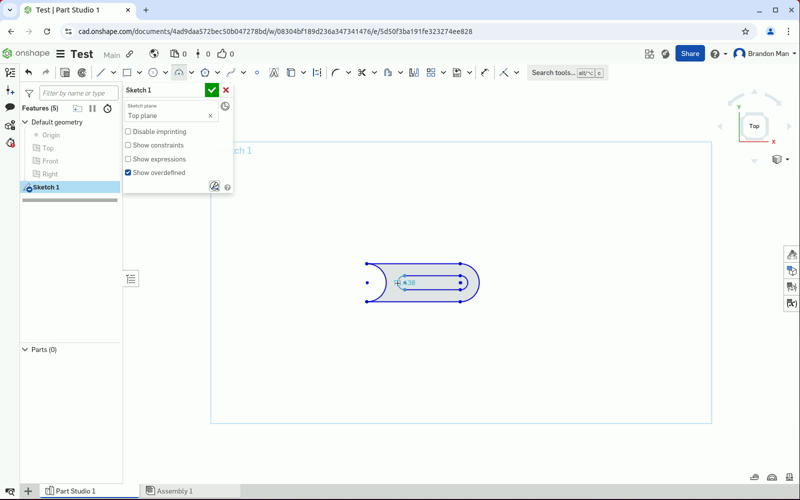
key(esc)
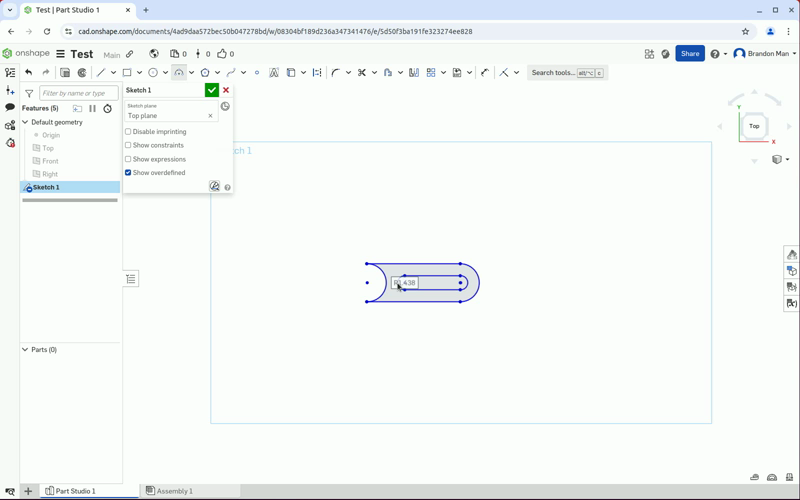
mouse_move(393, 289)
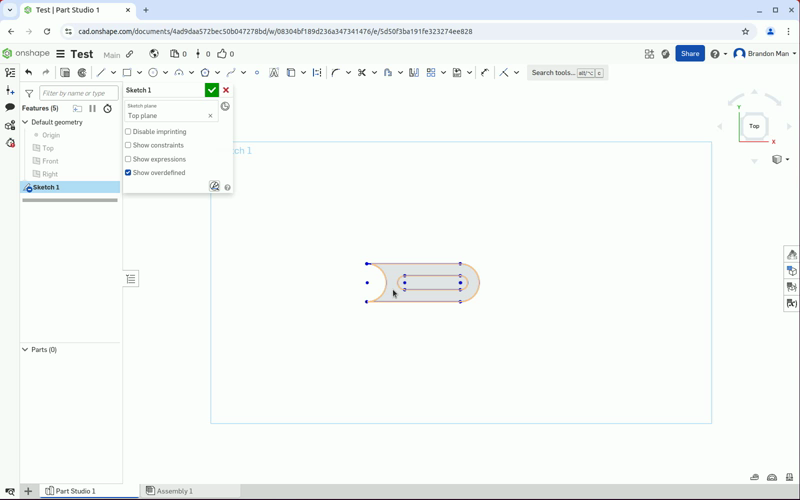
click(393, 289)
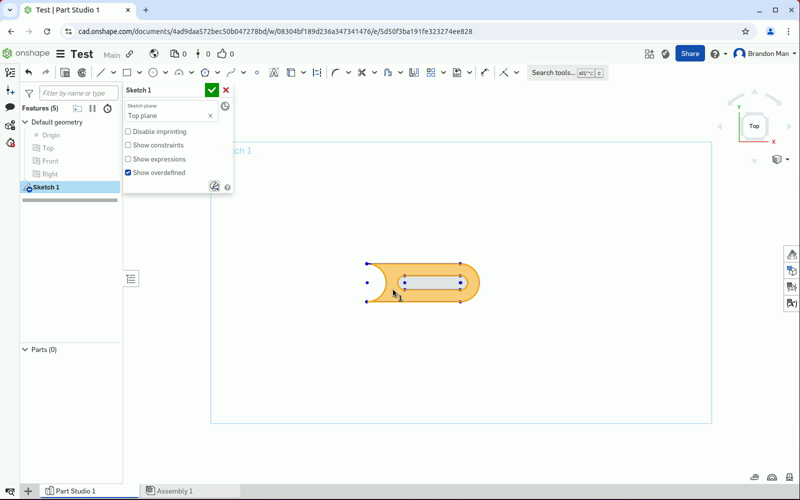
mouse_move(73, 352)
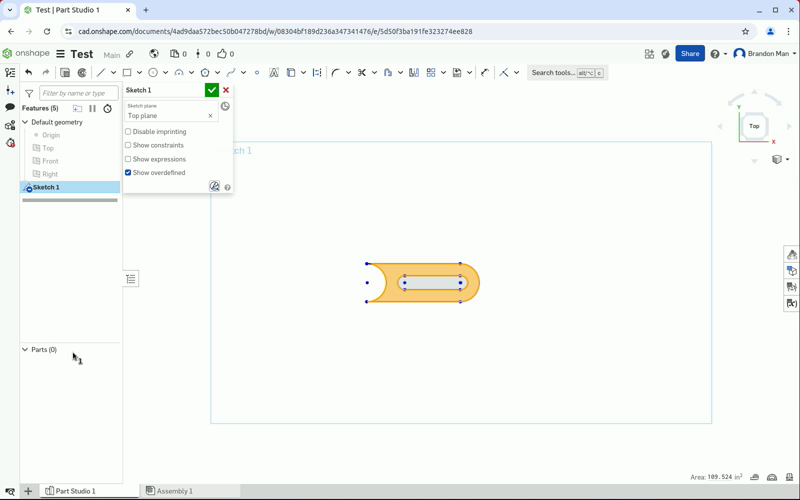
key(shift+y)
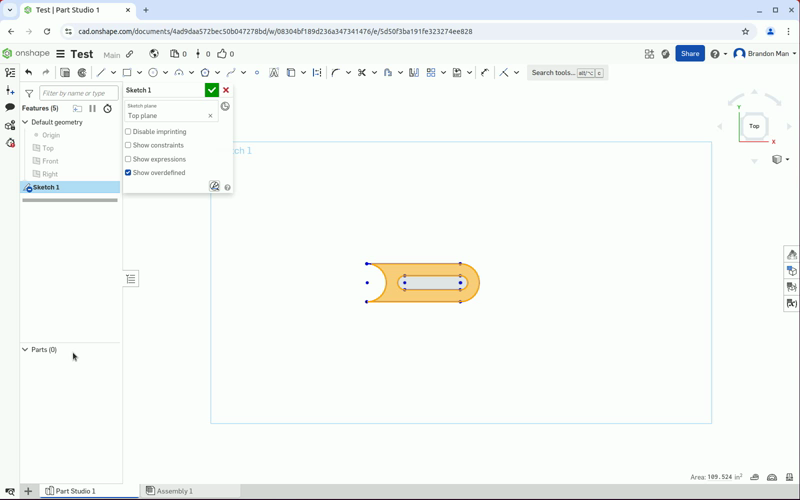
key(shift+e)
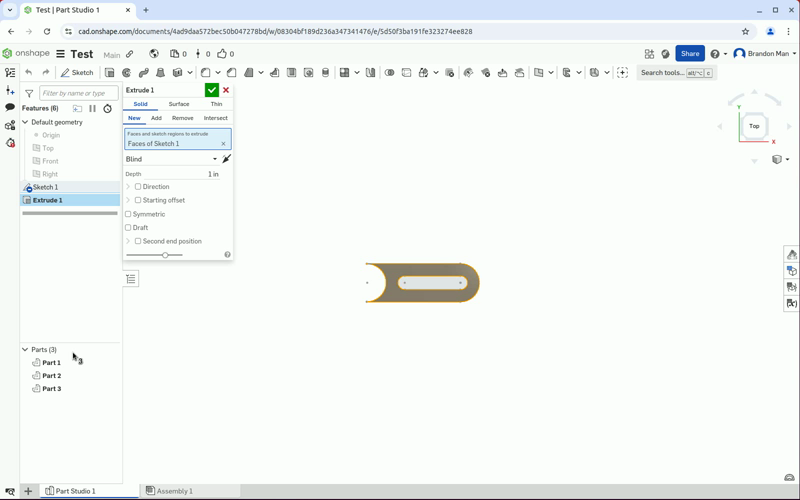
mouse_move(143, 106)
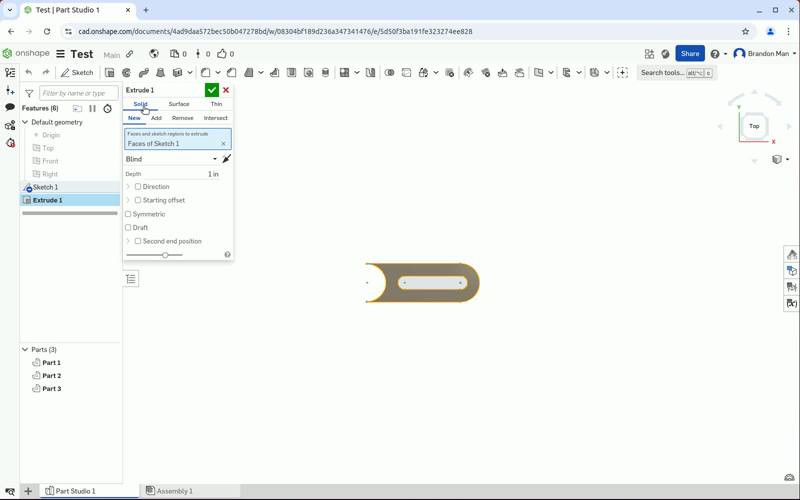
click(143, 106)
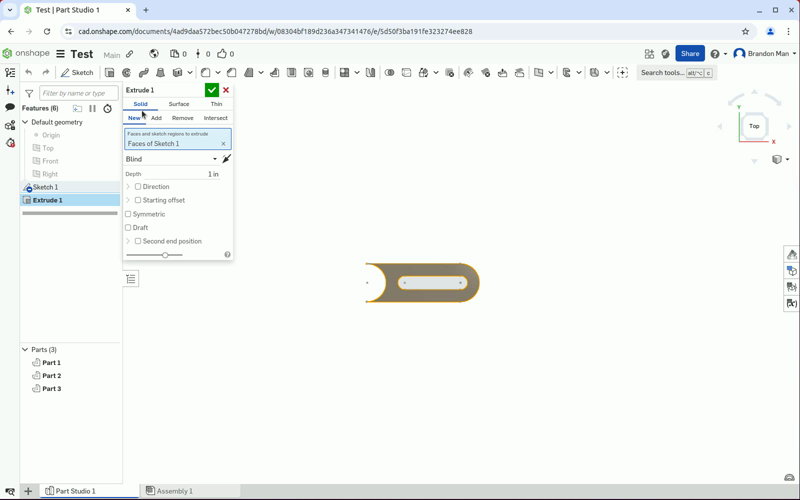
mouse_move(137, 120)
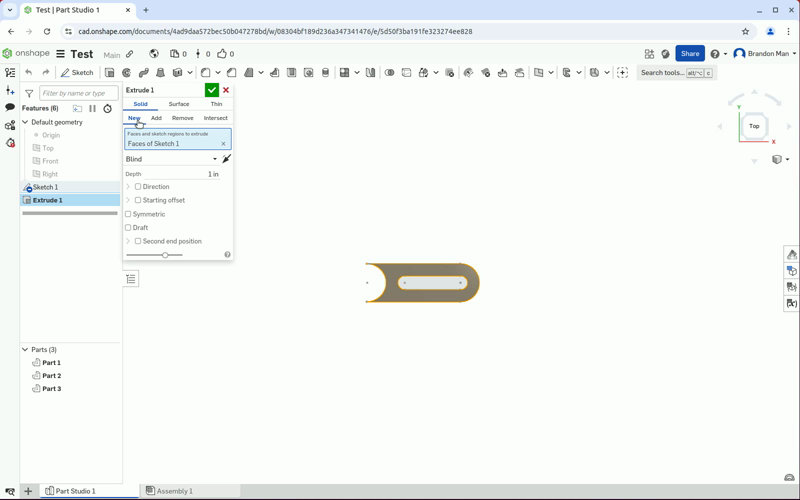
click(137, 120)
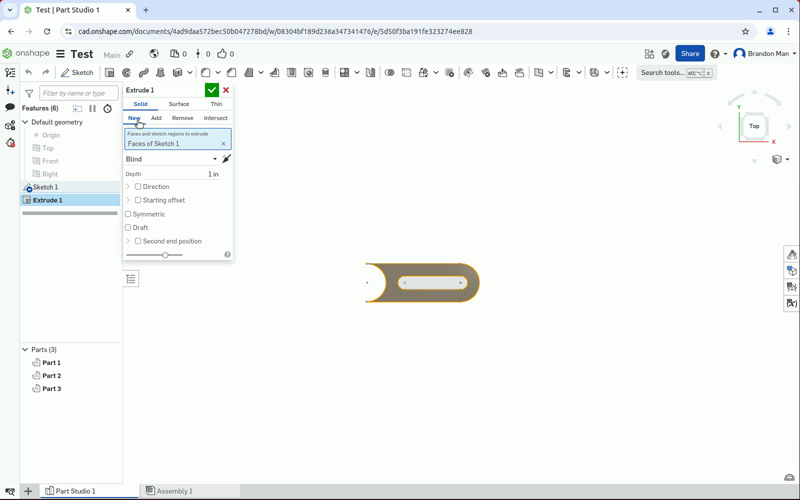
key(tab, 4)
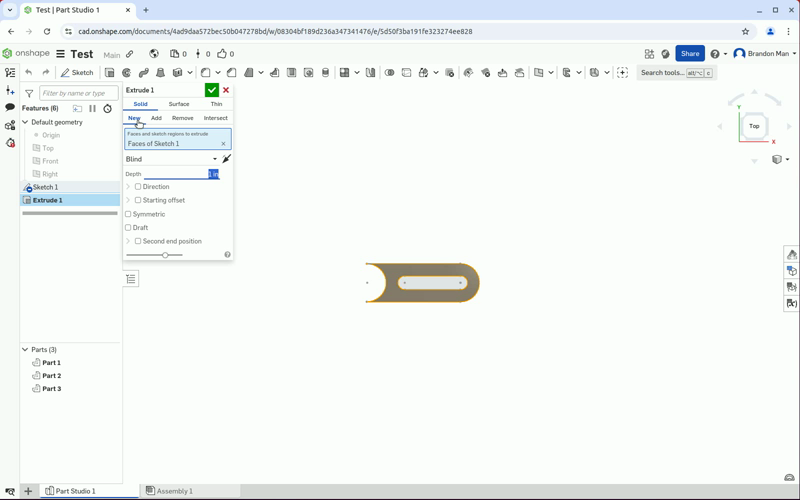
text(2.648)
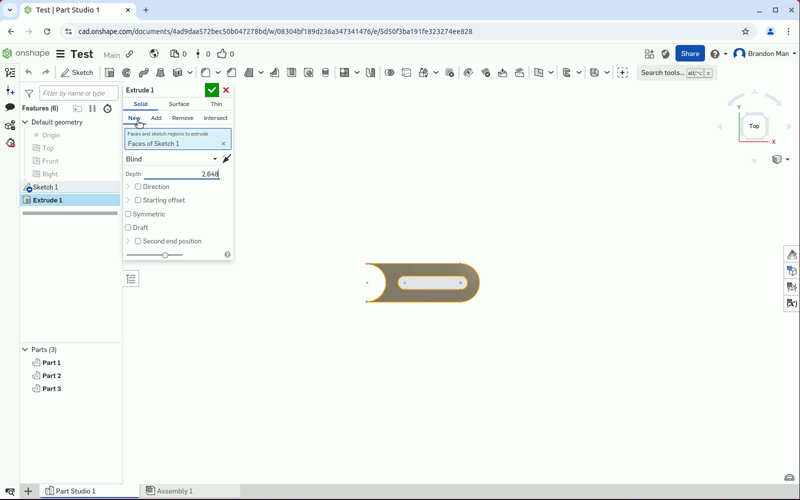
key(enter)
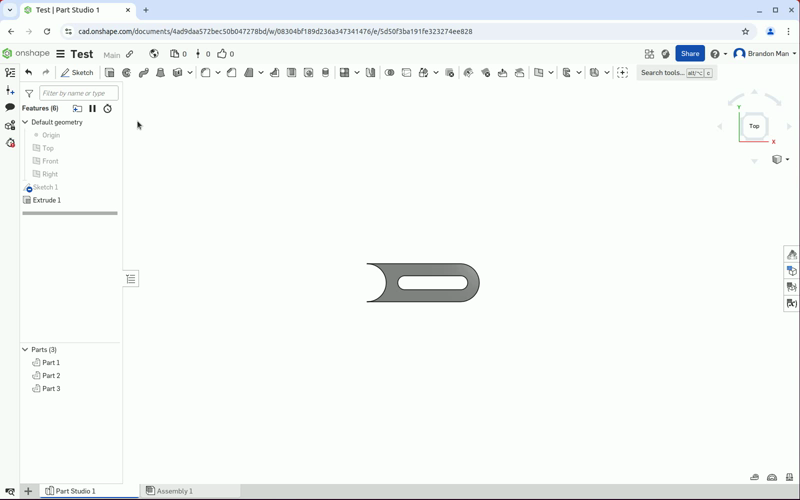
key(shift+h)
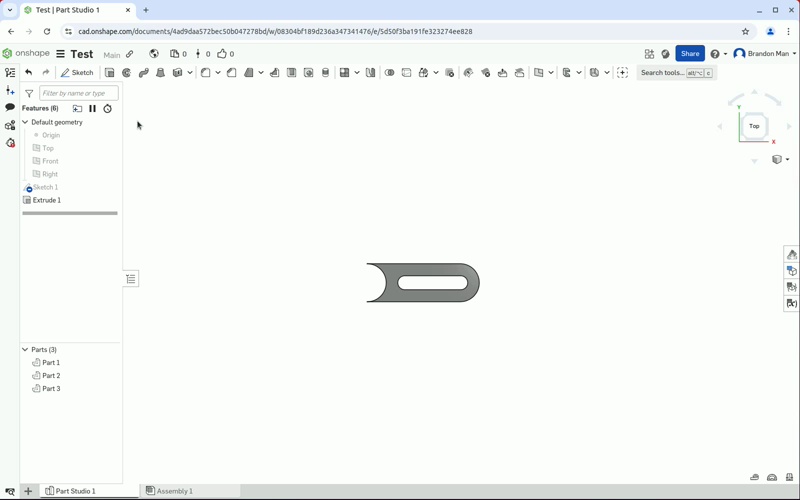
key(shift+h)
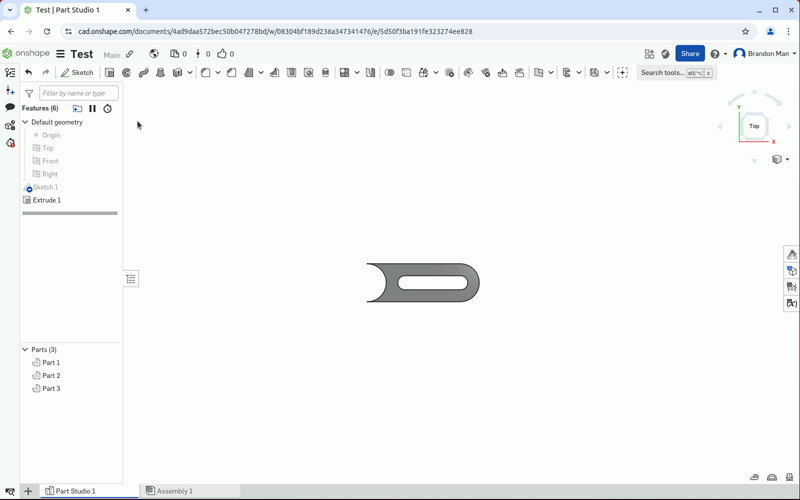
mouse_move(73, 189)
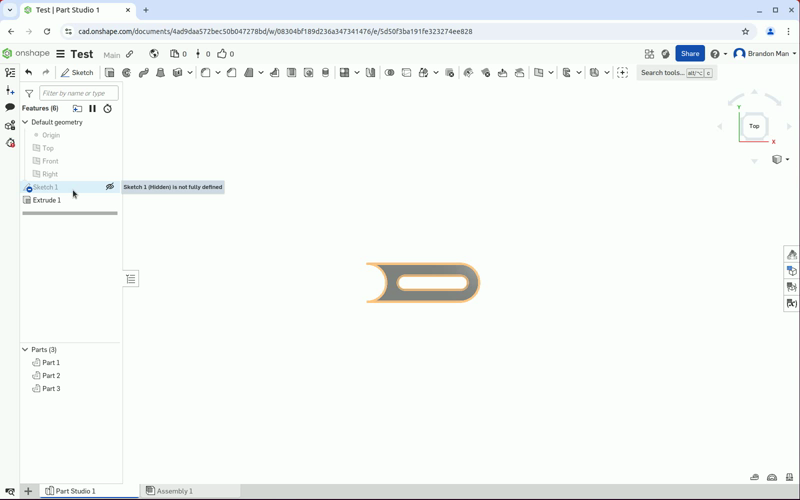
click(73, 189)
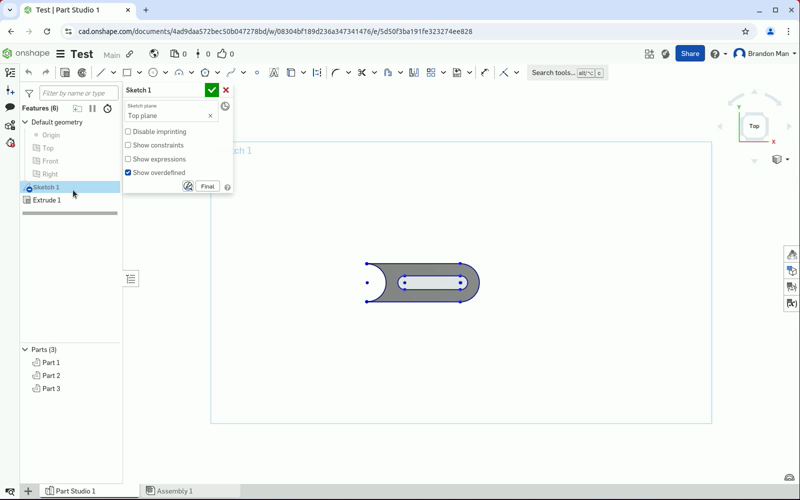
mouse_move(229, 92)
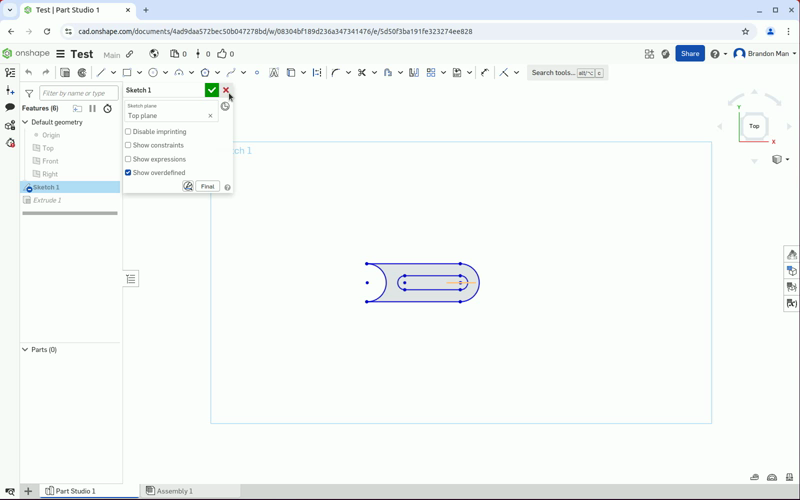
click(229, 92)
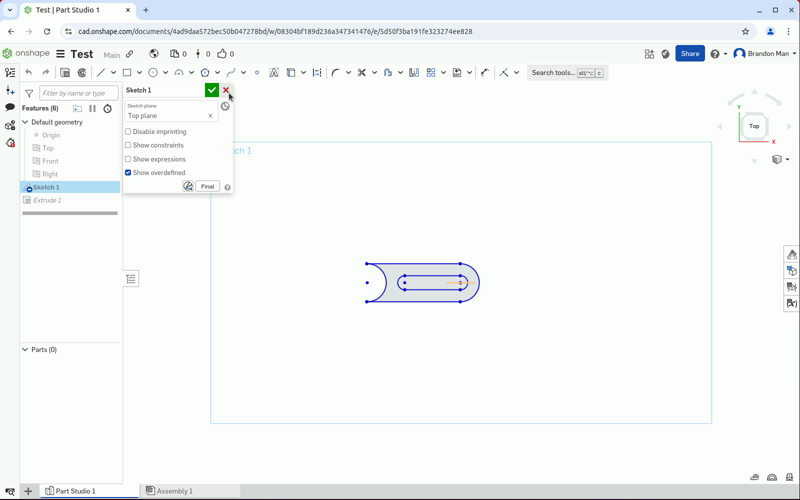
key(shift+s)
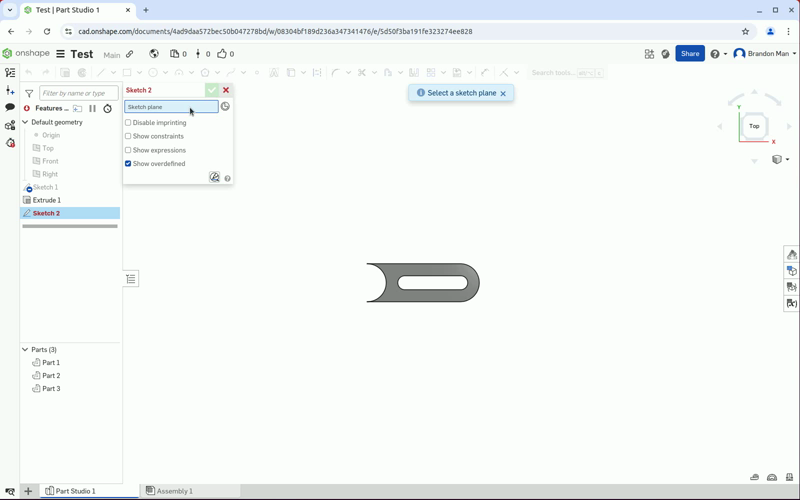
mouse_move(73, 150)
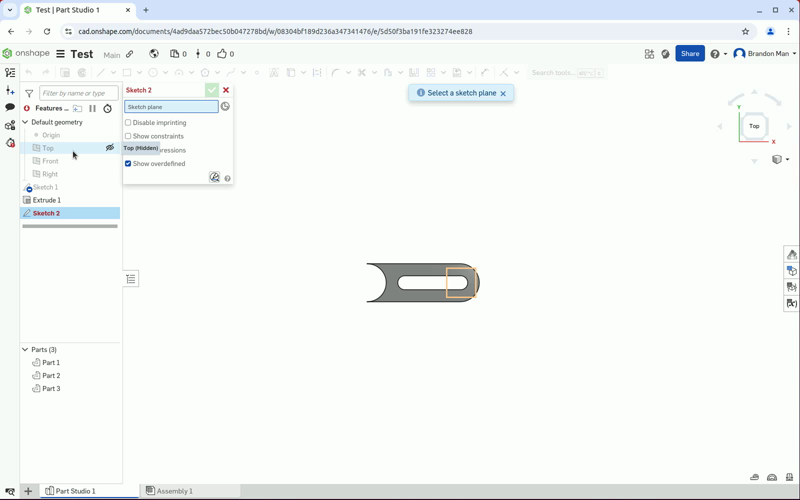
click(73, 150)
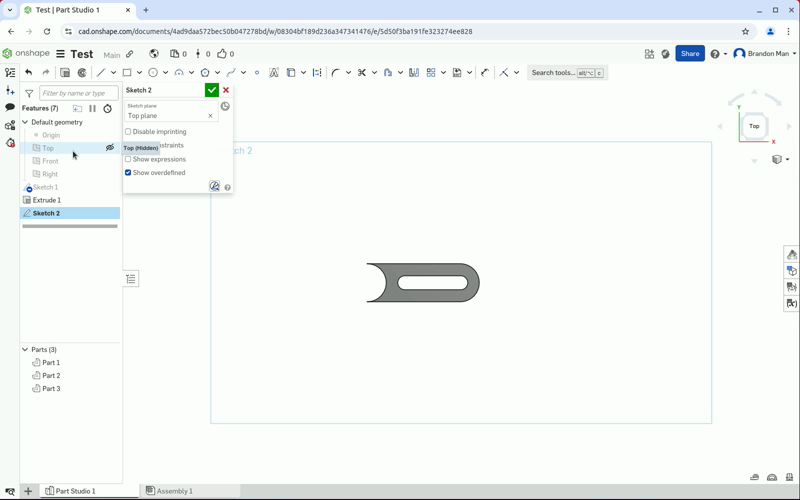
mouse_move(73, 352)
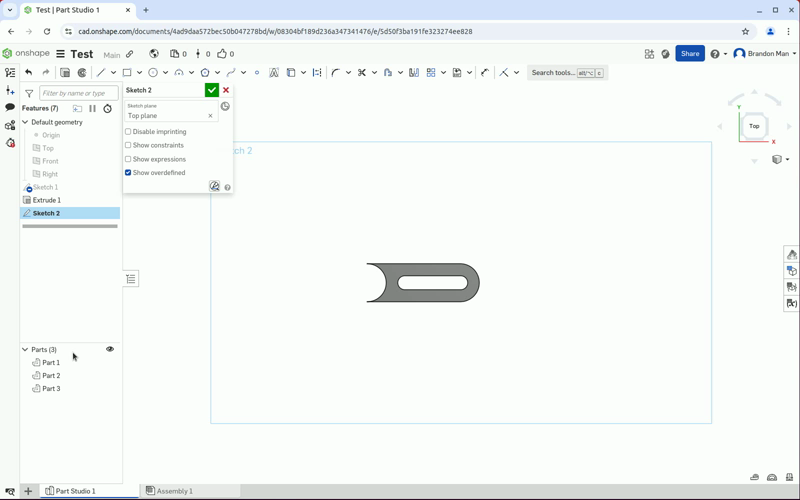
key(y)
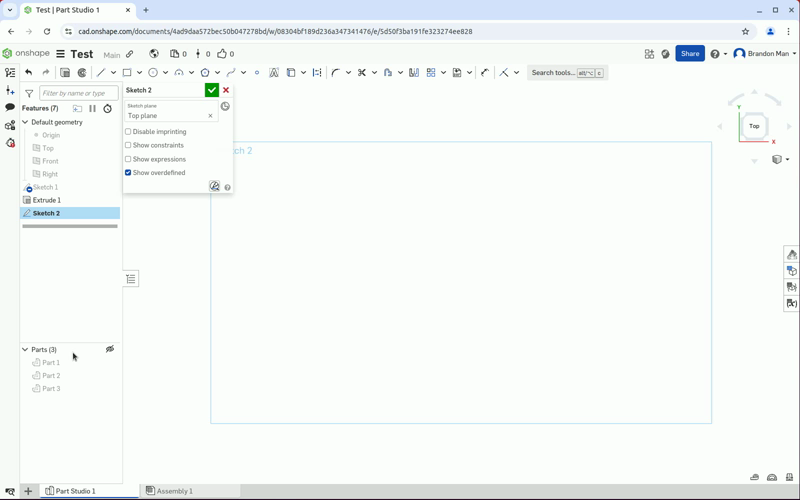
key(c)
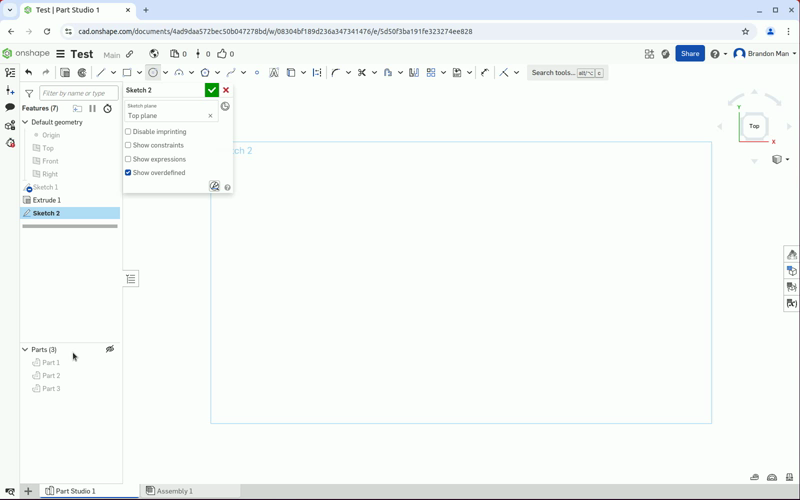
key_down(shift)
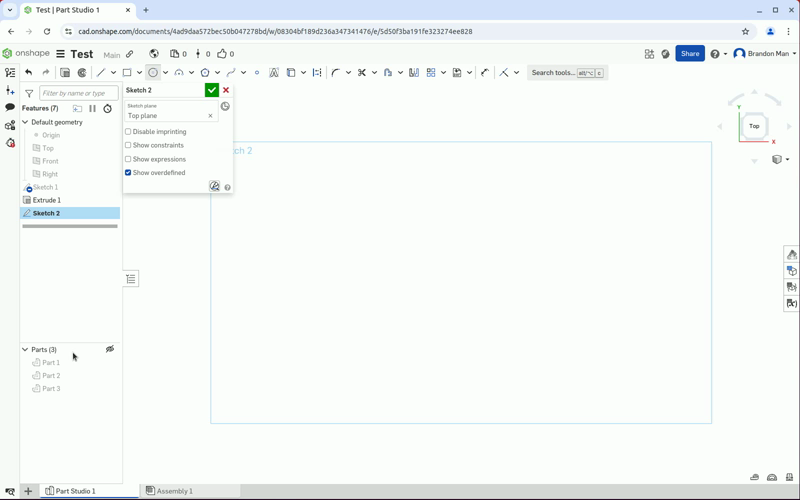
mouse_move(367, 282)
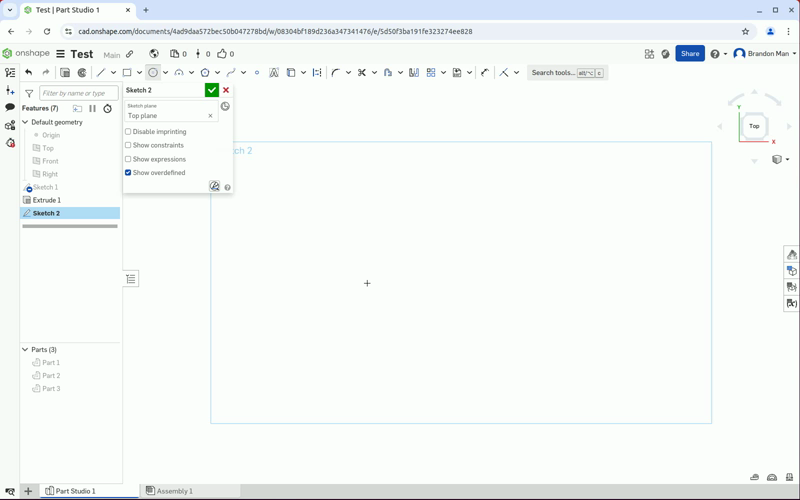
click(367, 282)
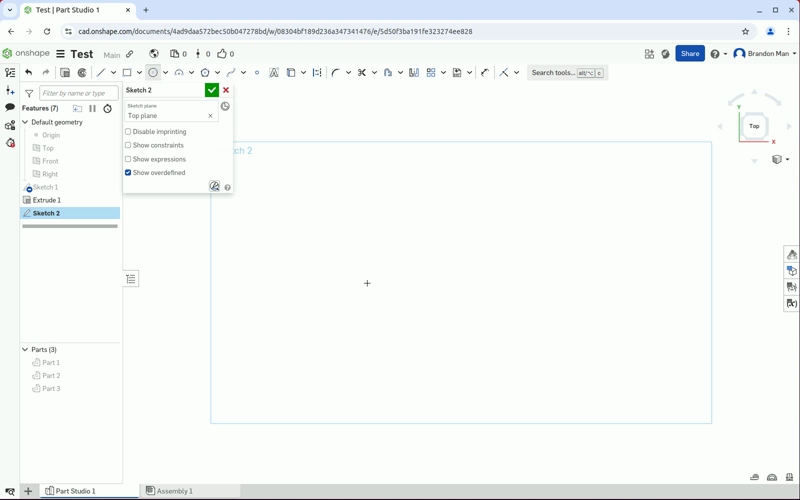
key_up(shift)
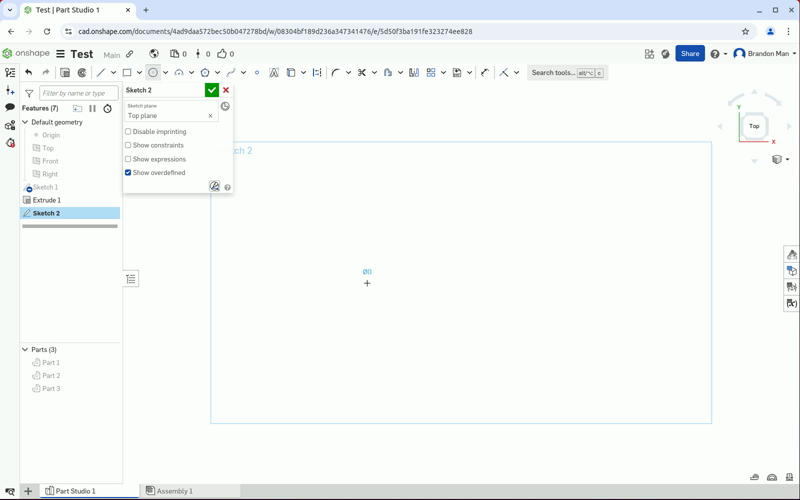
mouse_move(386, 282)
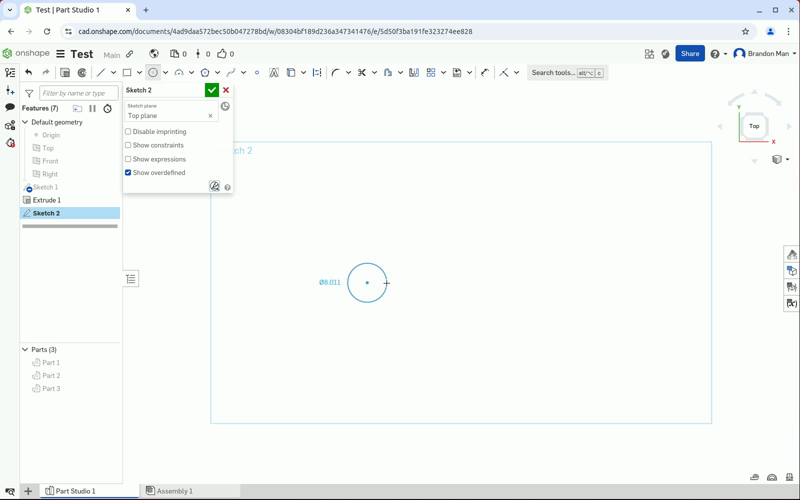
click(386, 282)
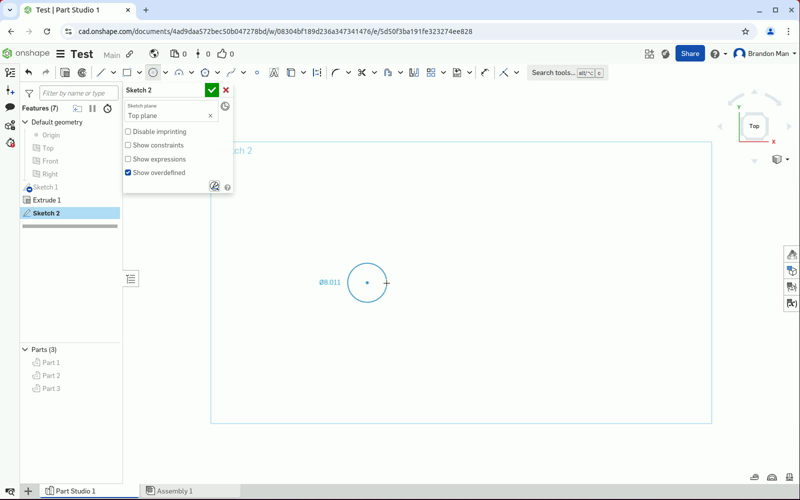
key(esc)
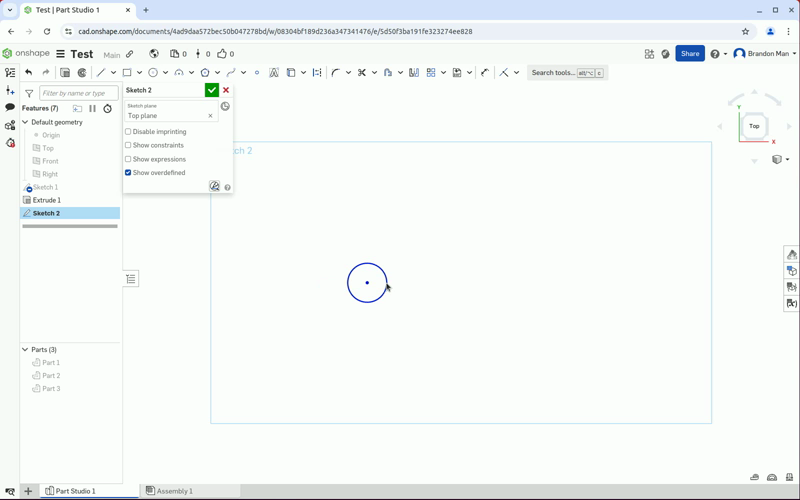
key(c)
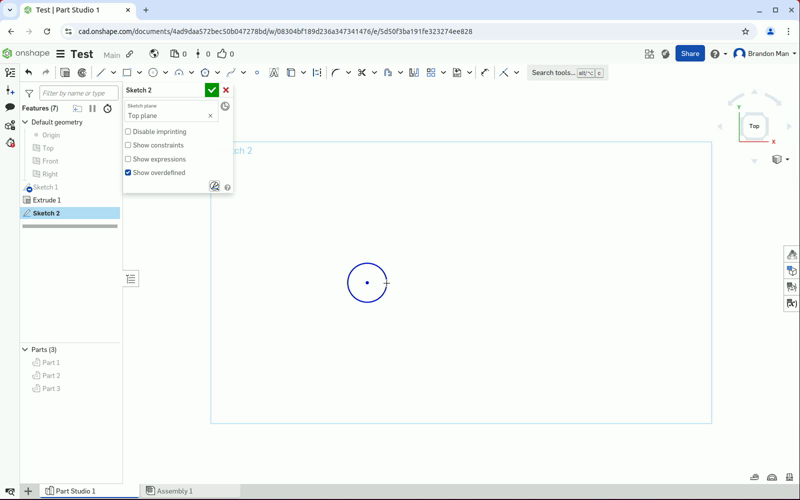
key_down(shift)
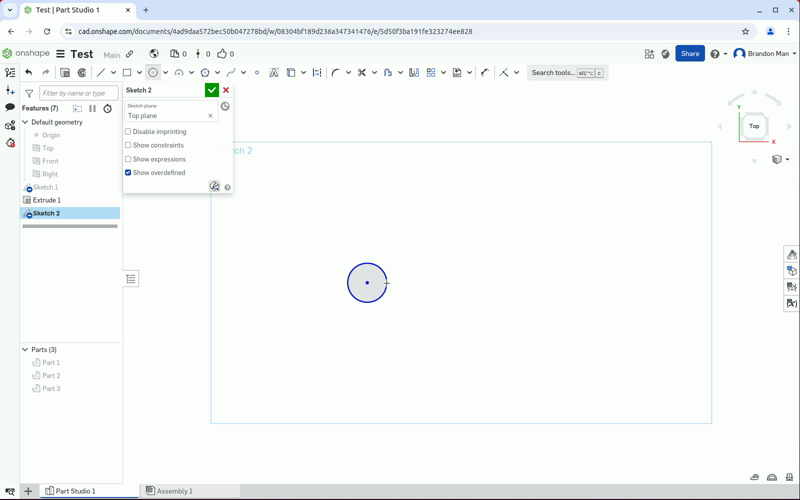
mouse_move(367, 282)
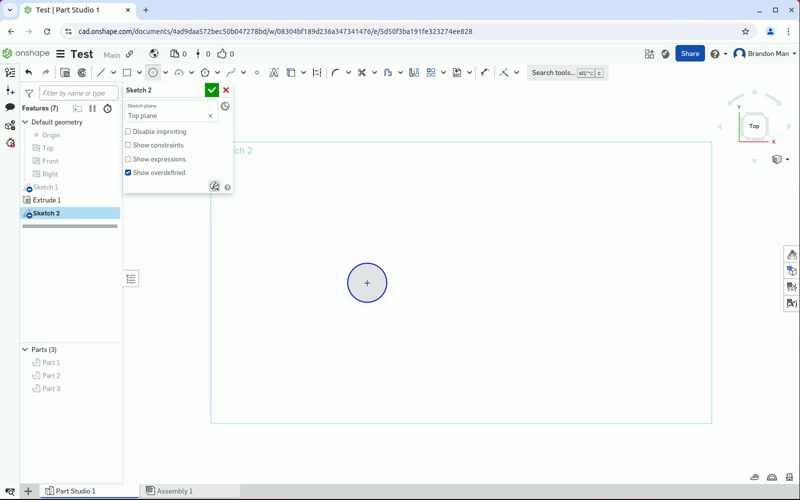
click(367, 282)
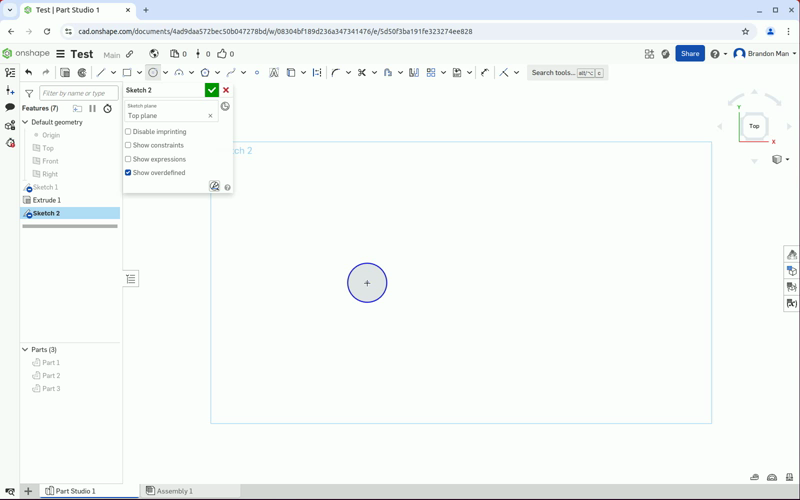
key_up(shift)
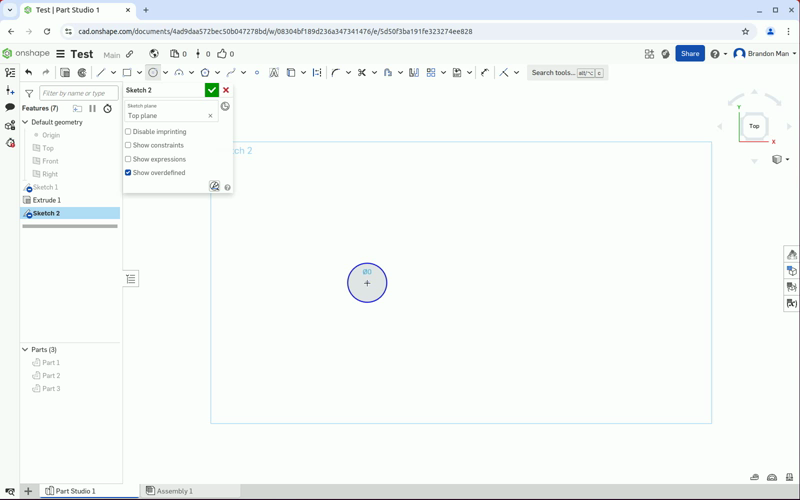
mouse_move(375, 282)
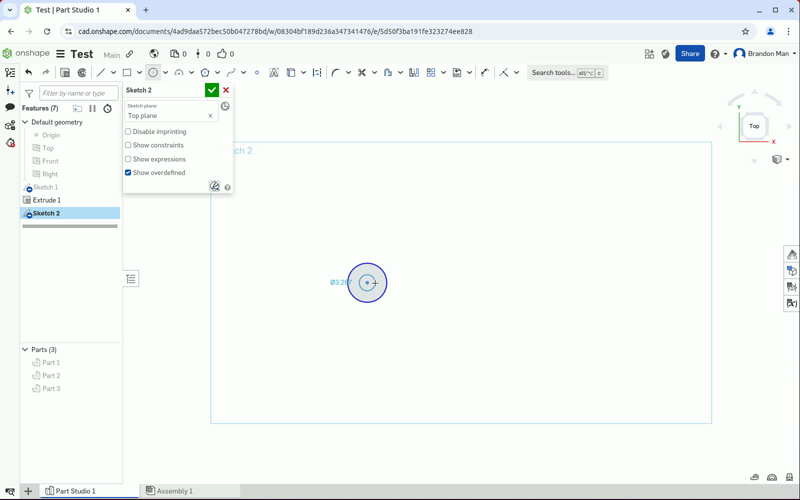
click(375, 282)
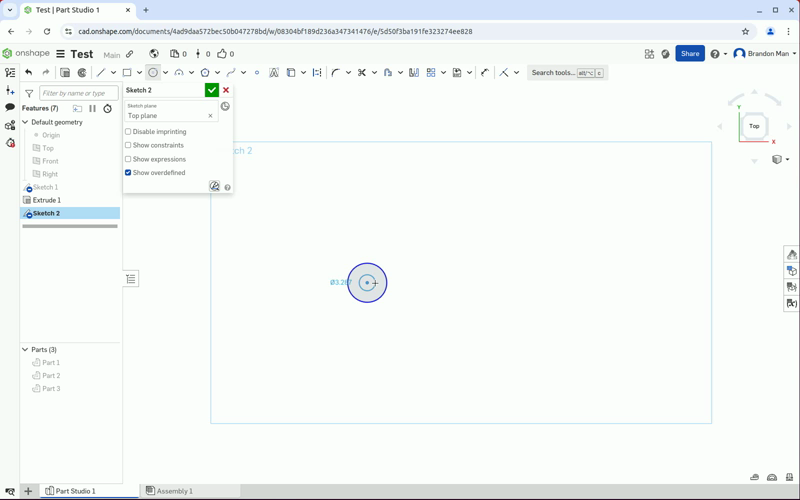
key(esc)
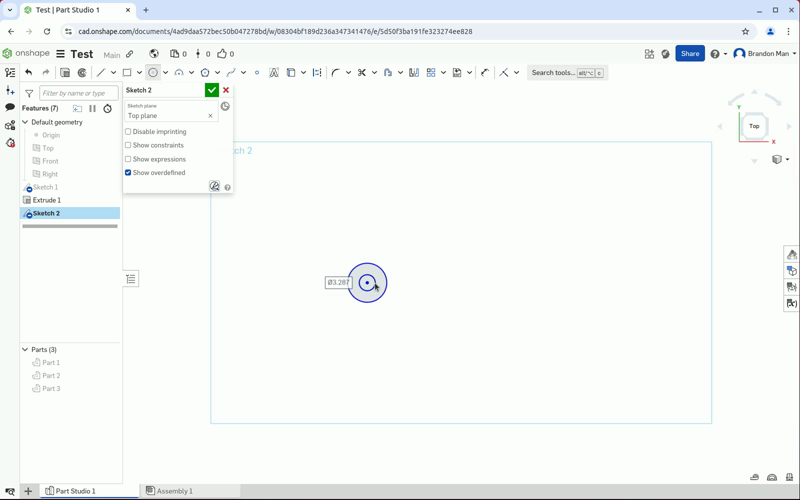
mouse_move(359, 271)
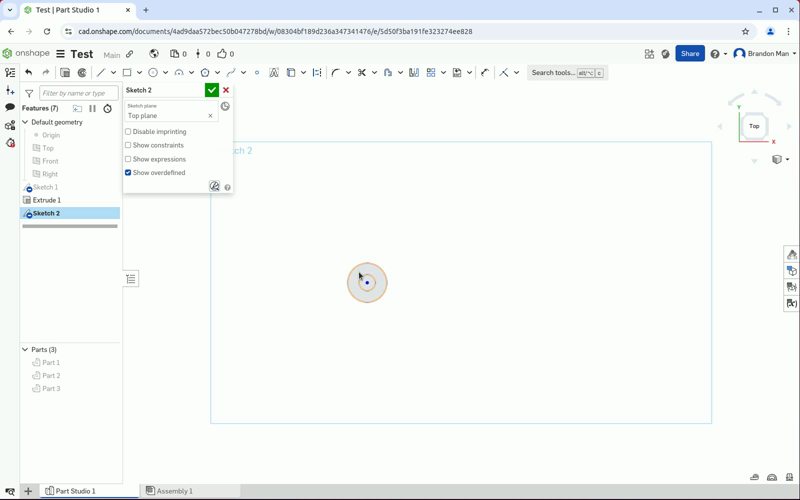
scroll(6)
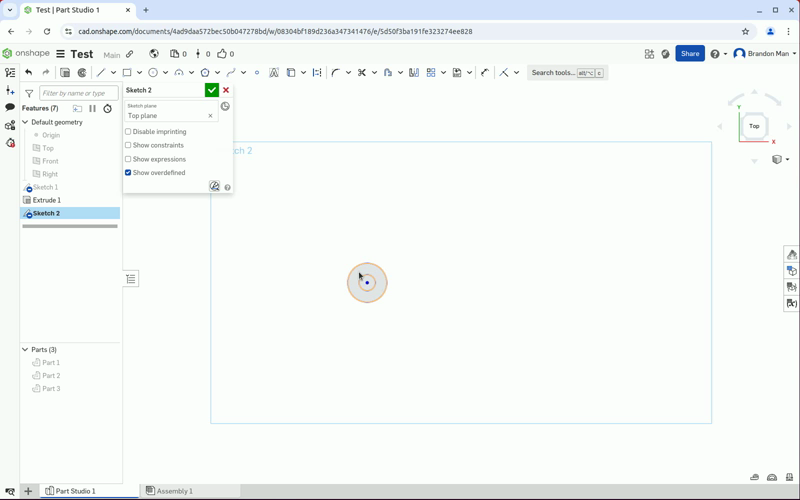
scroll(6)
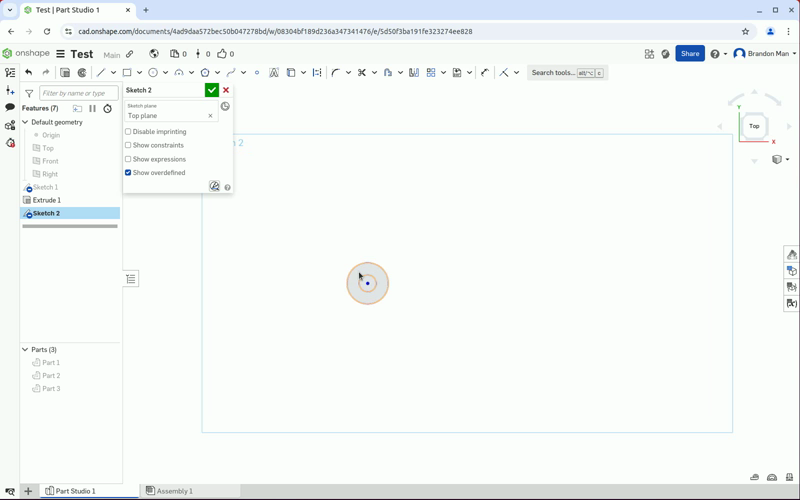
scroll(6)
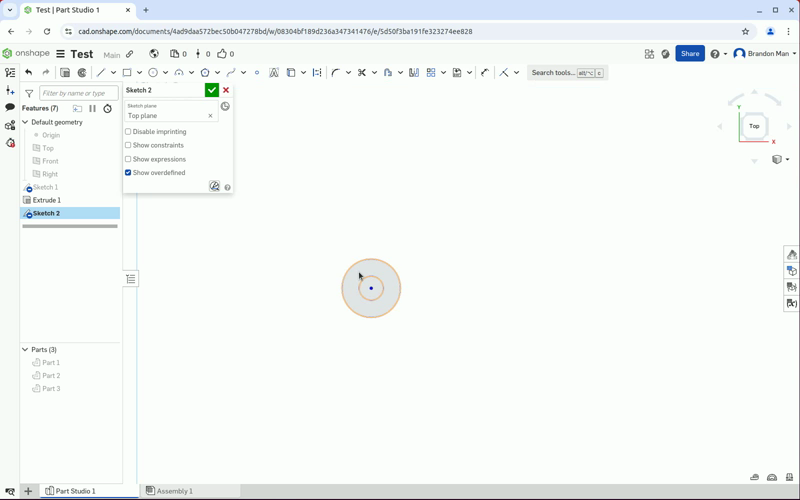
scroll(6)
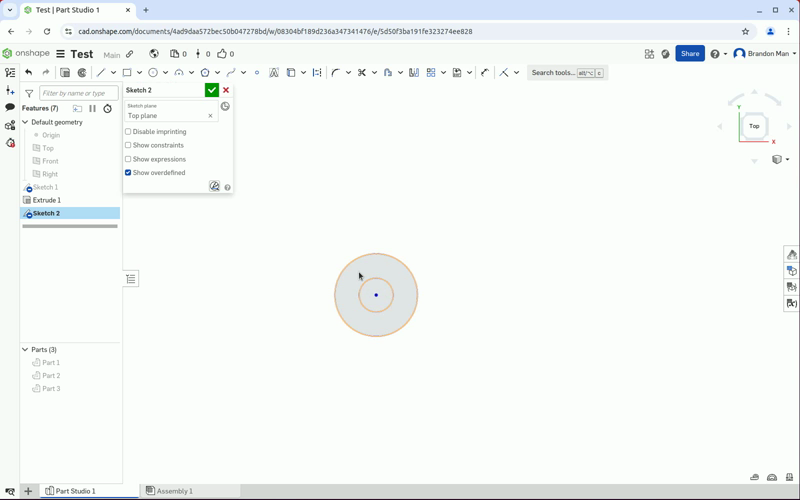
scroll(6)
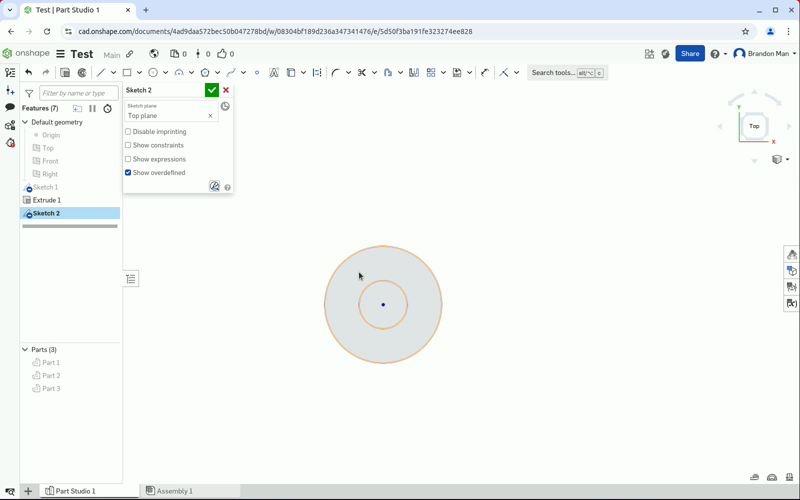
scroll(6)
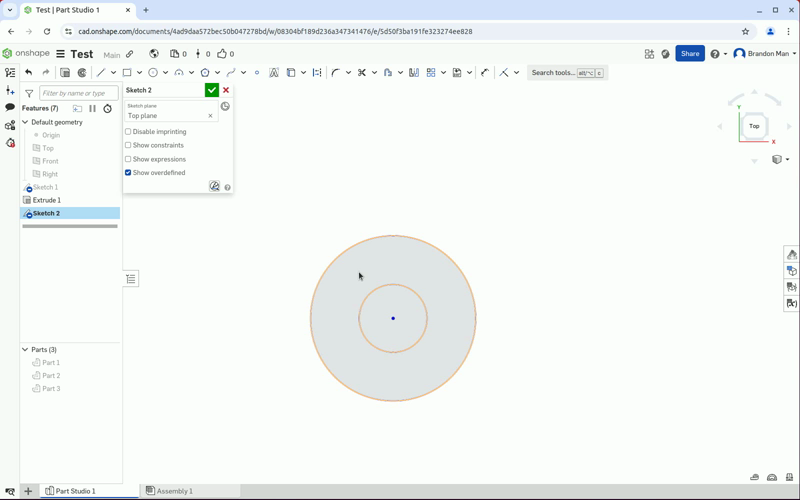
scroll(6)
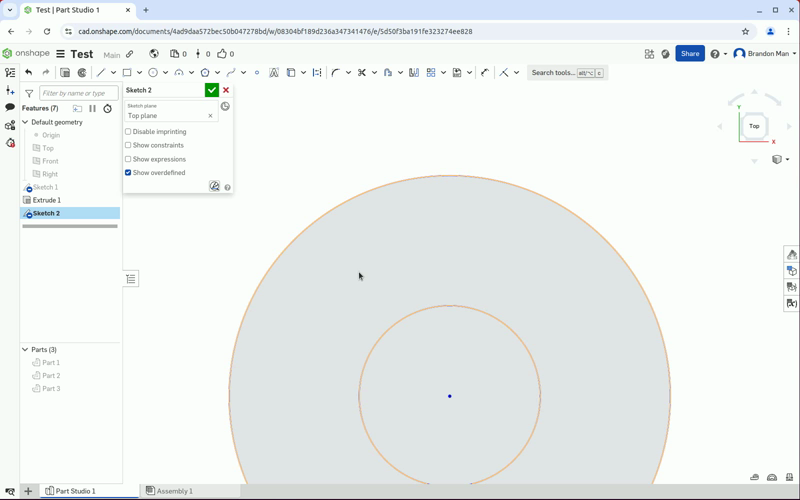
click(359, 271)
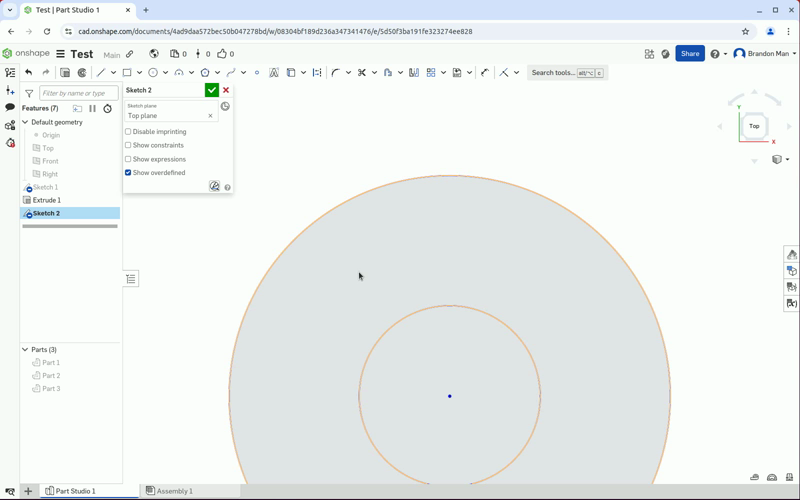
scroll(-6)
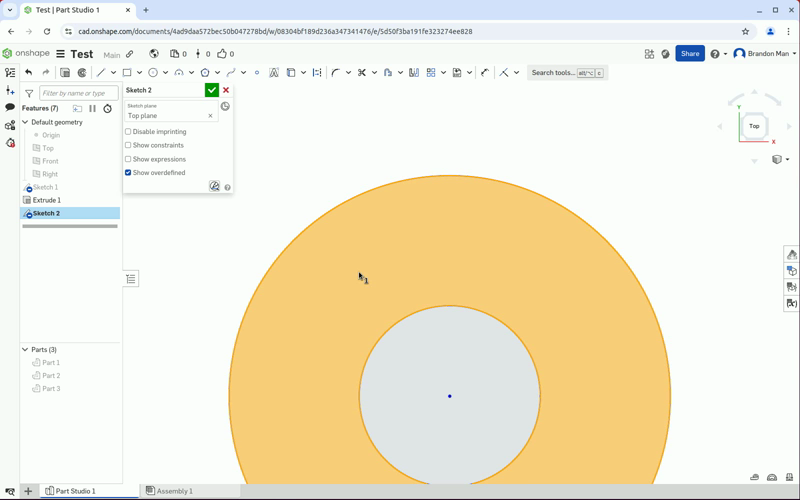
scroll(-6)
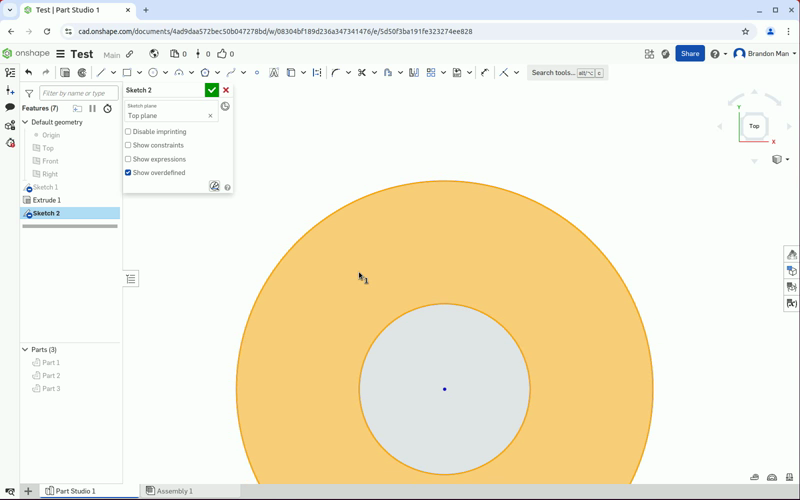
scroll(-6)
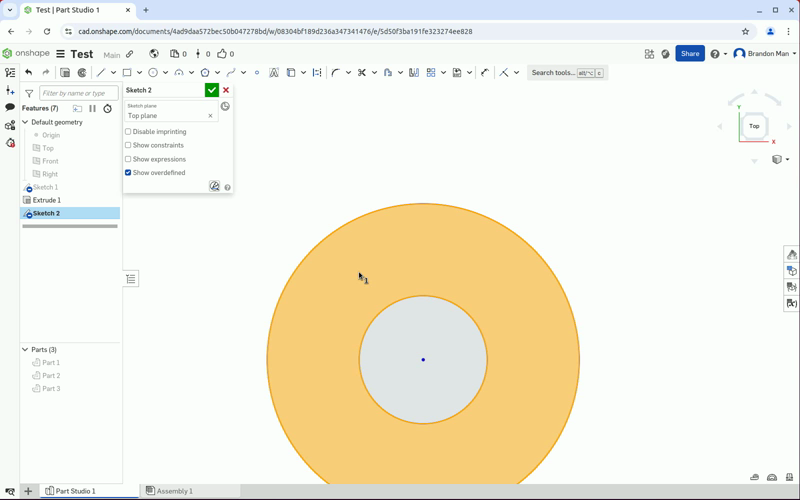
scroll(-6)
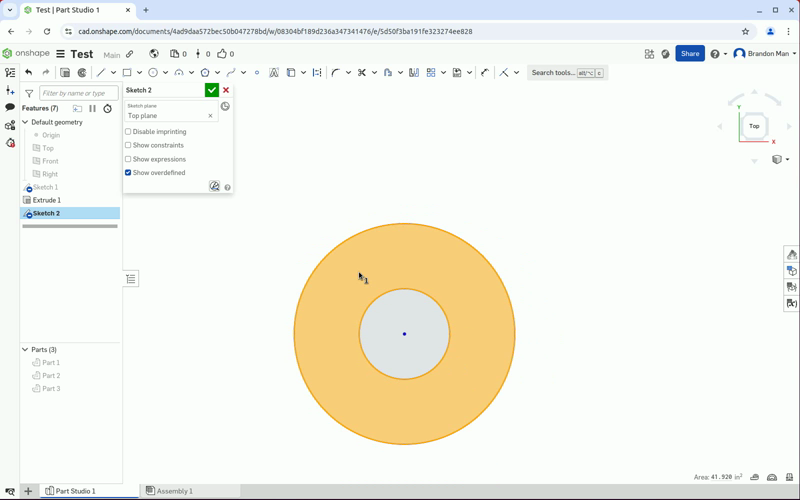
scroll(-6)
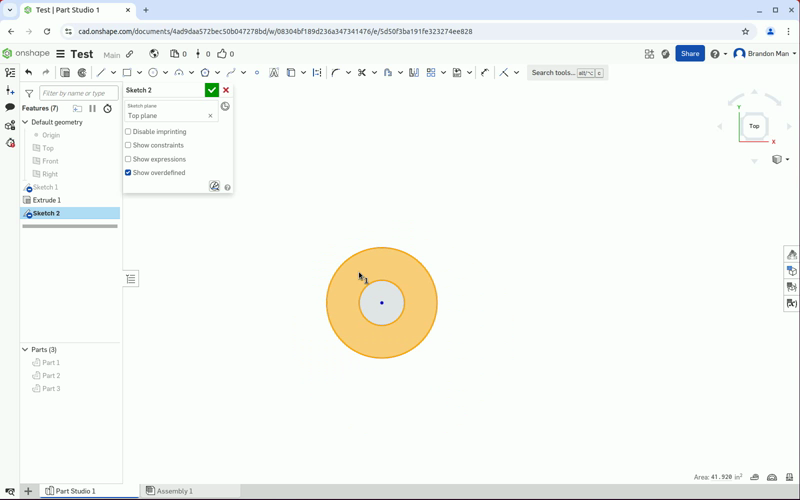
scroll(-6)
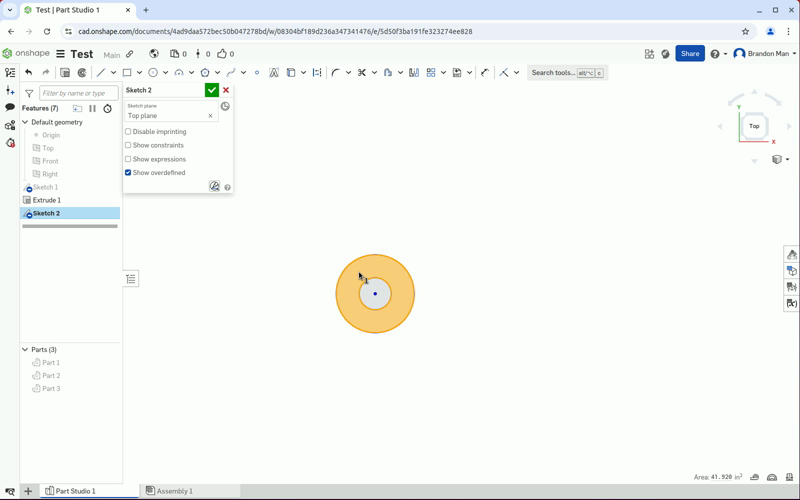
scroll(-6)
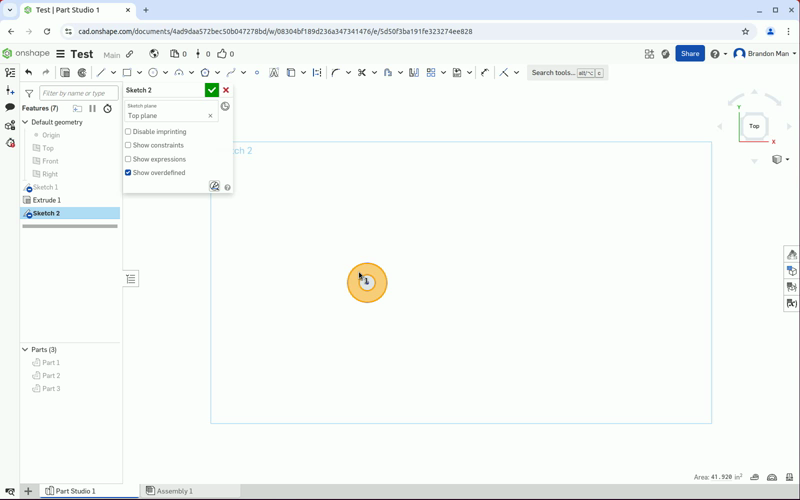
mouse_move(73, 352)
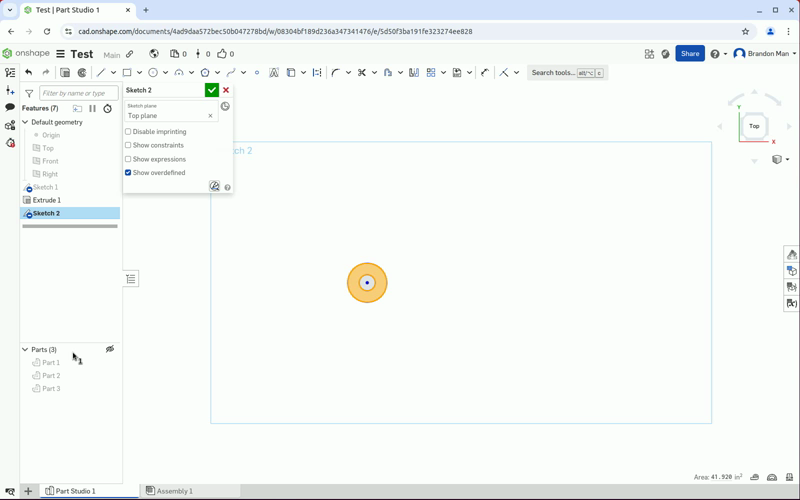
key(shift+y)
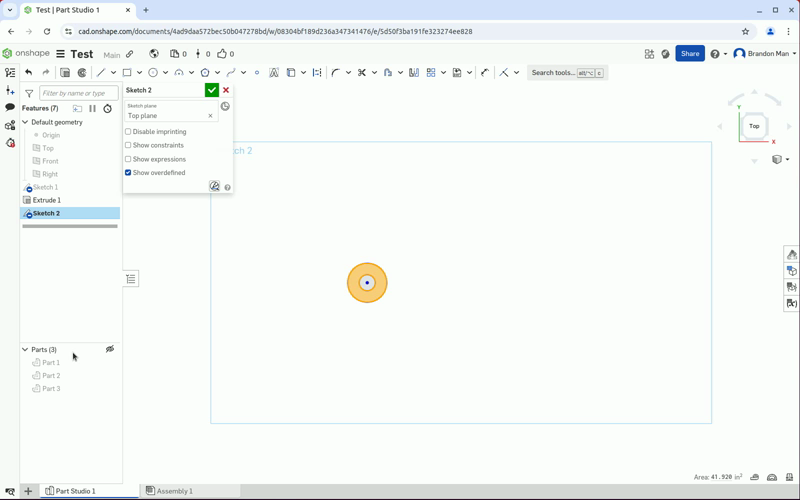
key(shift+e)
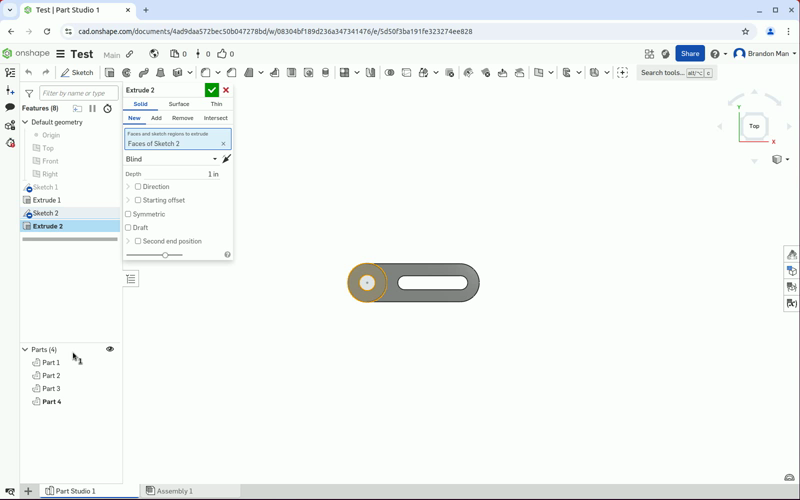
mouse_move(143, 106)
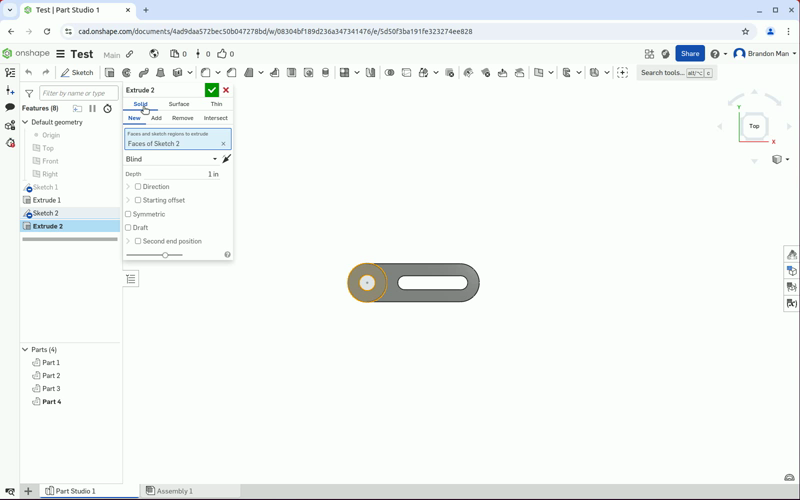
click(143, 106)
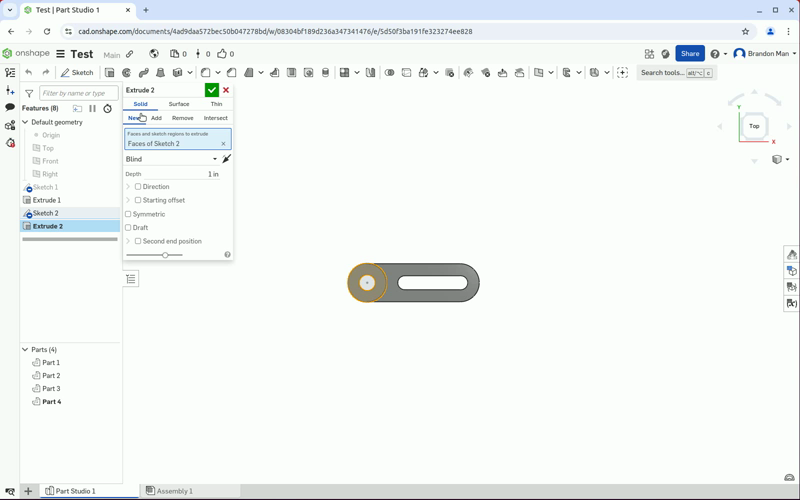
mouse_move(137, 120)
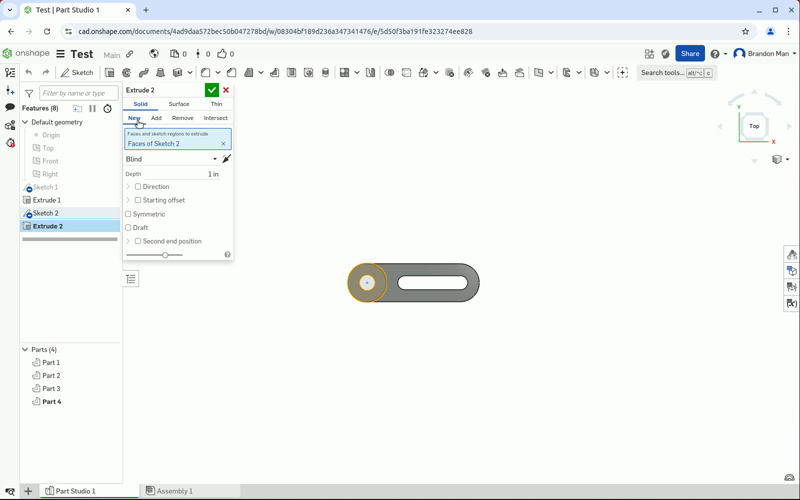
click(137, 120)
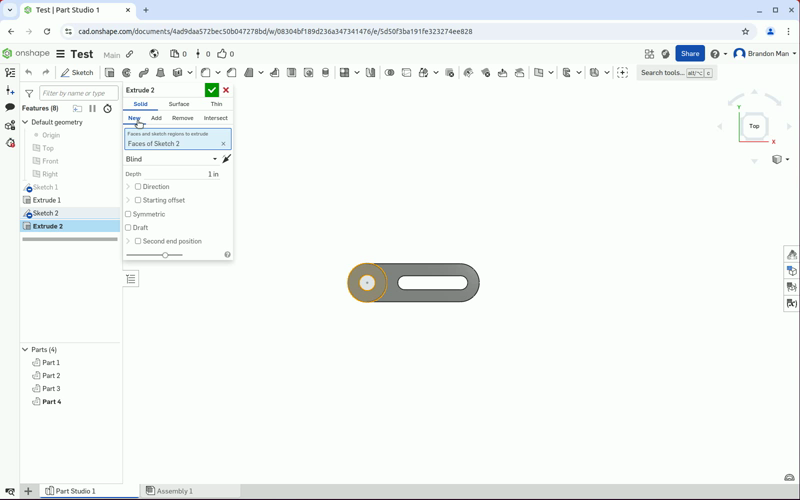
key(tab, 4)
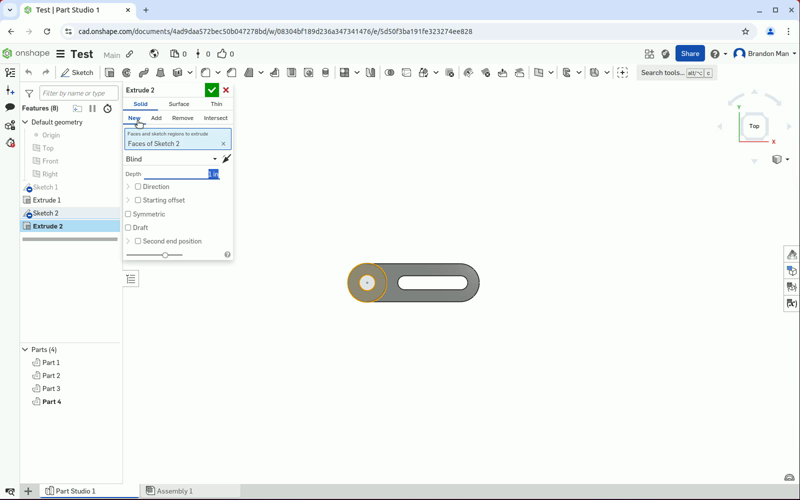
text(2.648)
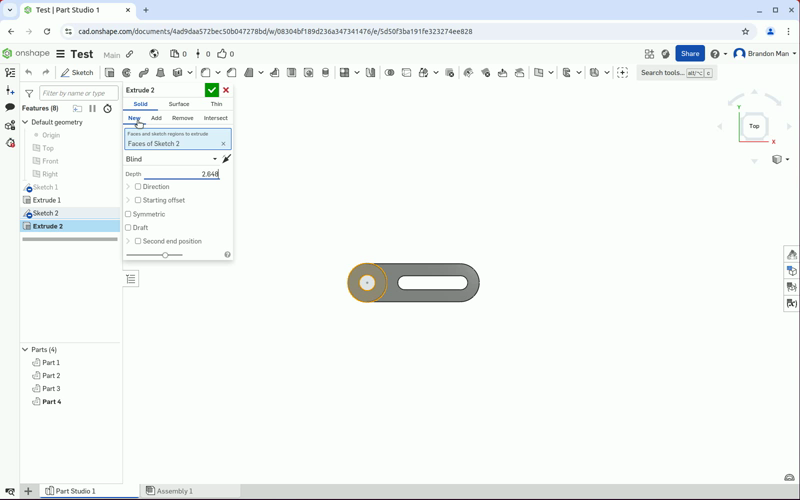
key(enter)
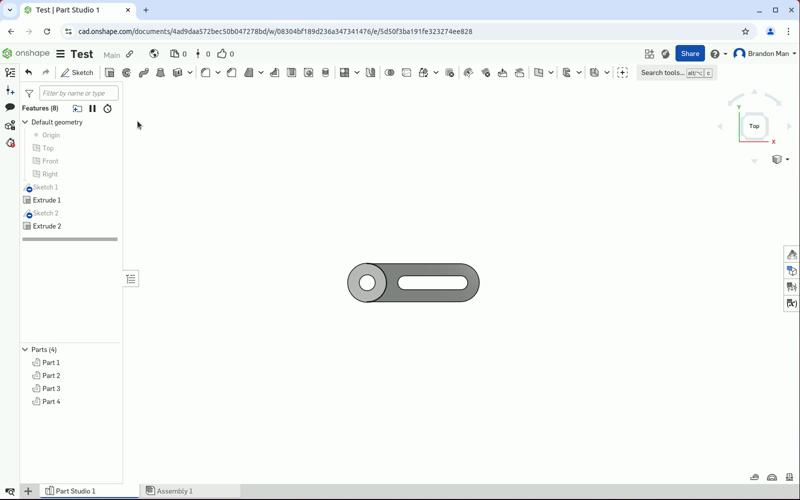
key(shift+h)
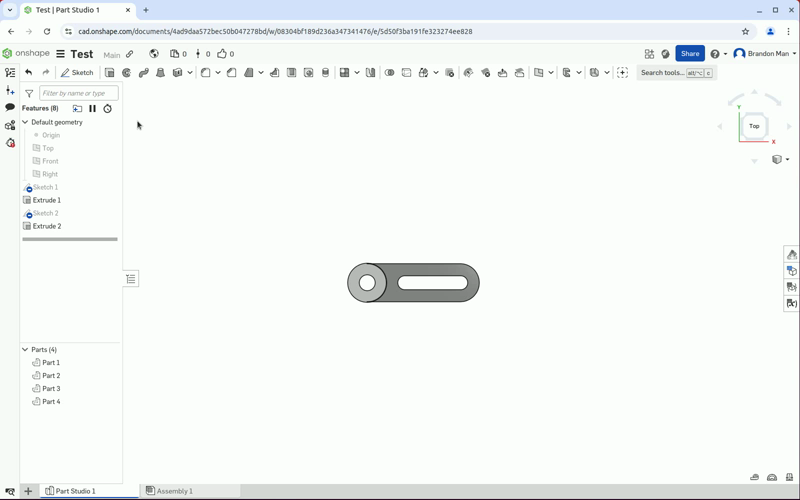
key(shift+h)
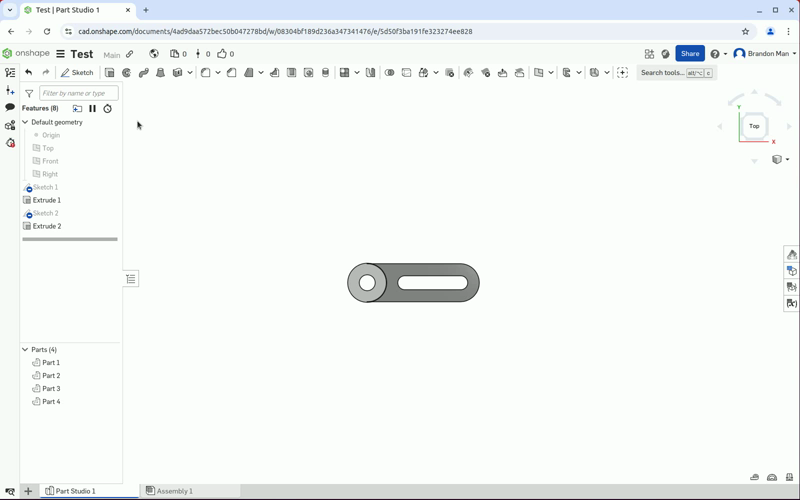
mouse_move(73, 189)
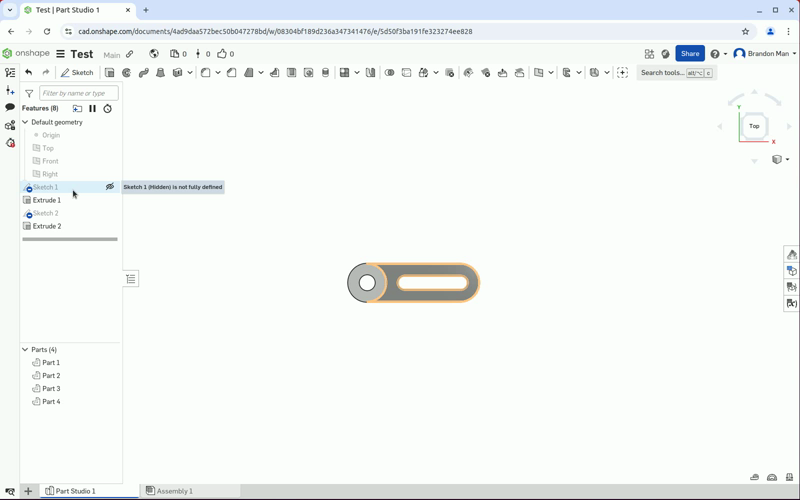
click(73, 189)
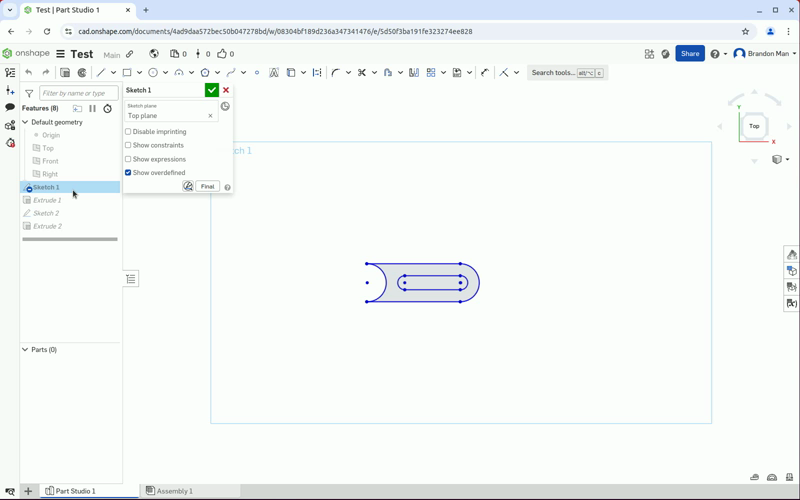
mouse_move(229, 92)
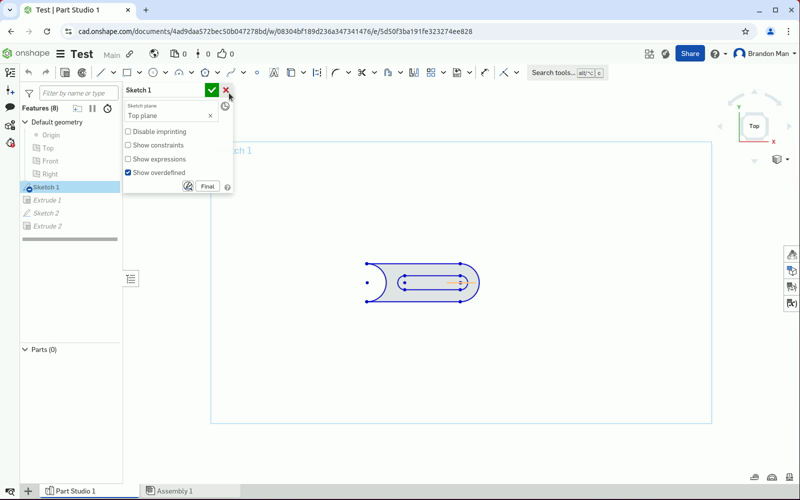
click(229, 92)
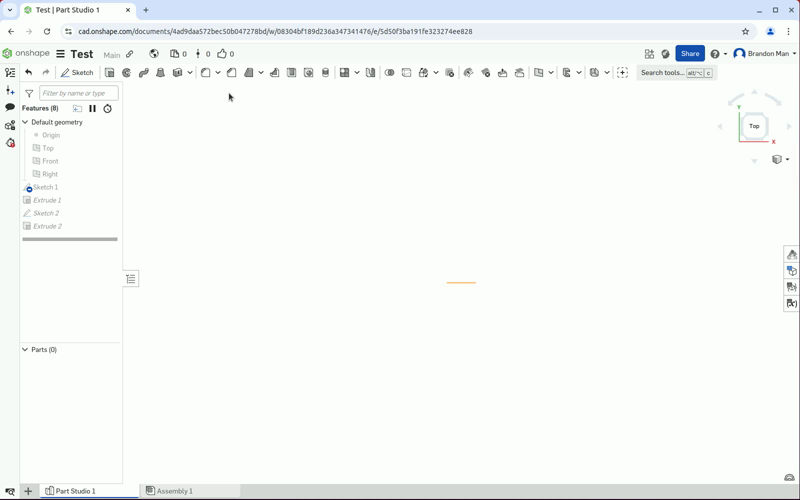
mouse_move(541, 75)
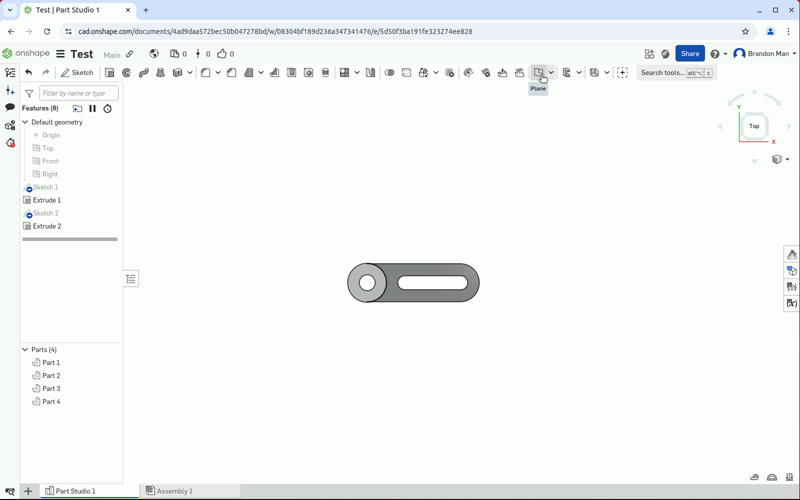
click(541, 75)
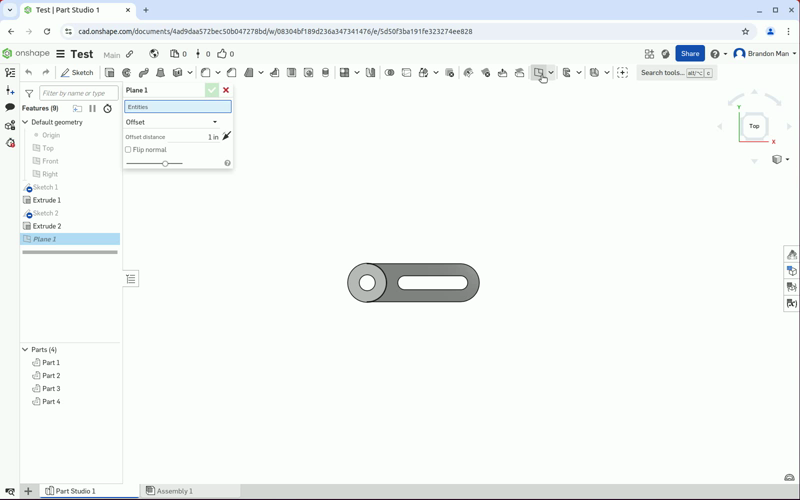
mouse_move(73, 150)
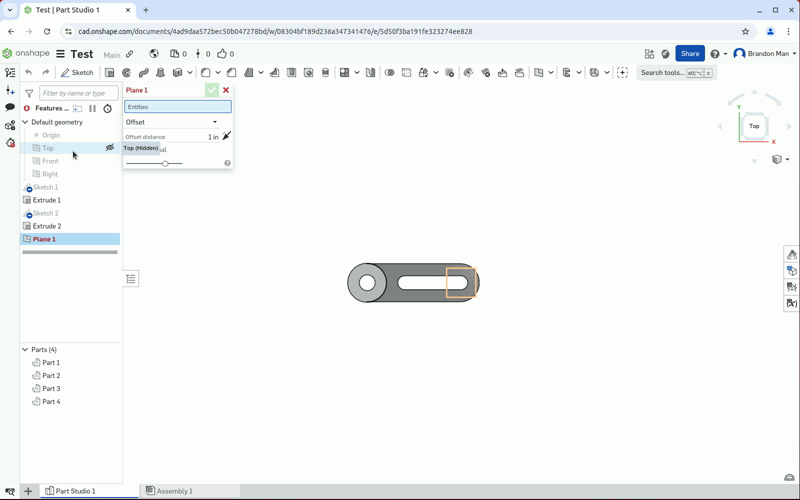
click(73, 150)
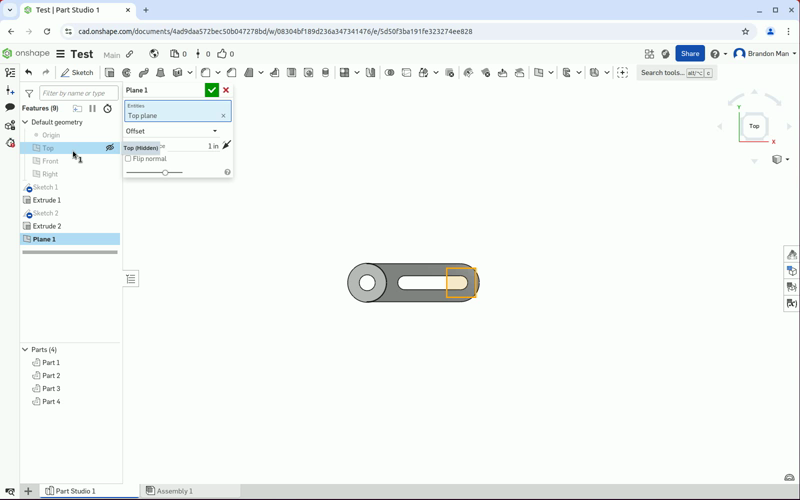
key(tab, 2)
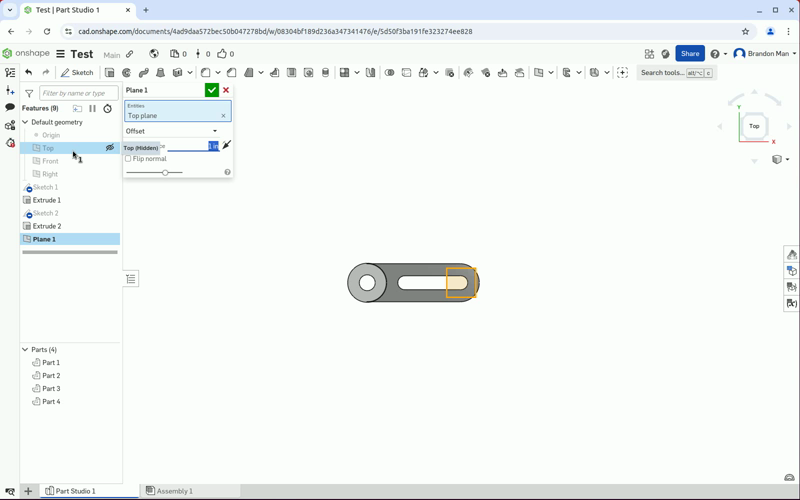
text(2.65)
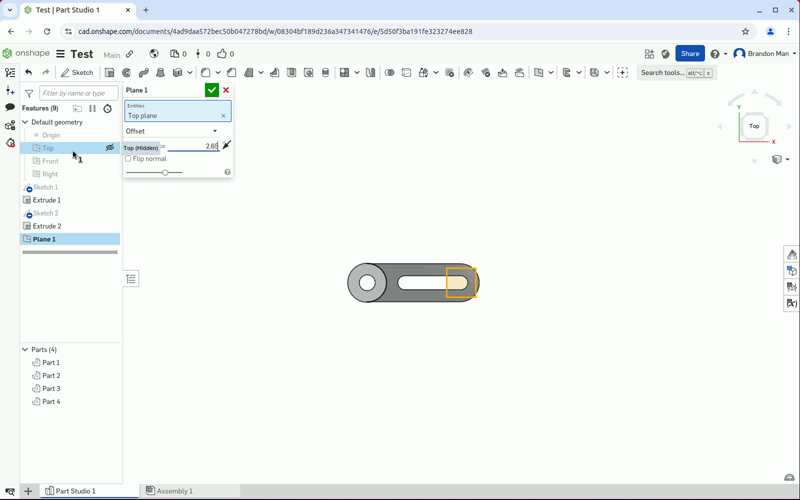
key(enter, 2)
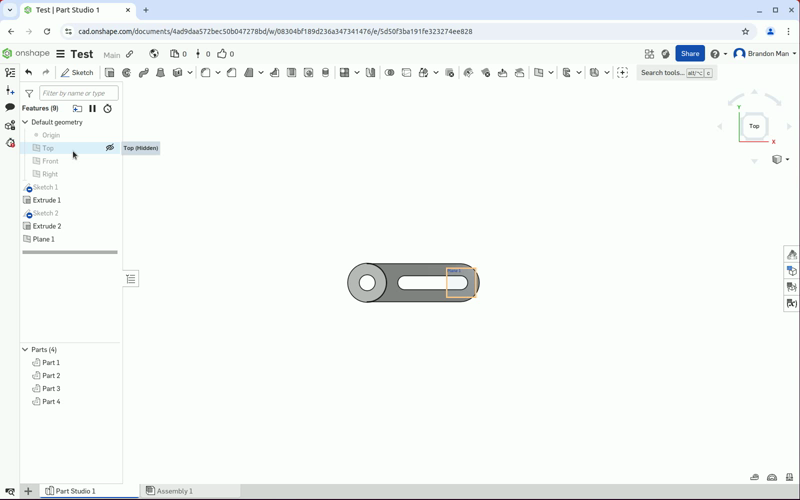
key(shift+s)
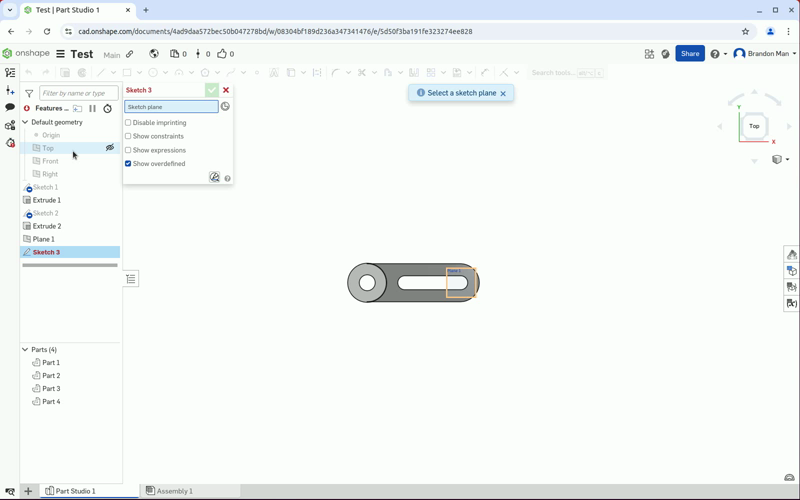
mouse_move(73, 241)
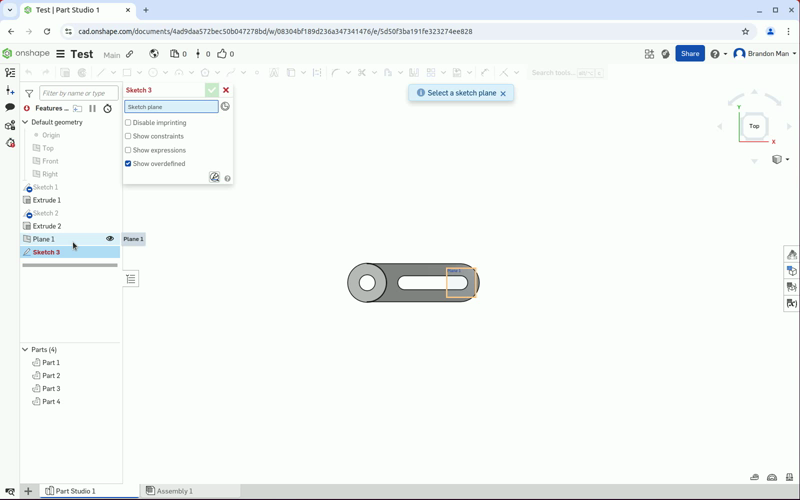
click(73, 241)
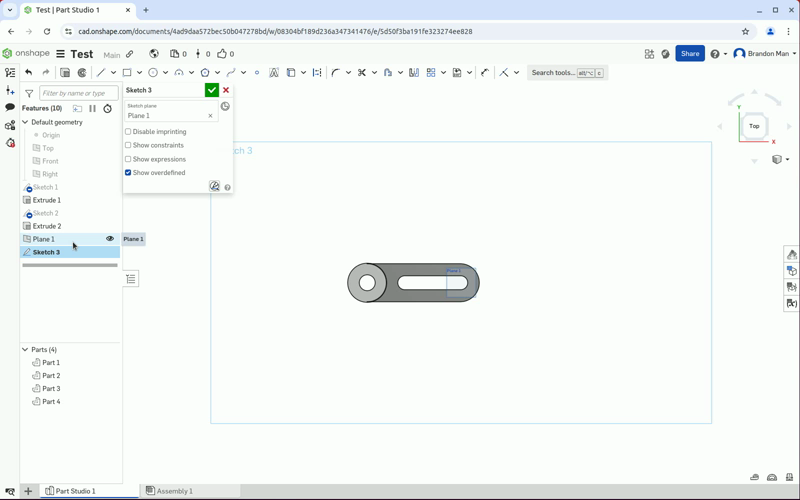
mouse_move(73, 352)
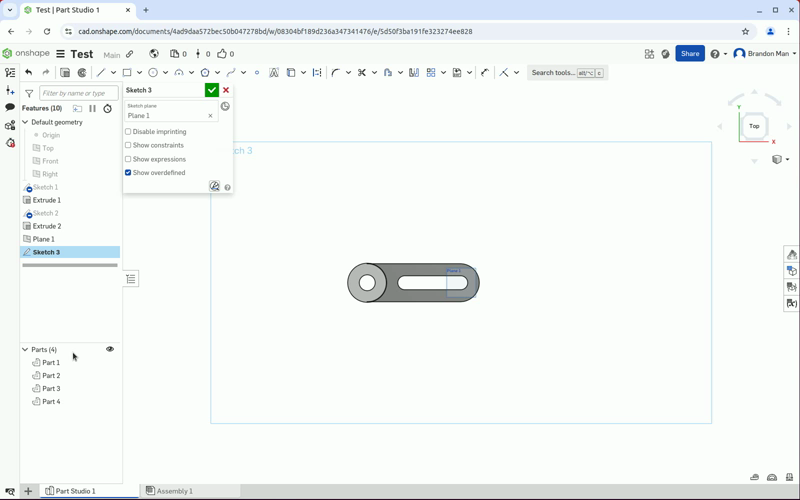
key(y)
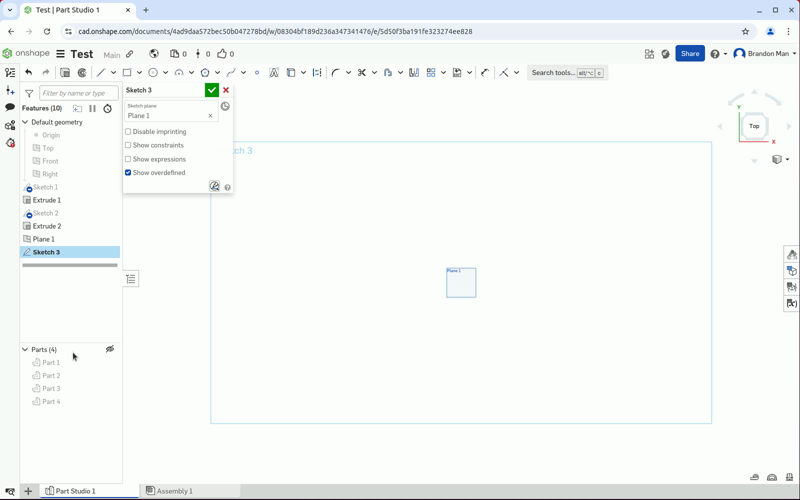
key(c)
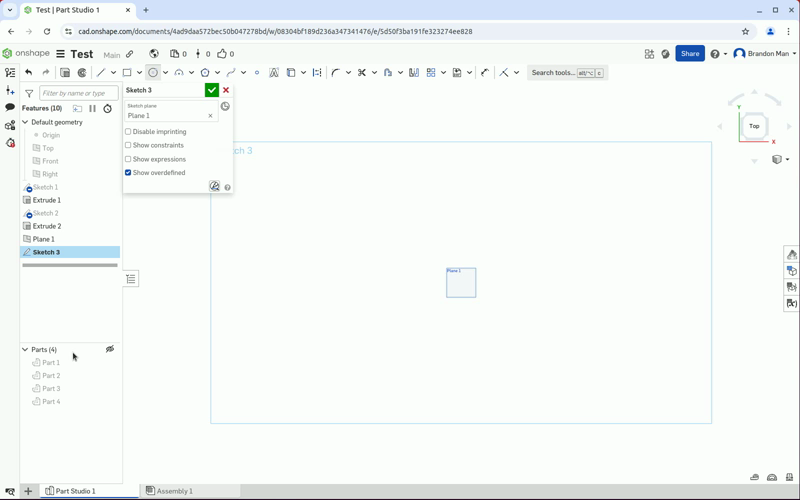
key_down(shift)
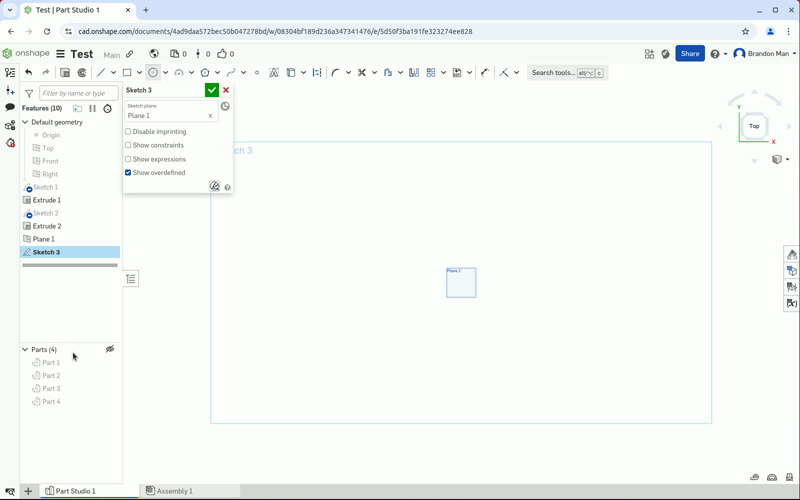
mouse_move(367, 282)
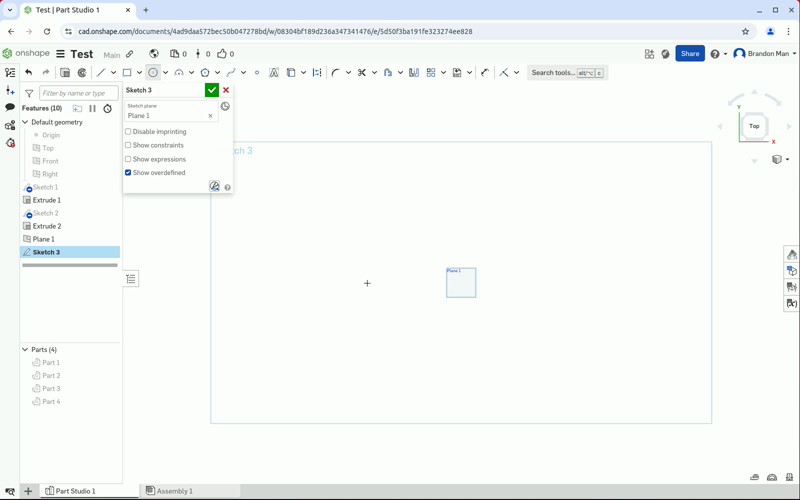
click(367, 282)
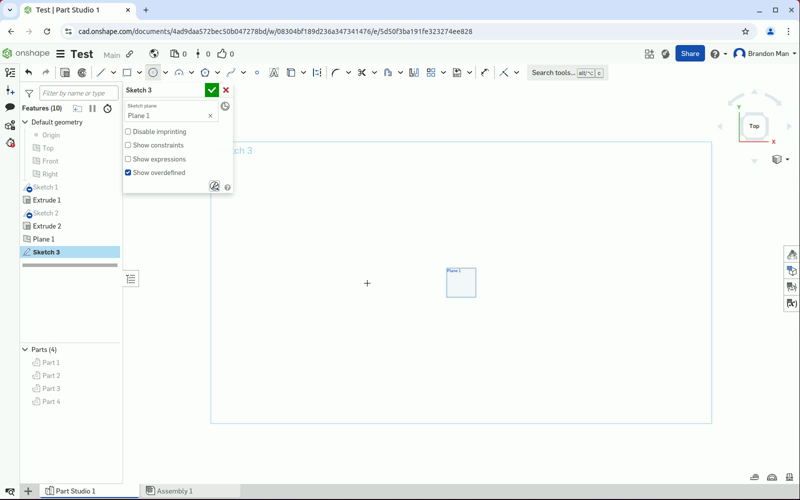
key_up(shift)
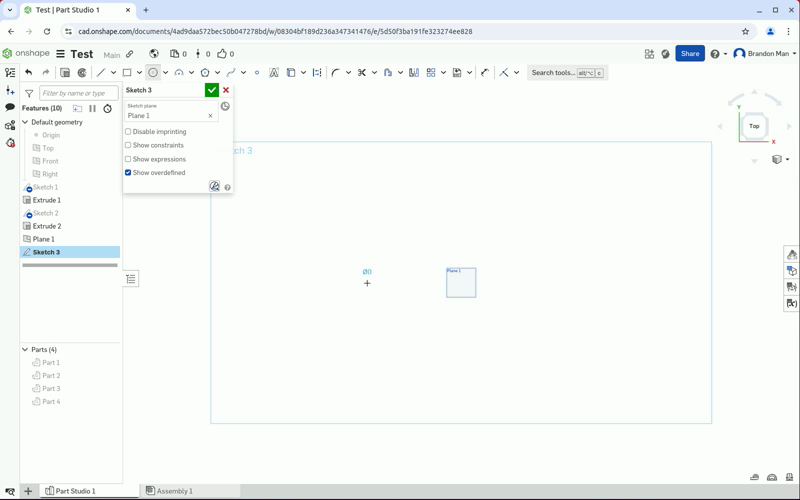
mouse_move(386, 282)
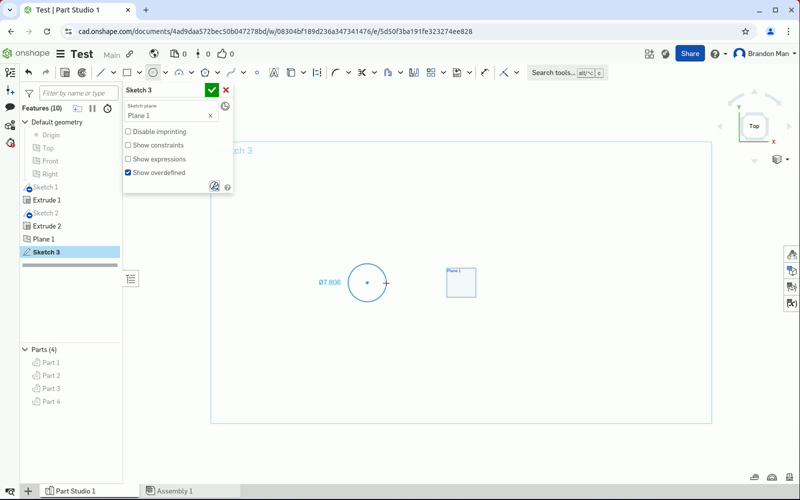
click(386, 282)
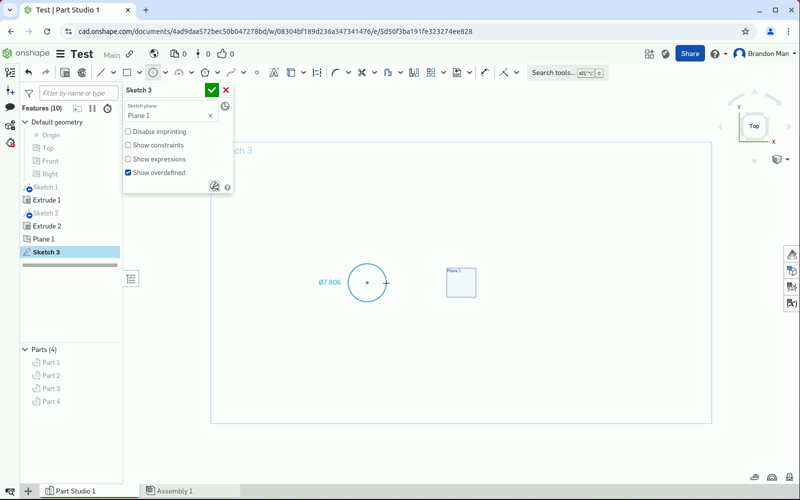
key(esc)
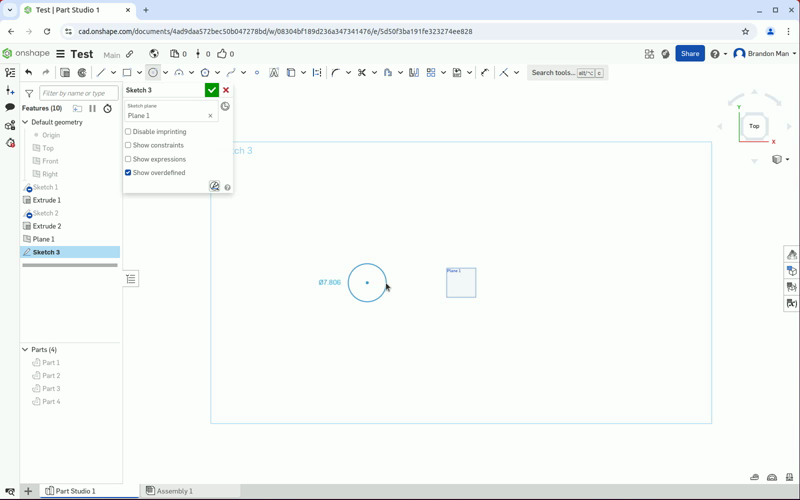
key(c)
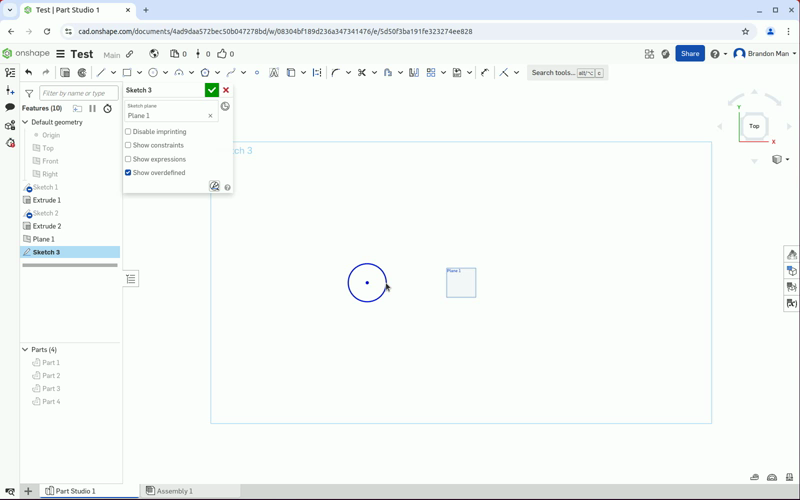
key_down(shift)
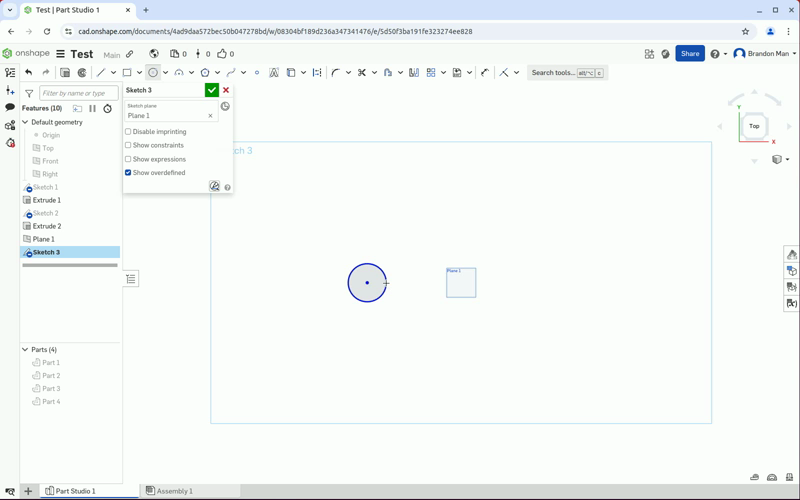
mouse_move(367, 282)
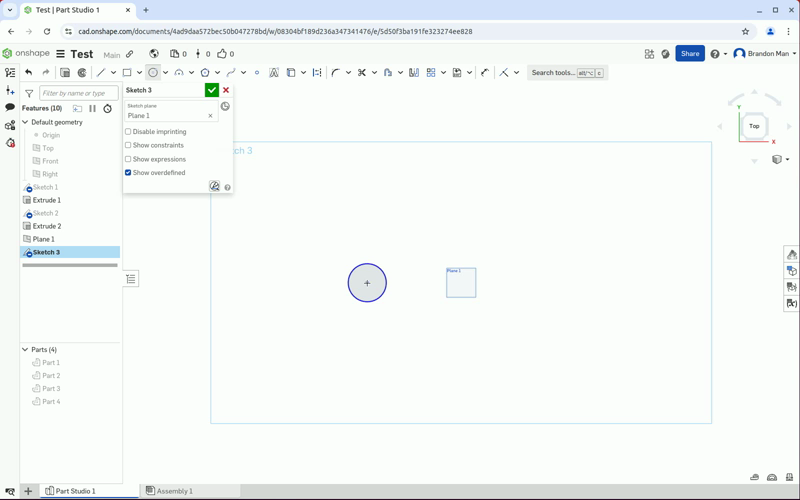
click(367, 282)
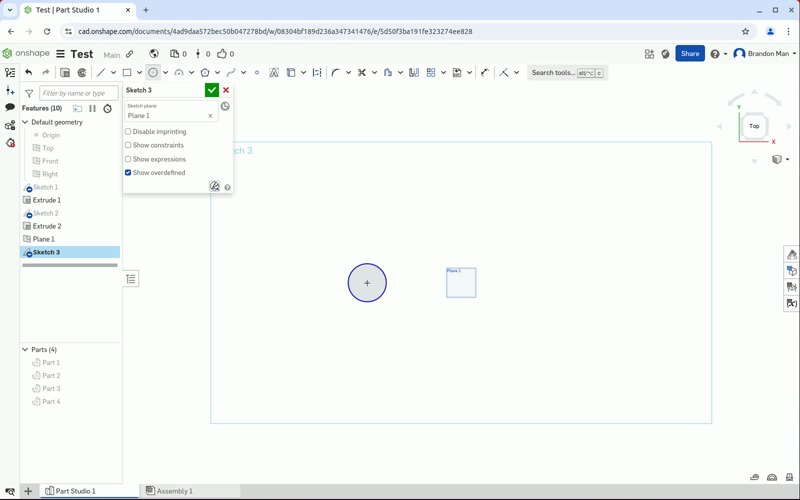
key_up(shift)
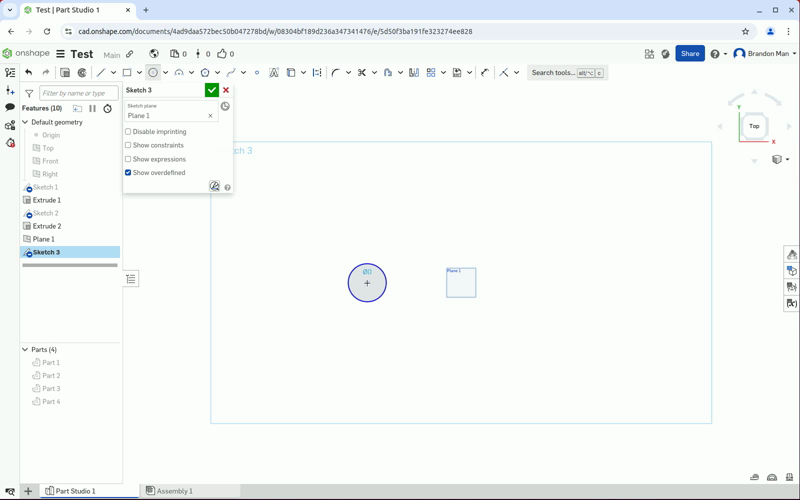
mouse_move(375, 282)
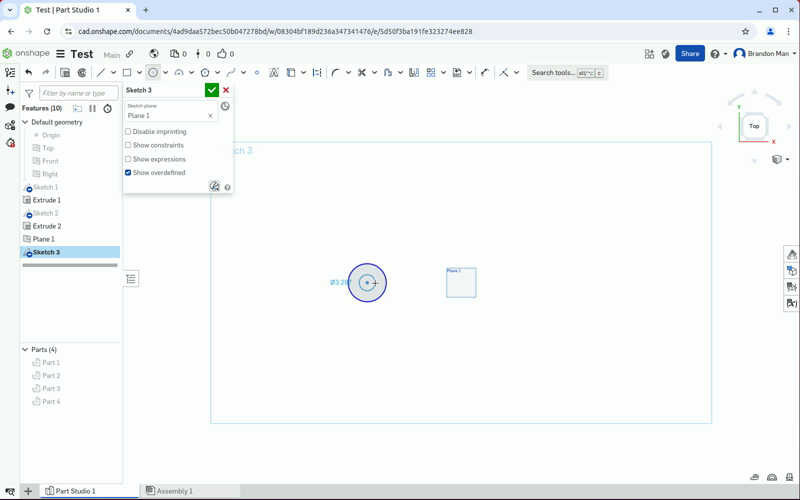
click(375, 282)
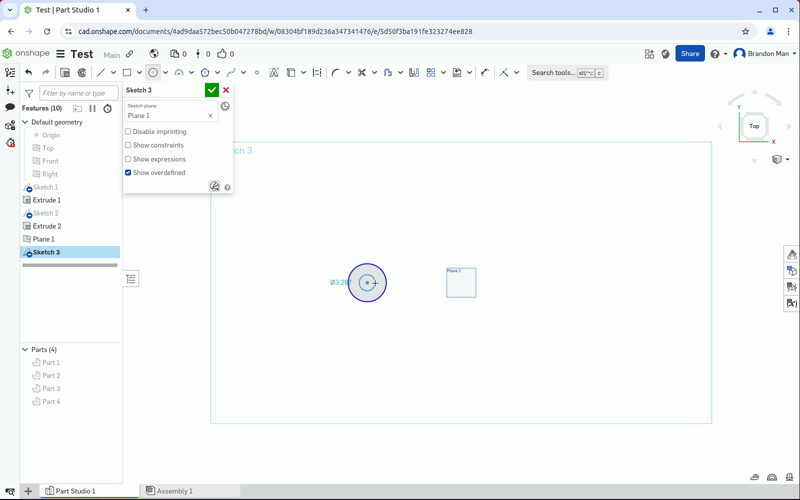
key(esc)
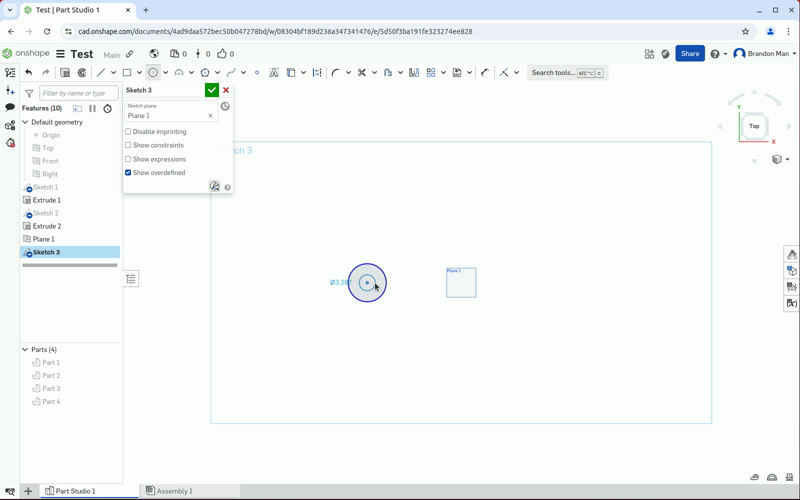
mouse_move(376, 297)
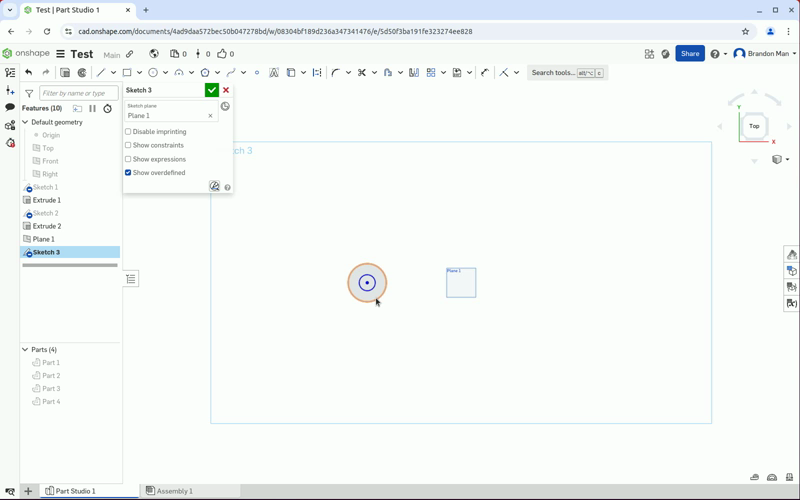
scroll(6)
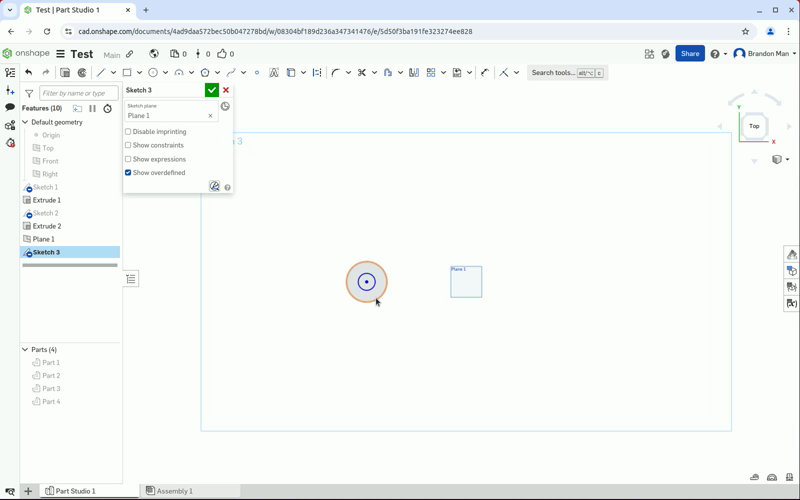
scroll(6)
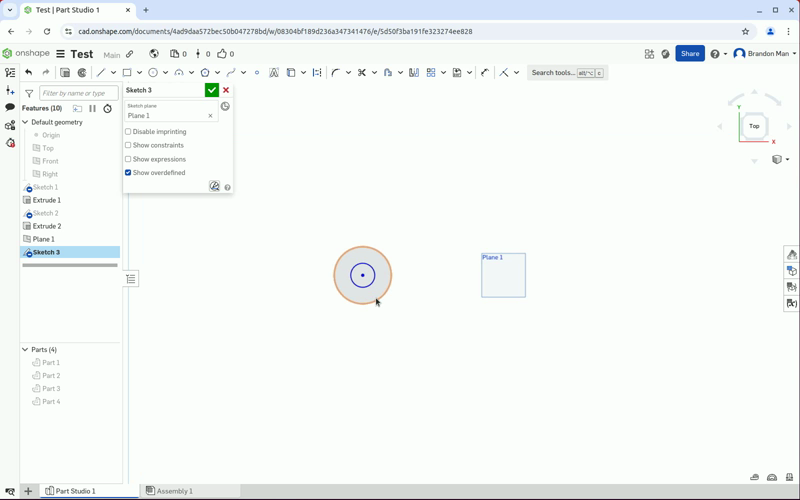
scroll(6)
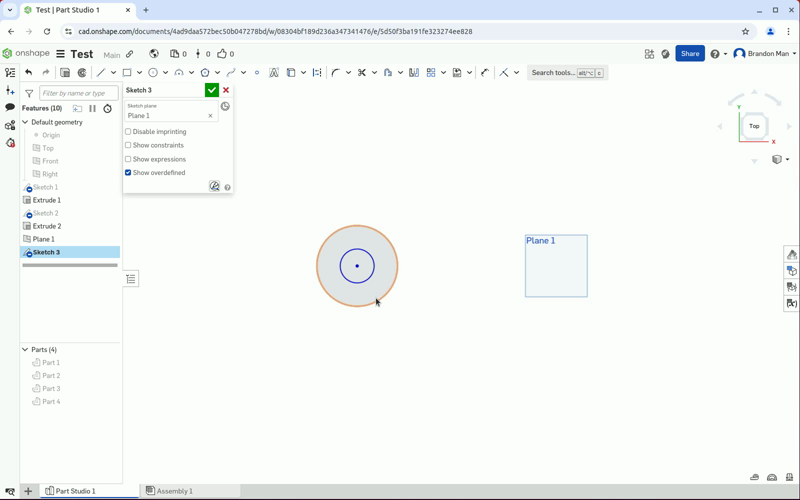
scroll(6)
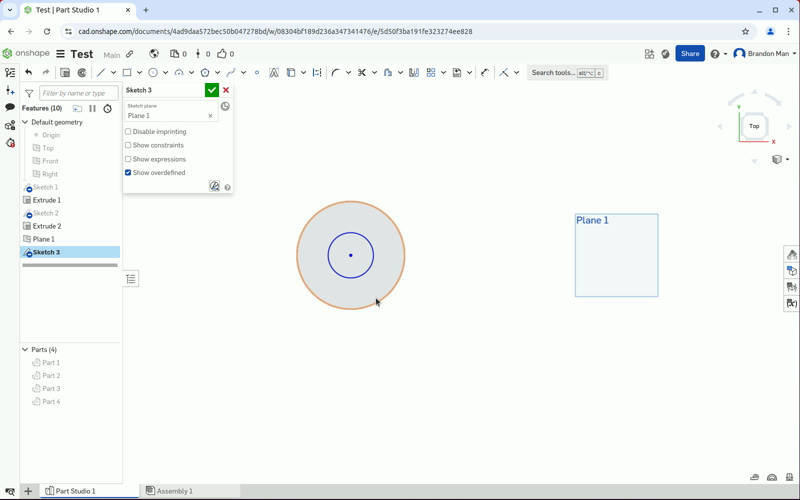
scroll(6)
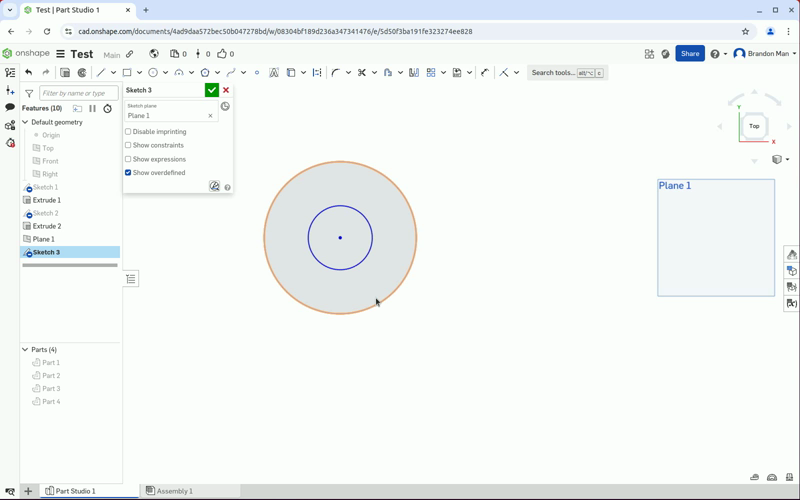
scroll(6)
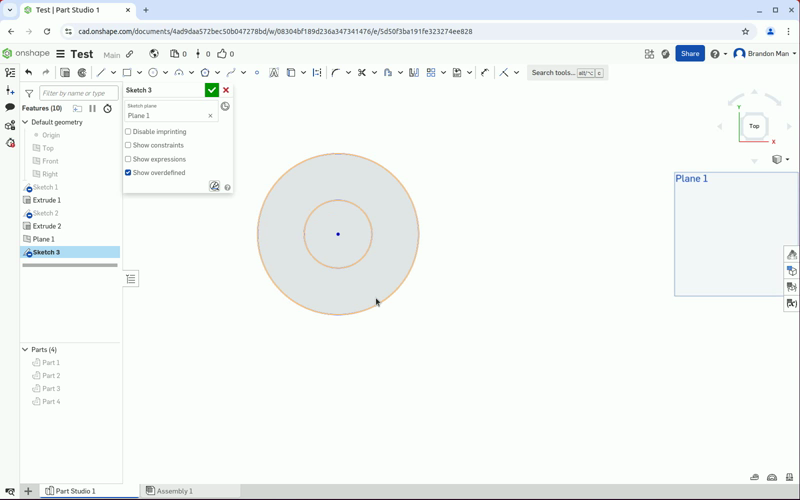
scroll(6)
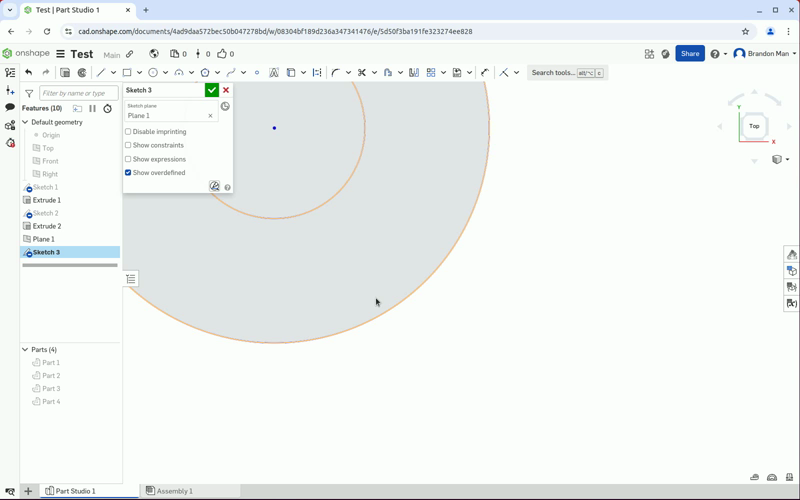
click(376, 297)
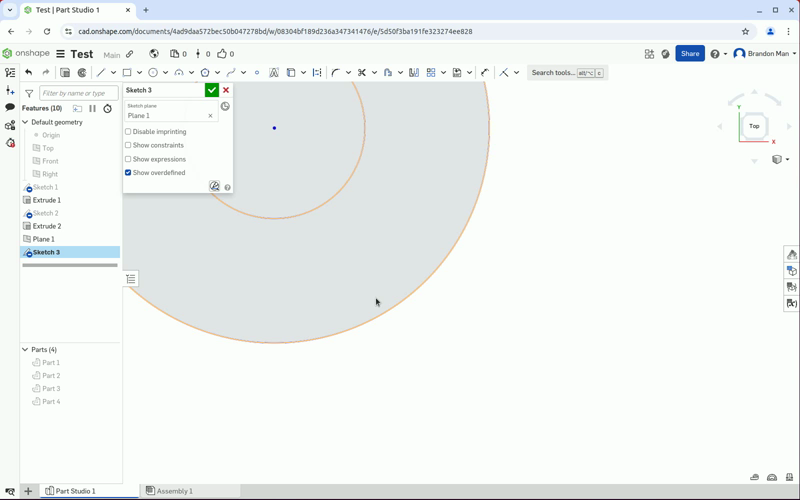
scroll(-6)
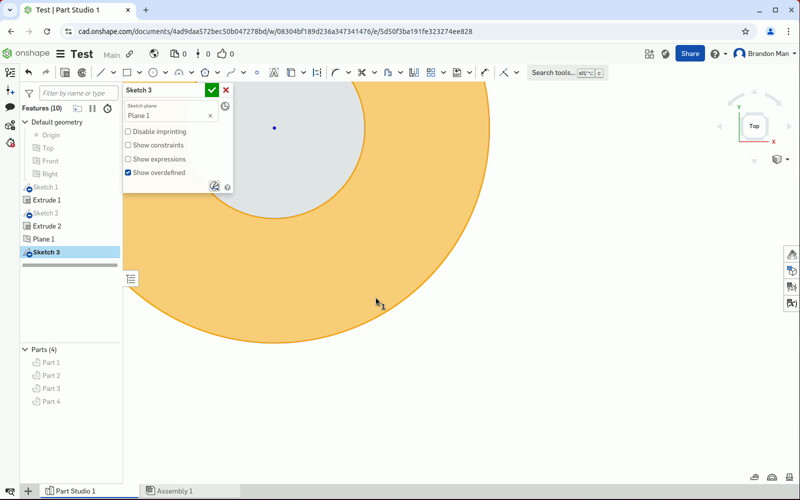
scroll(-6)
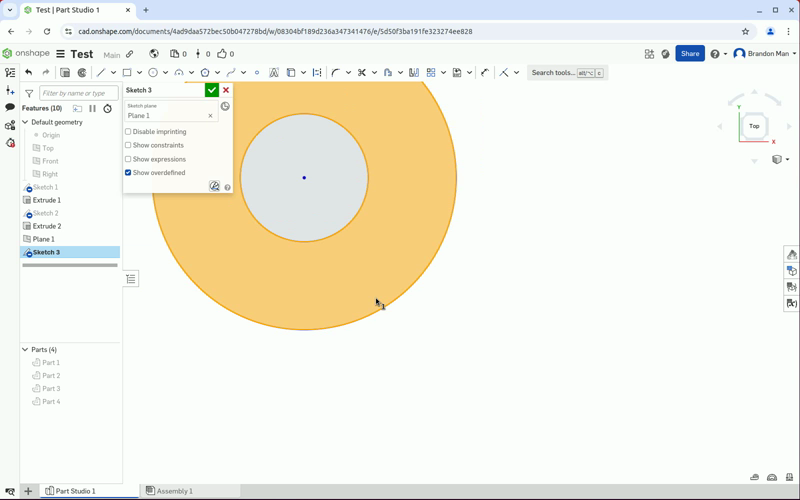
scroll(-6)
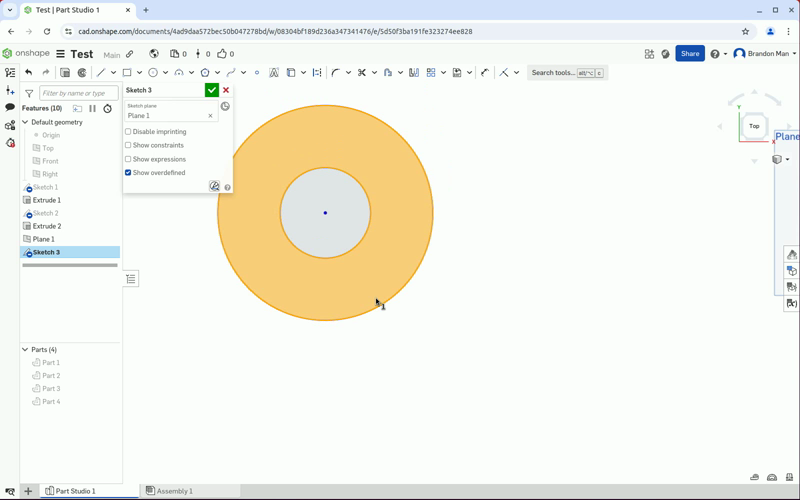
scroll(-6)
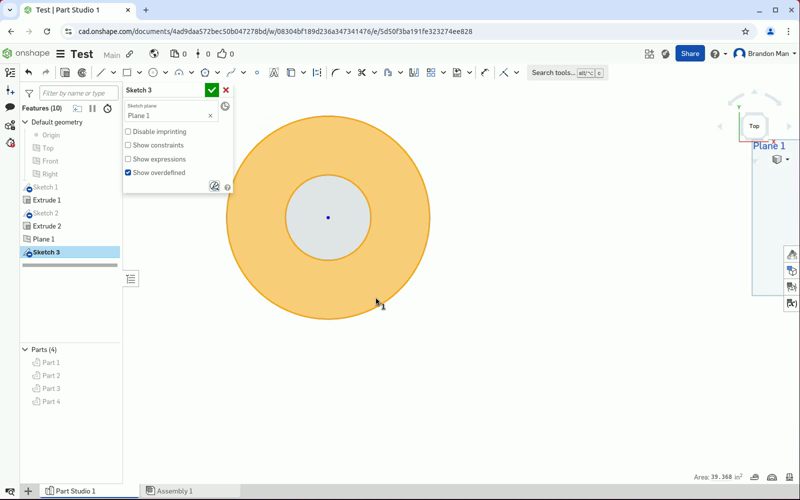
scroll(-6)
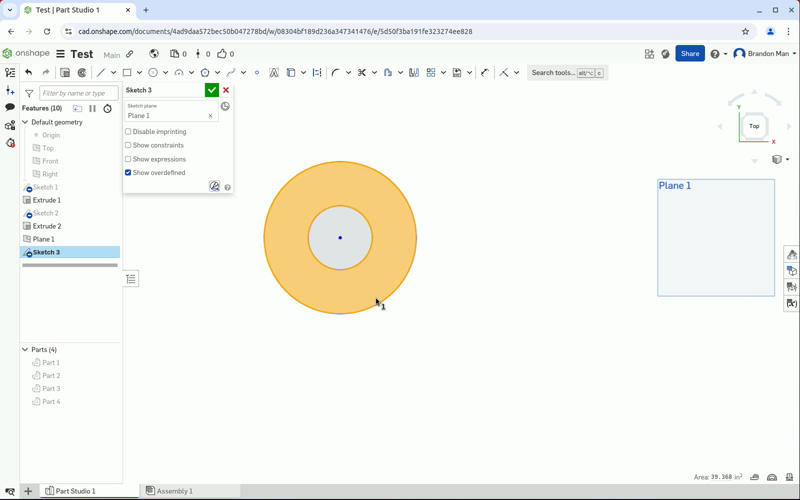
scroll(-6)
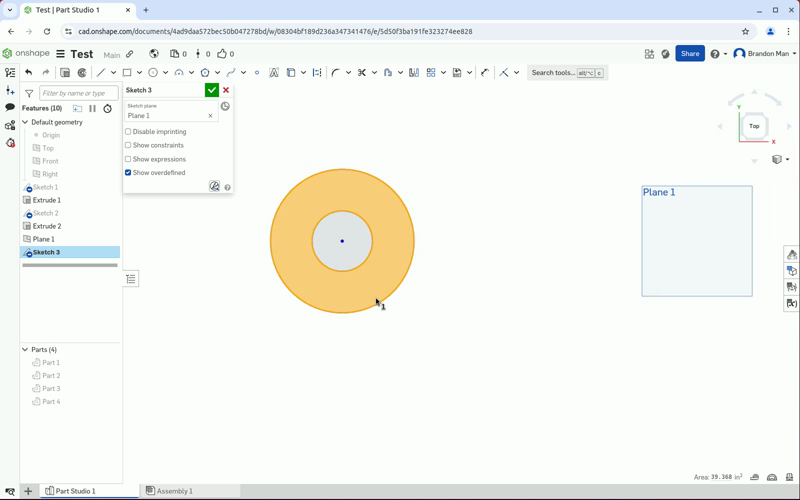
scroll(-6)
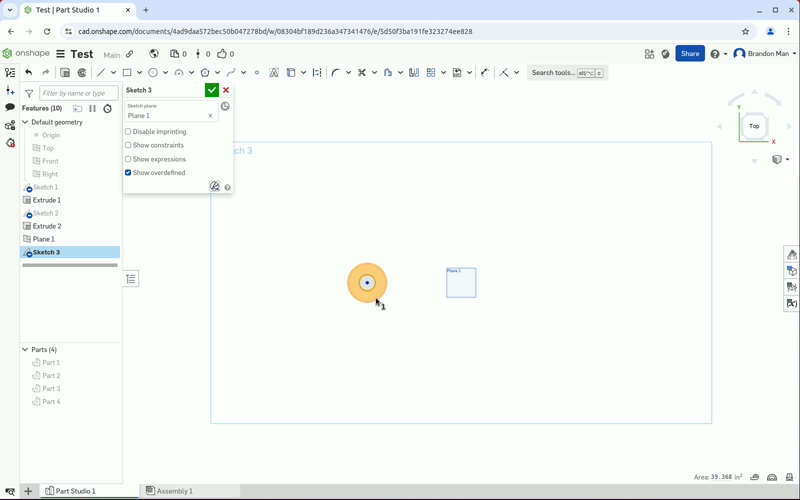
mouse_move(73, 352)
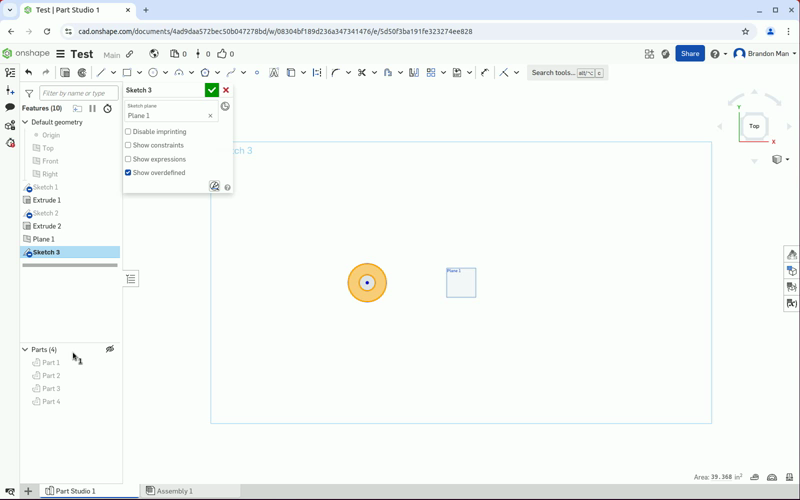
key(shift+y)
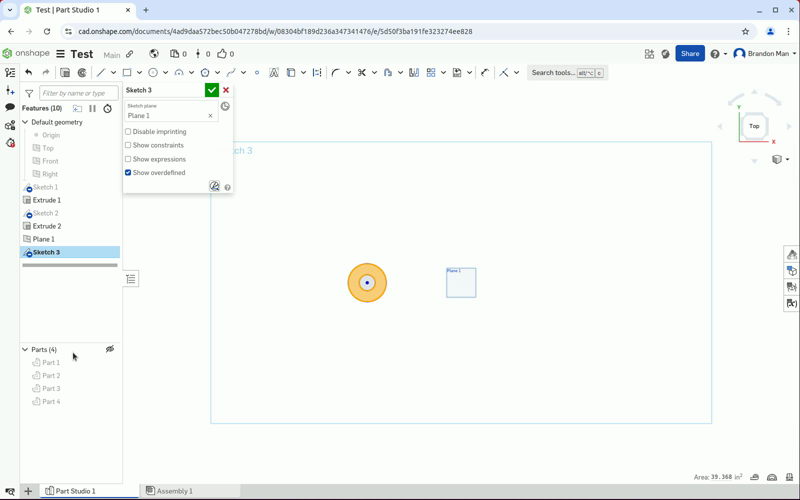
key(shift+e)
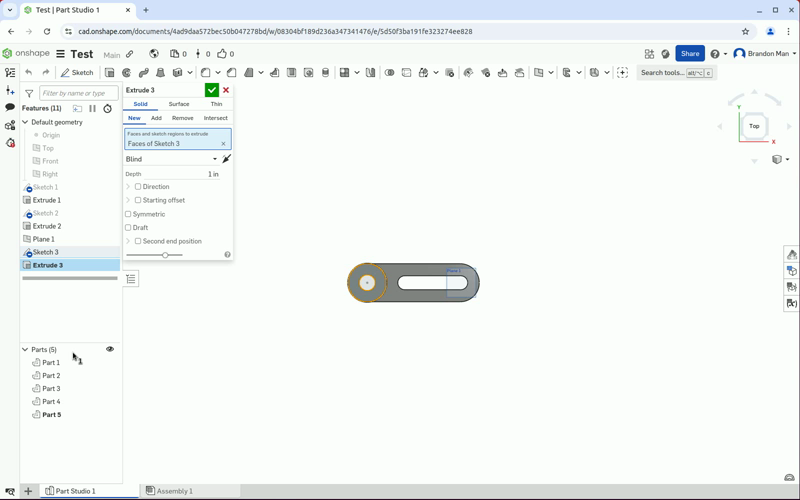
mouse_move(143, 106)
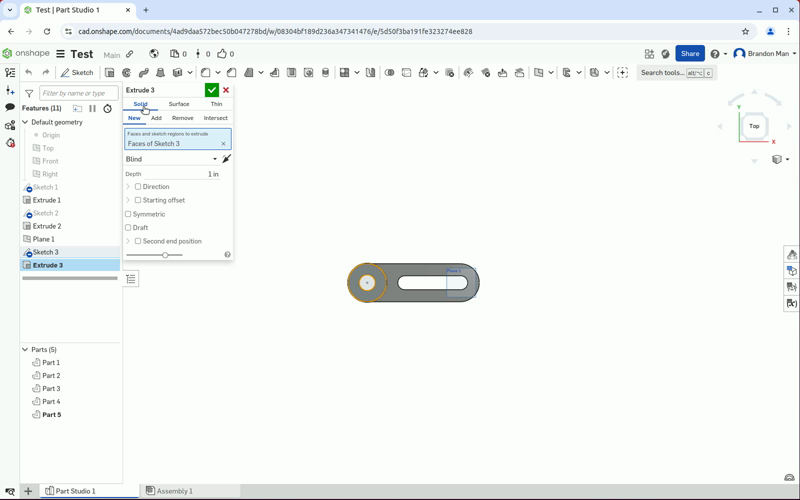
click(143, 106)
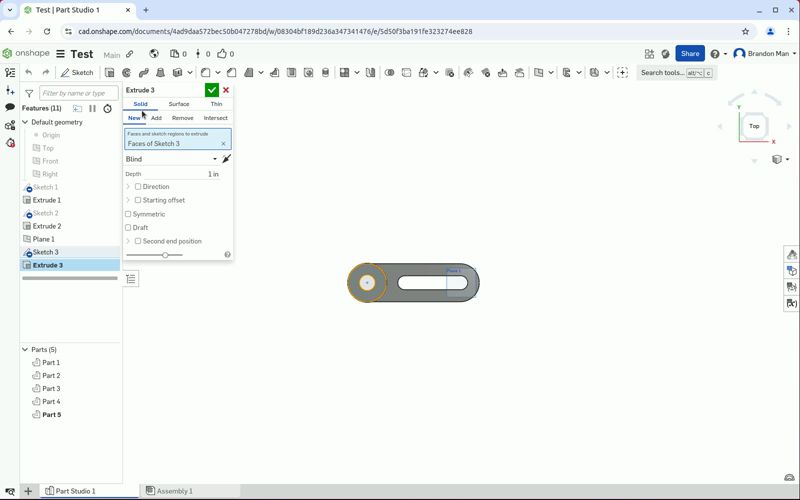
mouse_move(137, 120)
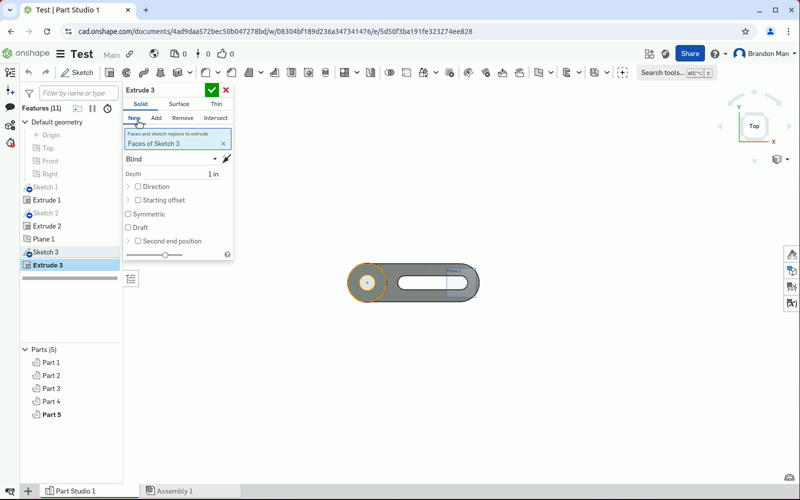
click(137, 120)
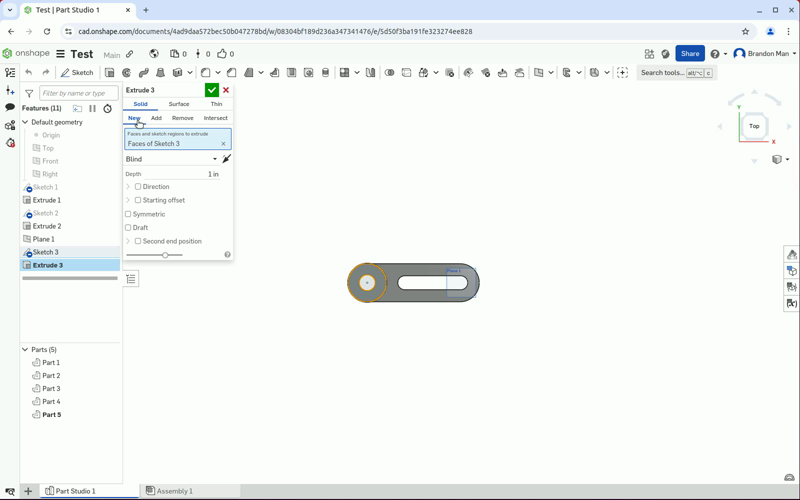
key(tab, 4)
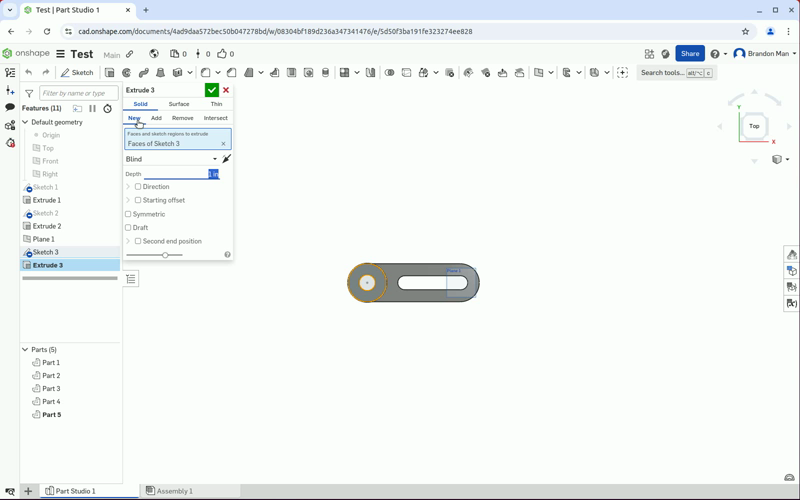
text(5.055)
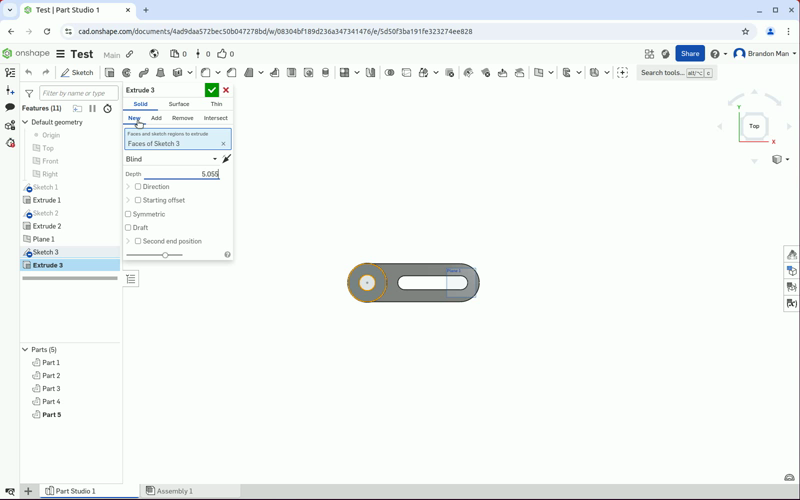
key(enter)
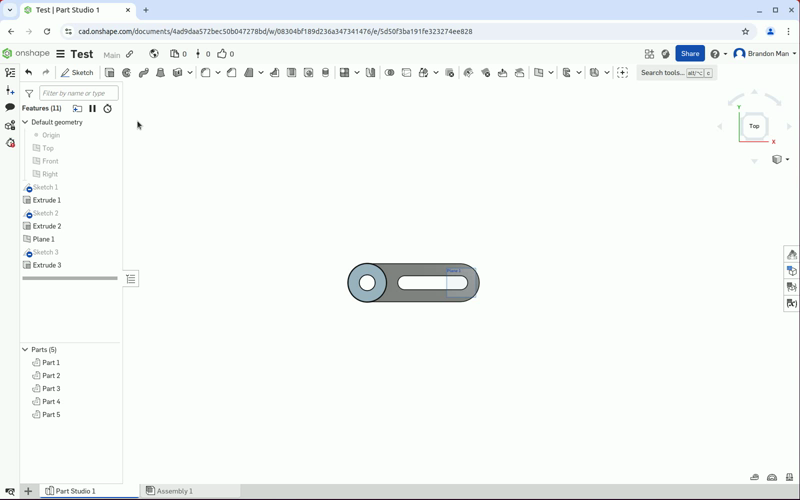
key(shift+h)
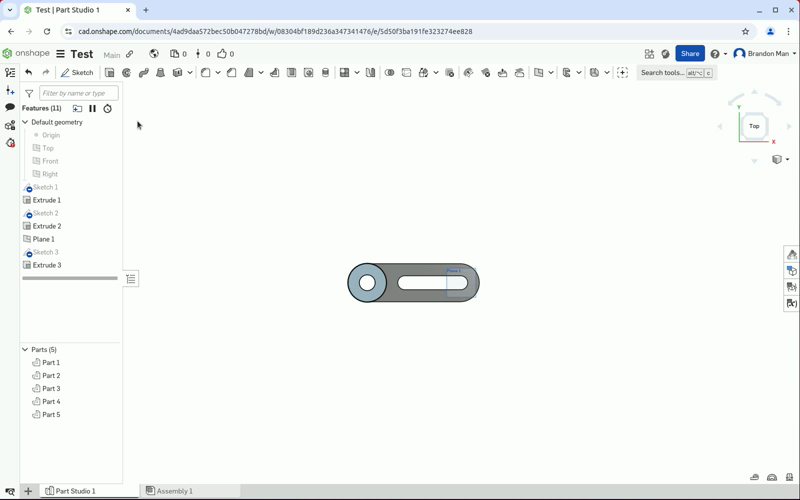
key(shift+h)
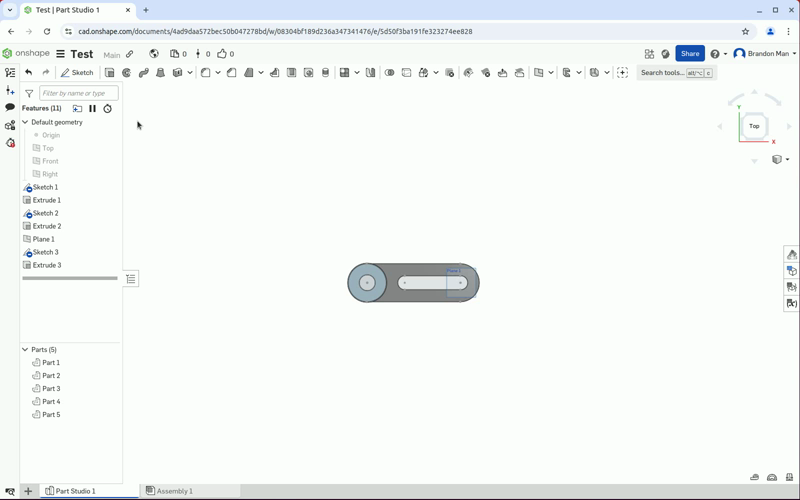
key(shift+7)
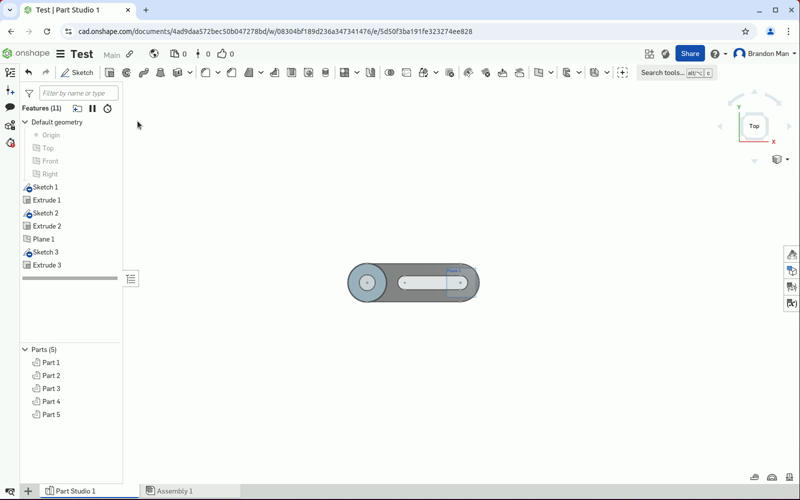
key(up, 3)
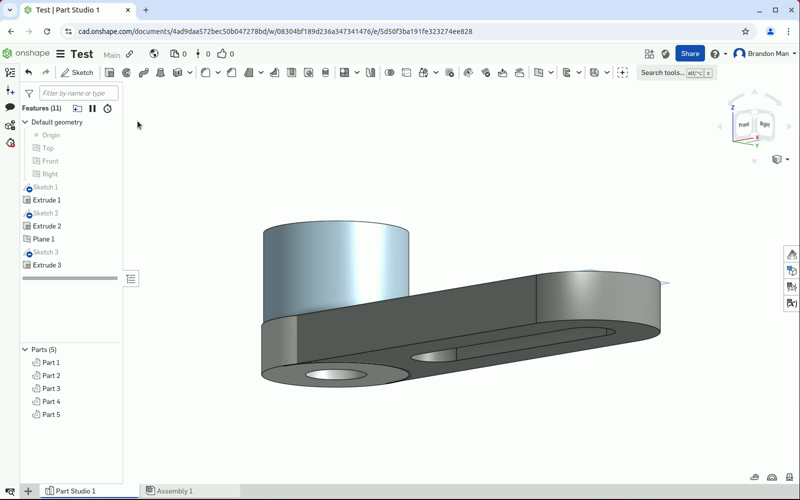
key(left, 3)
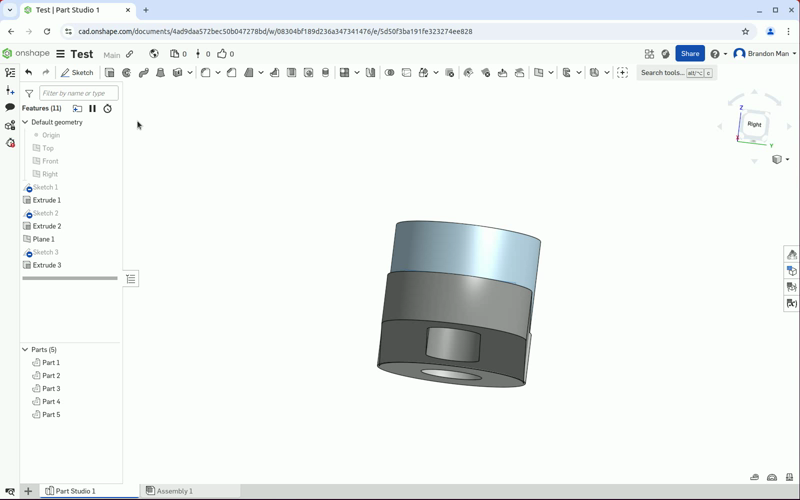
key(right, 3)
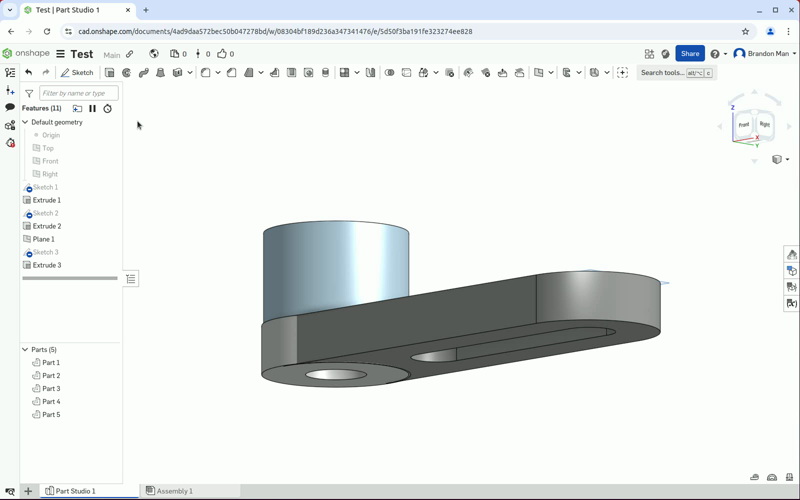
key(down, 3)
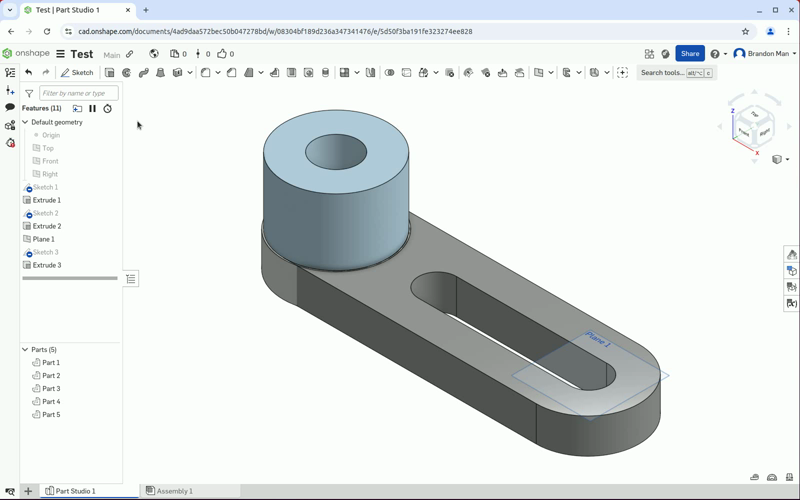
mouse_move(73, 189)
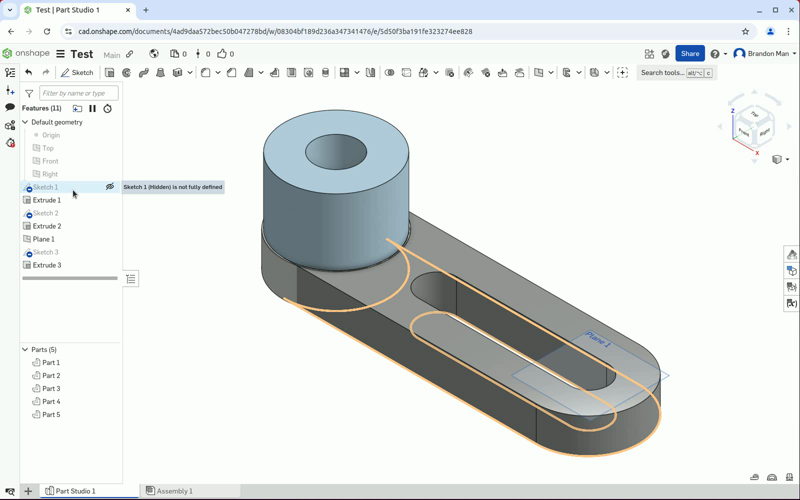
click(73, 189)